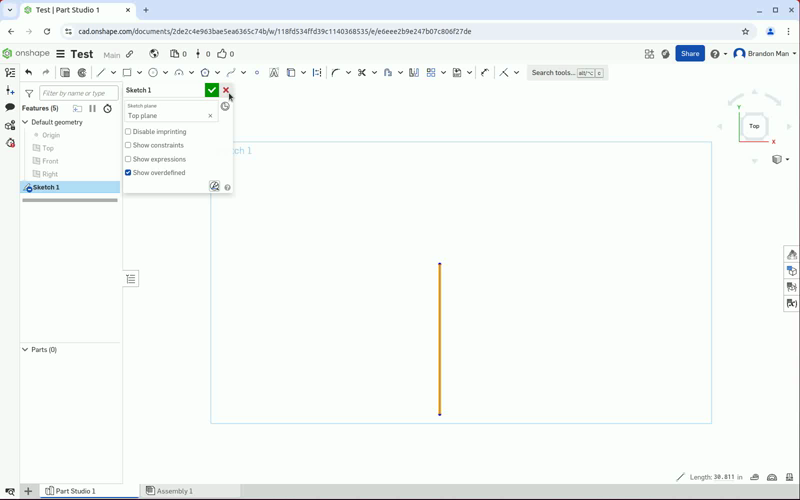
key(shift+h)
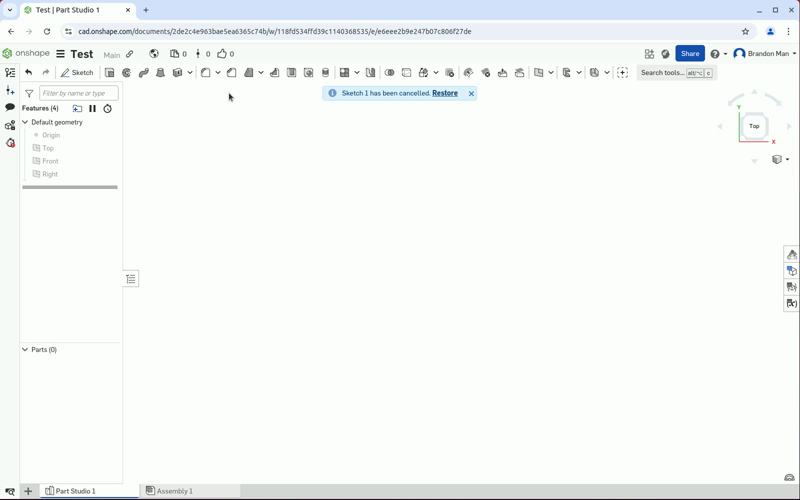
mouse_move(73, 352)
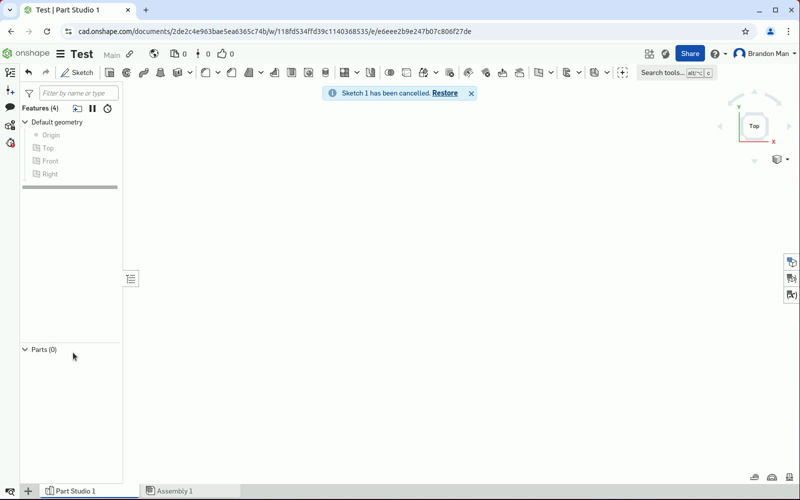
key(y)
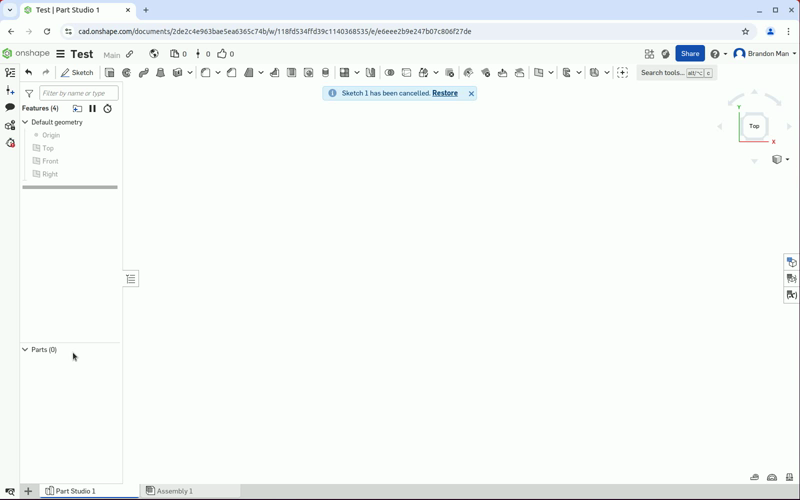
key(shift+p)
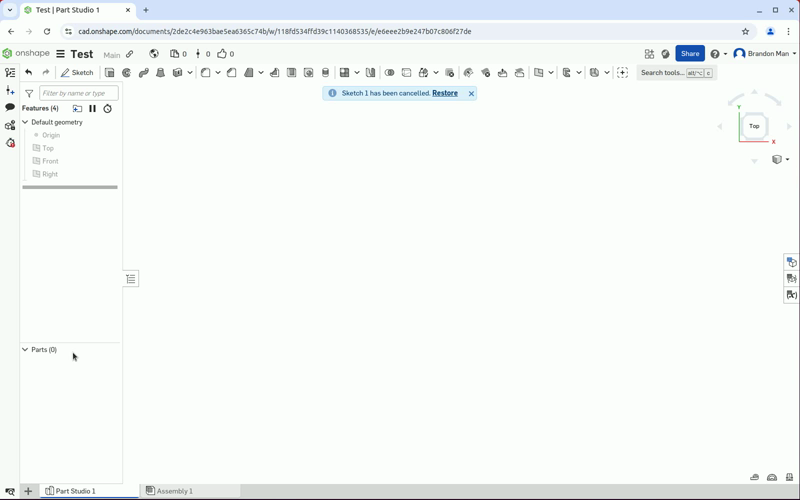
key(space)
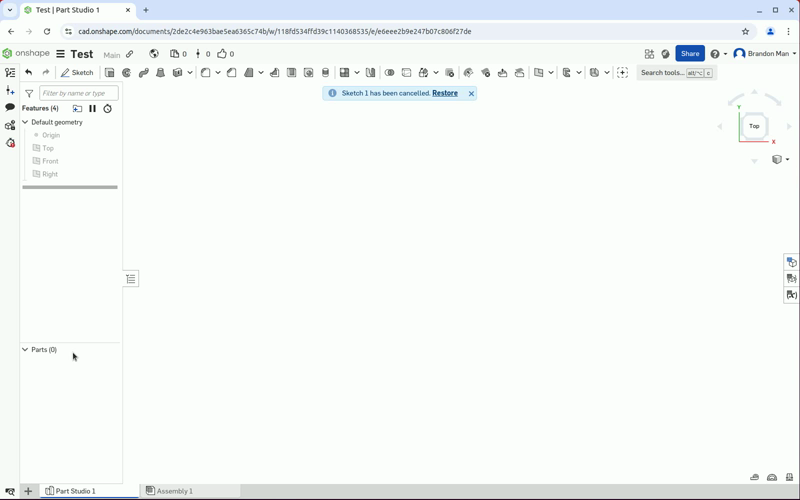
key_down(shift)
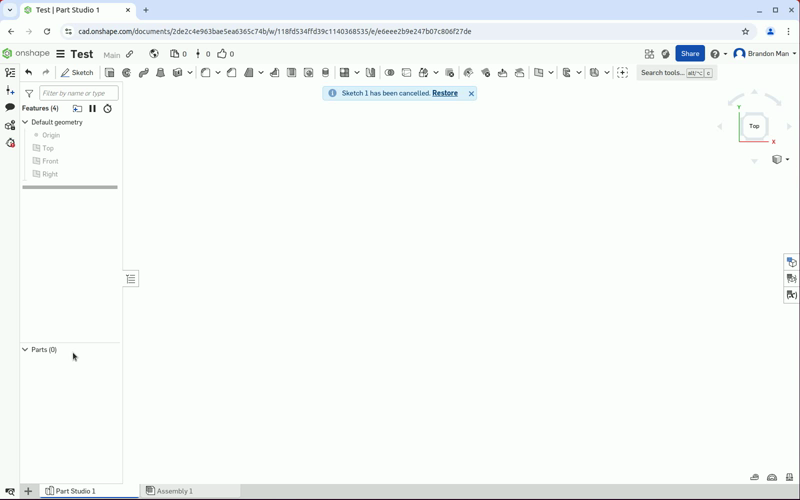
key(up)
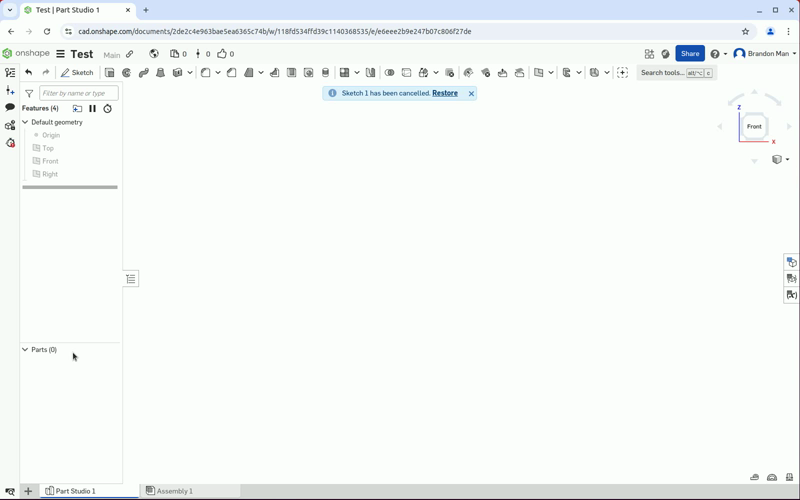
key_up(shift)
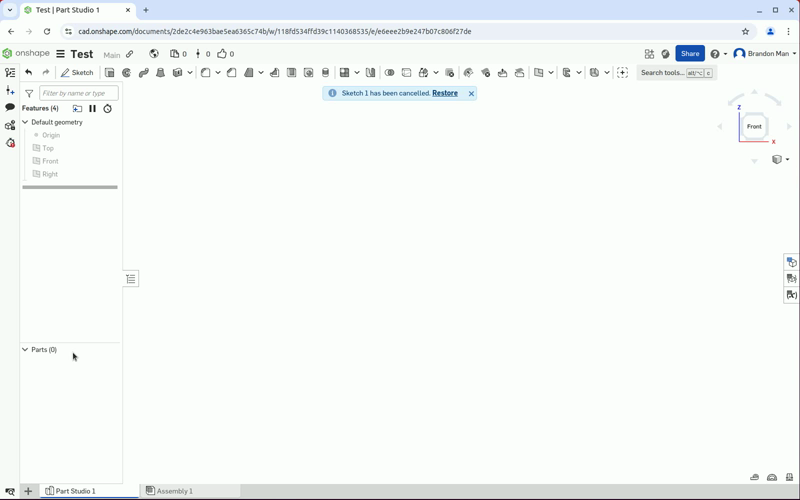
mouse_move(73, 352)
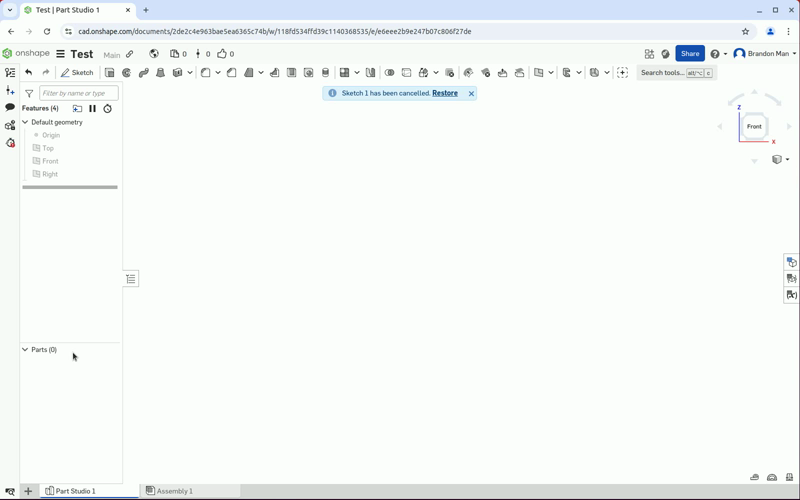
key(shift+y)
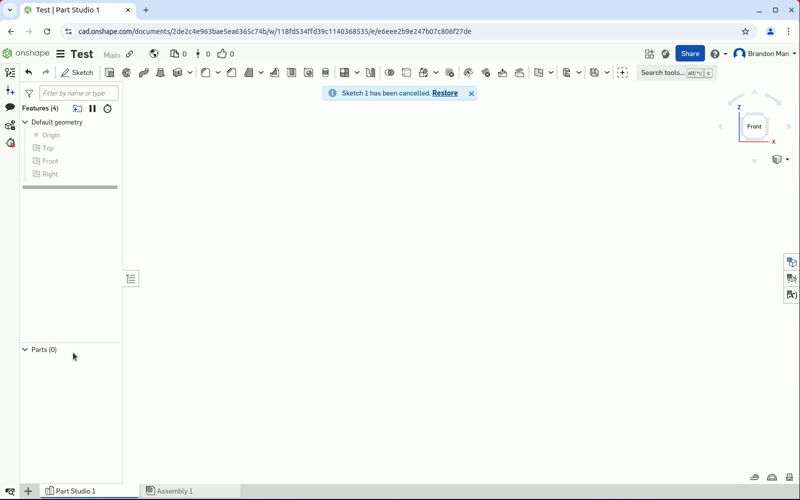
key(shift+s)
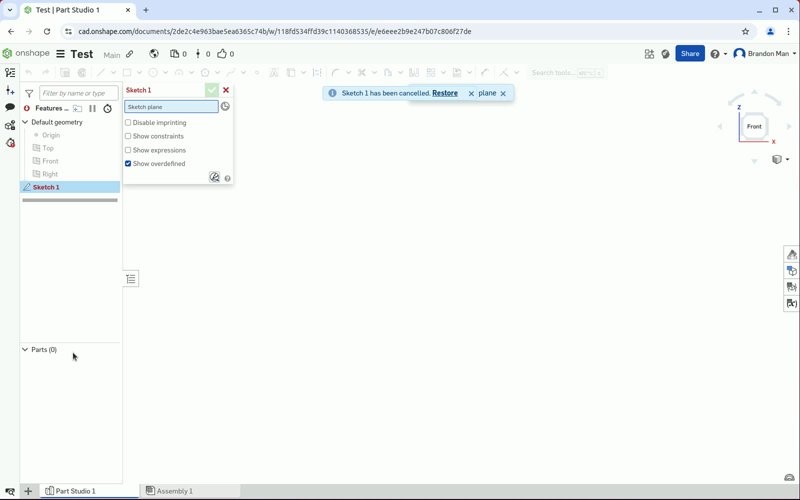
mouse_move(73, 163)
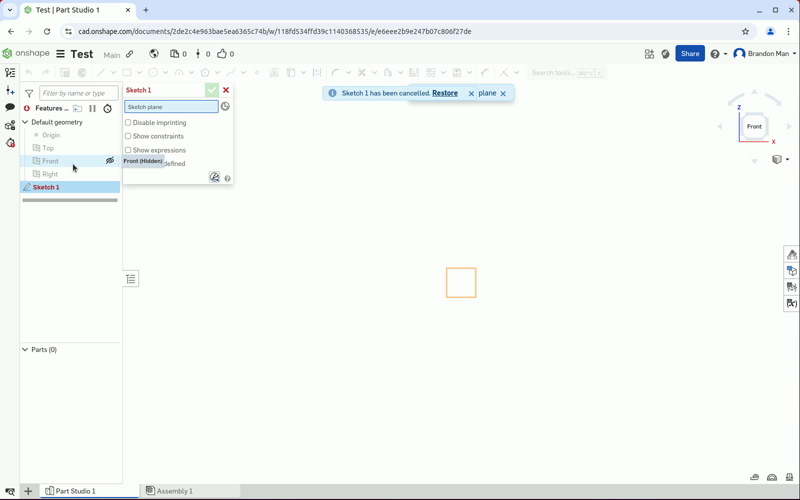
click(73, 163)
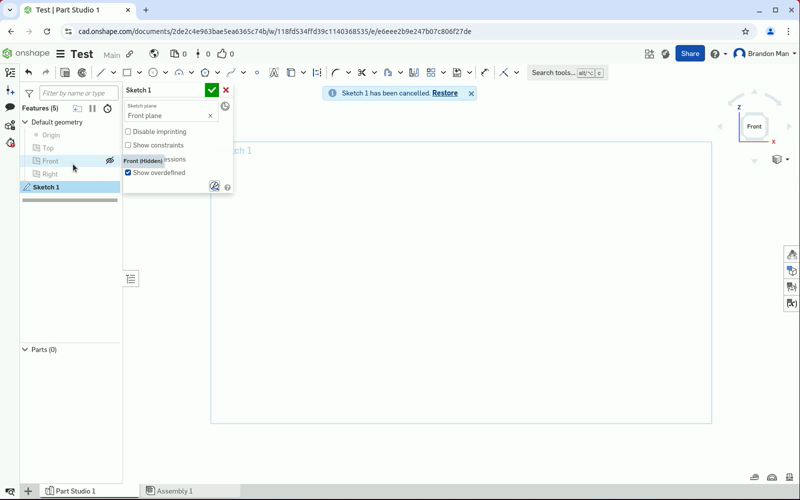
mouse_move(73, 352)
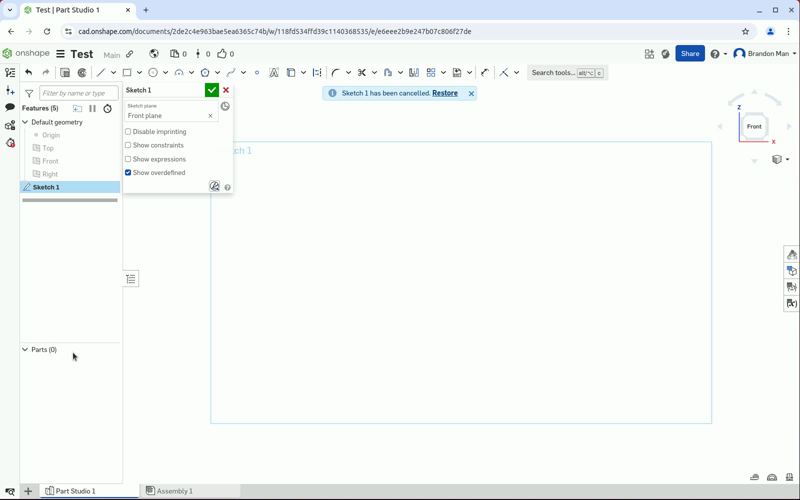
key(y)
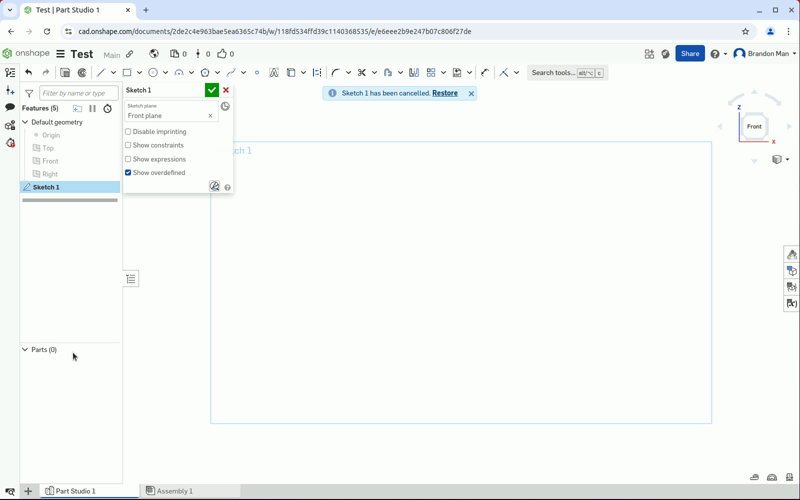
key(a)
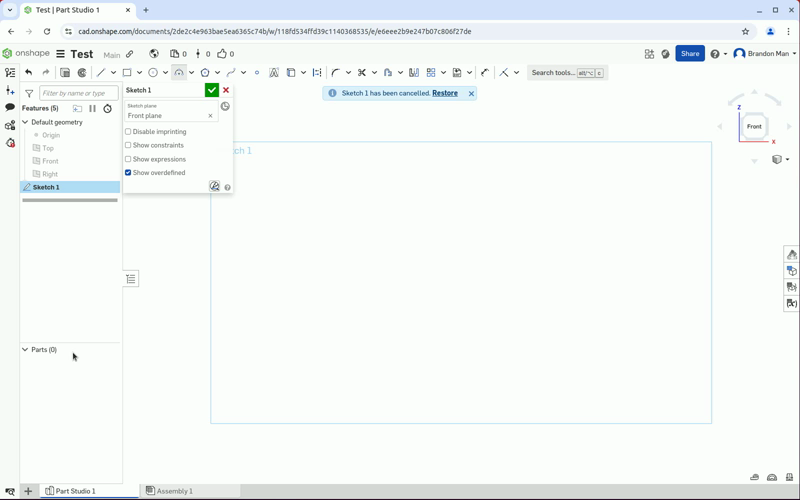
key_down(shift)
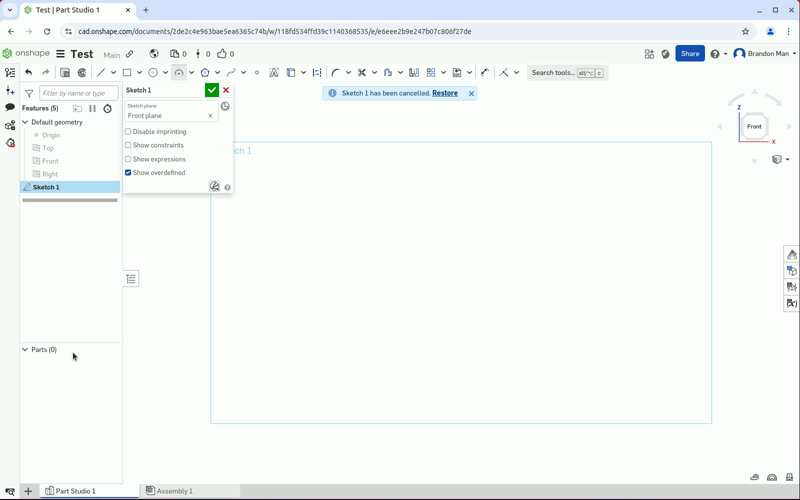
mouse_move(450, 316)
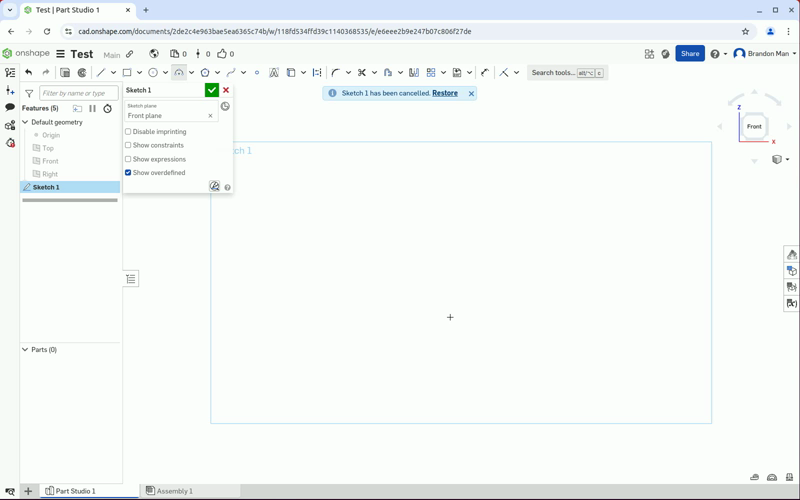
click(450, 316)
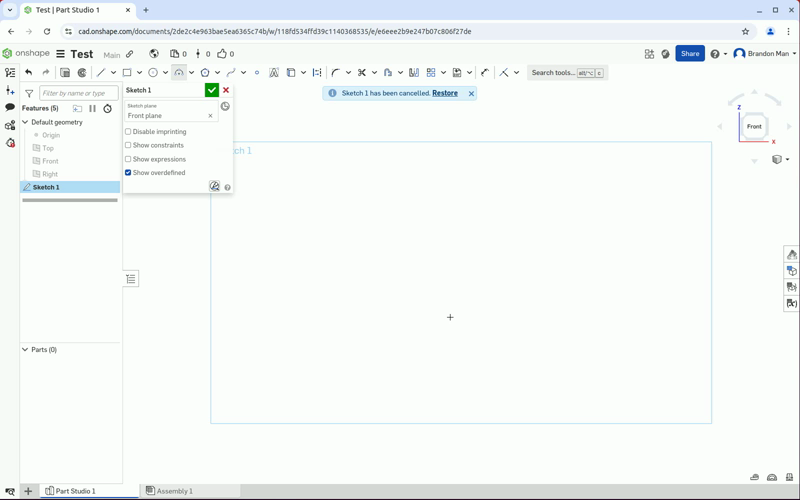
key_up(shift)
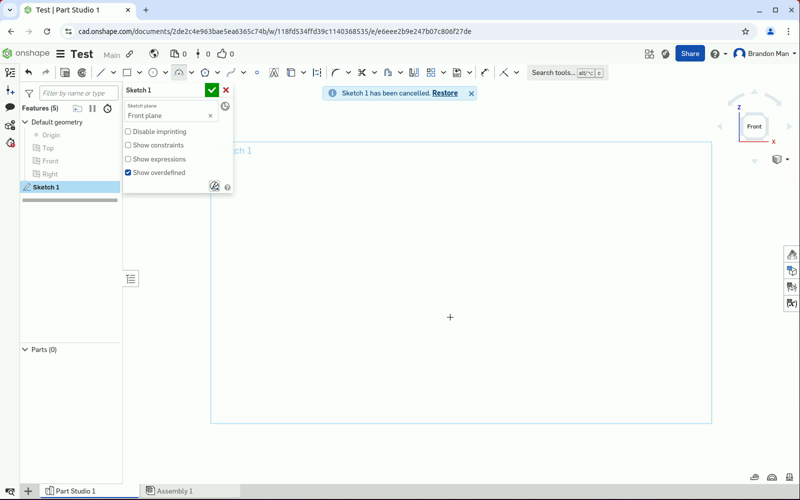
key_down(shift)
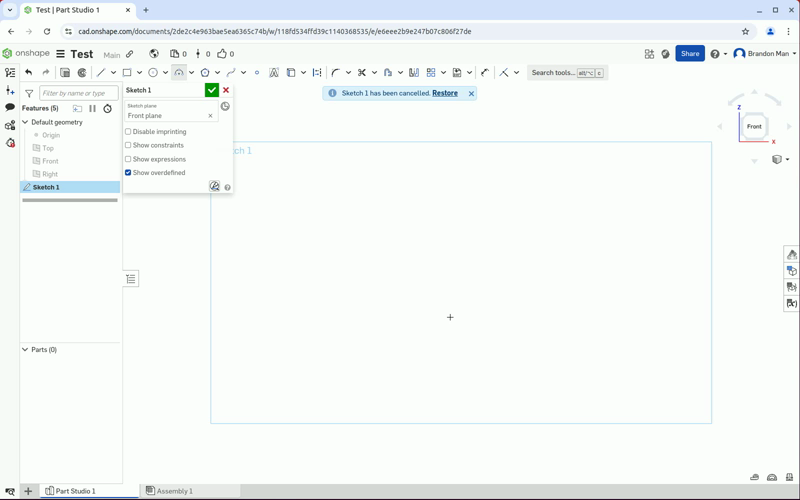
mouse_move(472, 316)
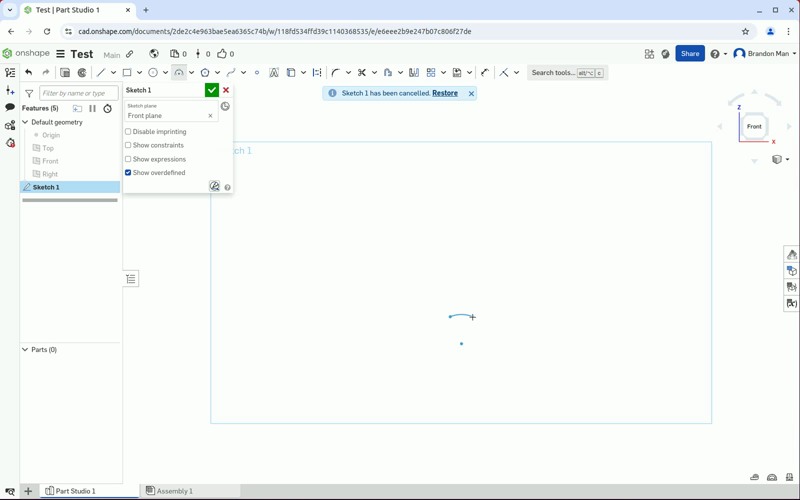
click(472, 316)
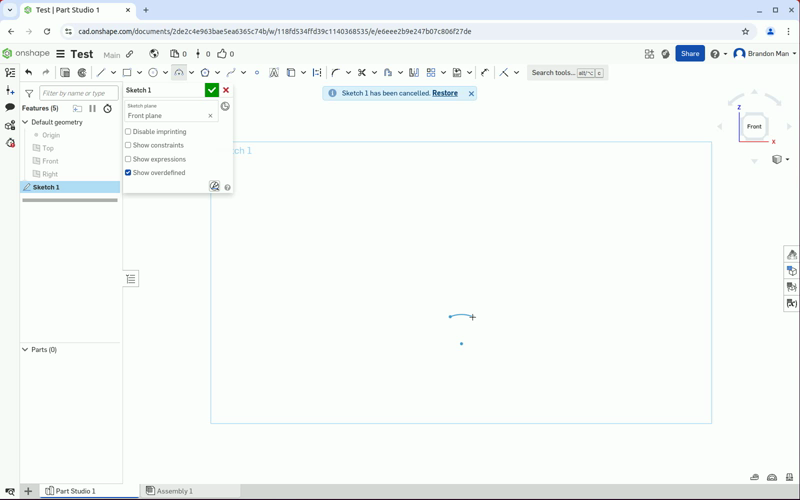
mouse_move(461, 319)
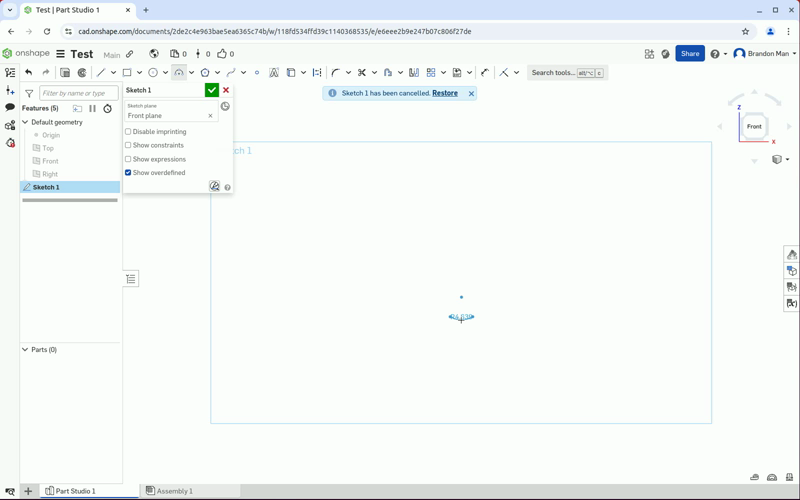
click(461, 319)
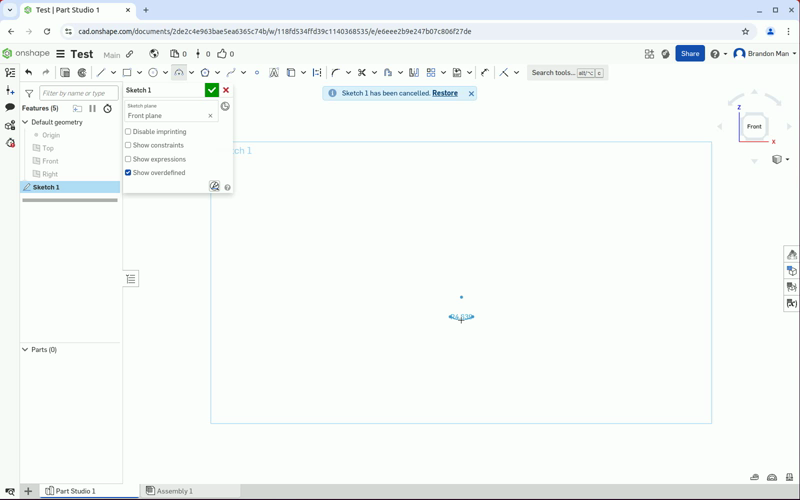
key_up(shift)
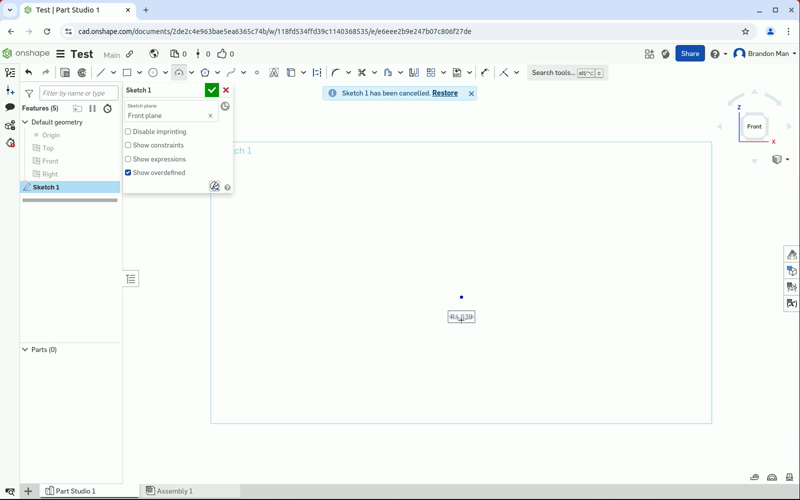
key(esc)
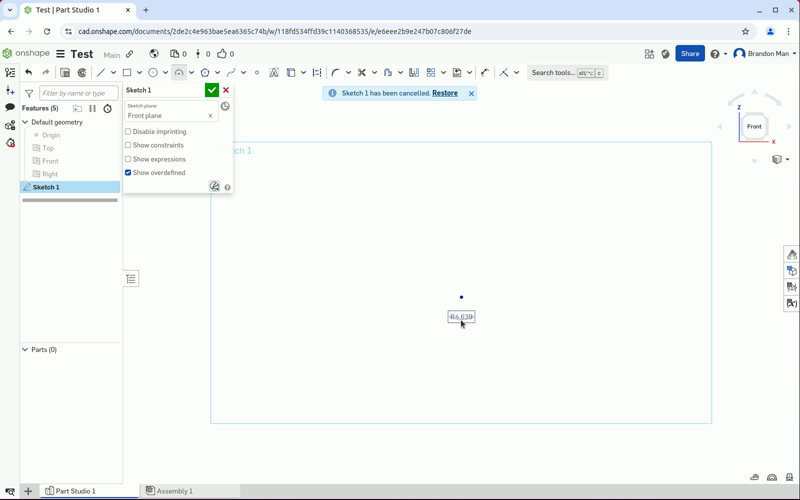
key(l)
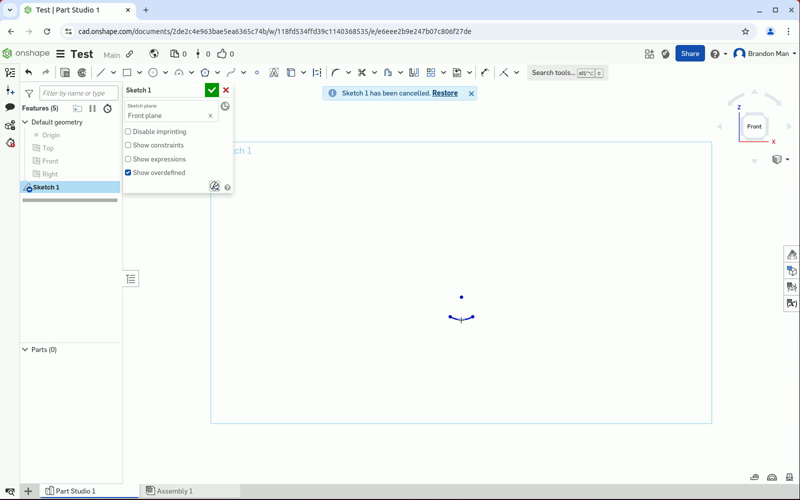
mouse_move(472, 316)
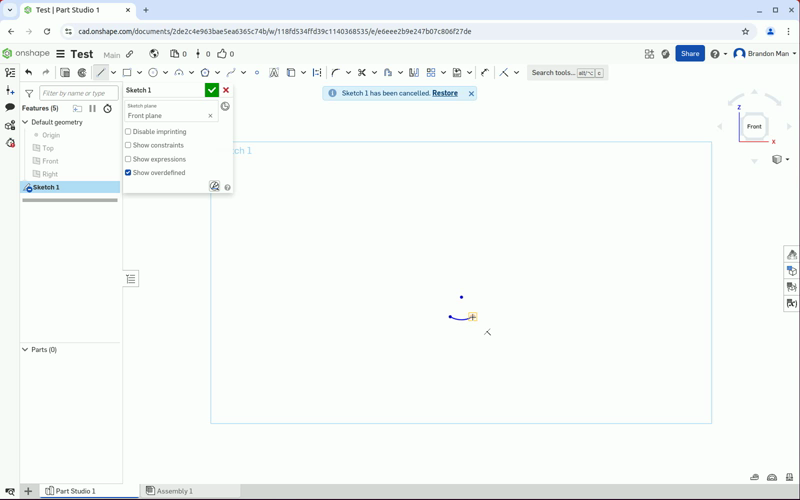
click(472, 316)
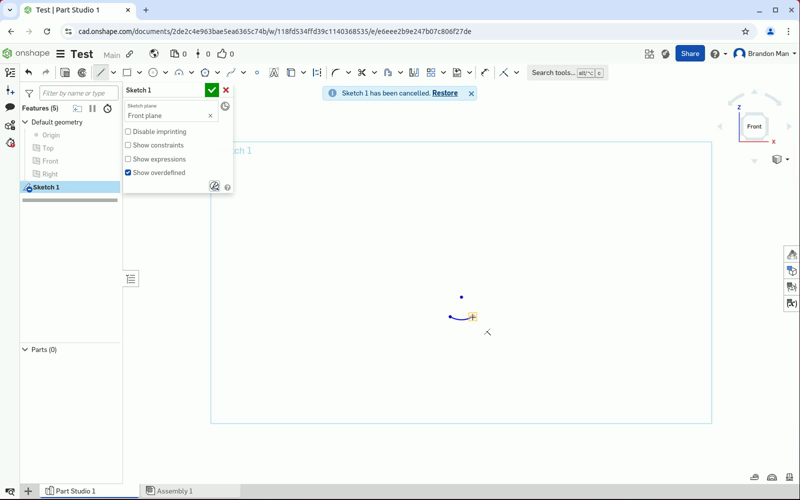
key_down(shift)
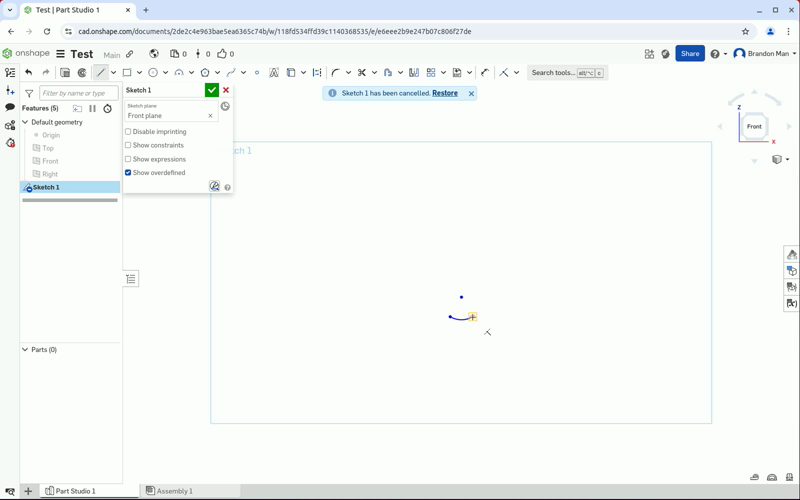
mouse_move(502, 316)
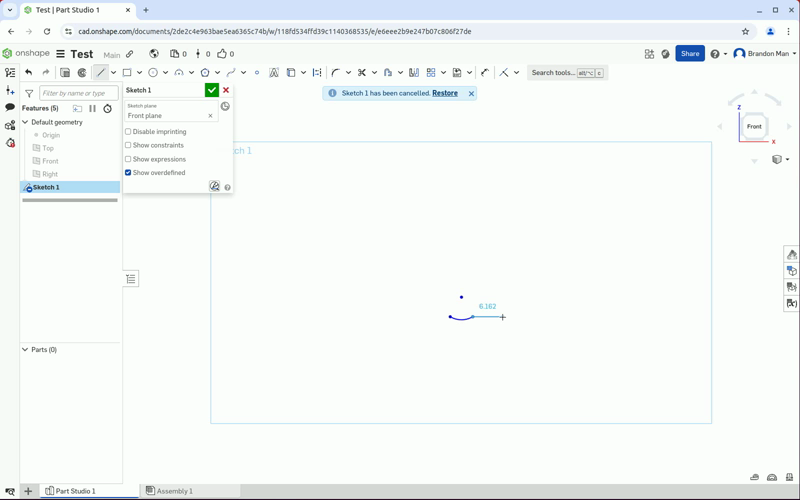
mouse_move(472, 281)
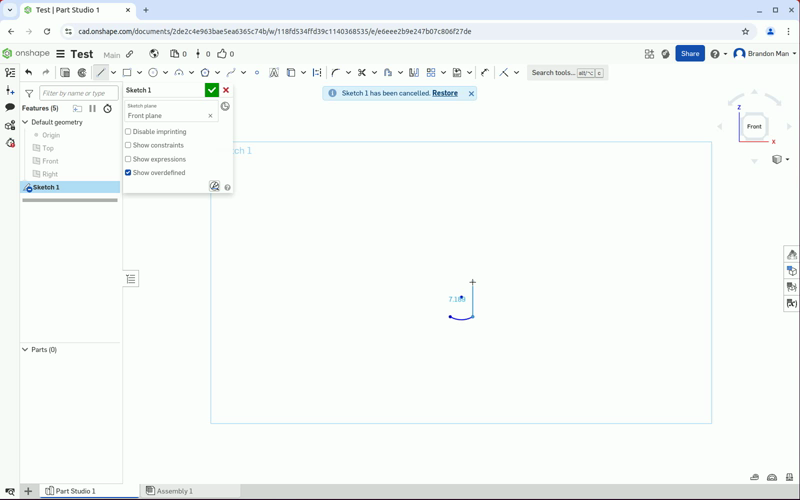
click(472, 281)
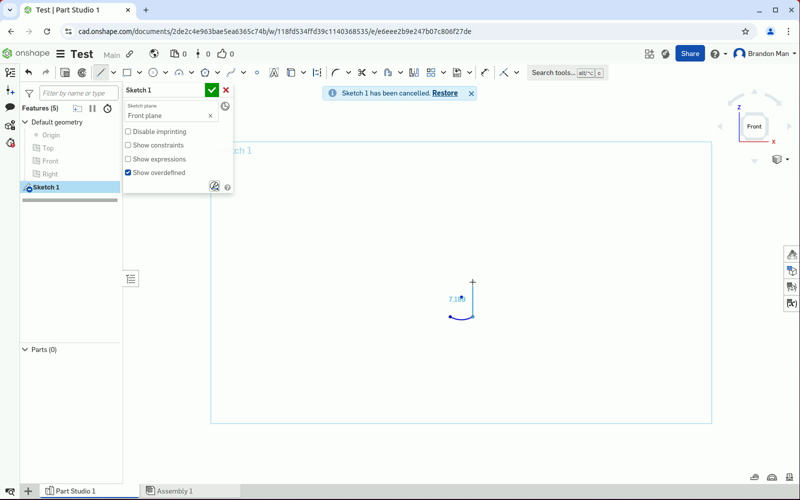
key_up(shift)
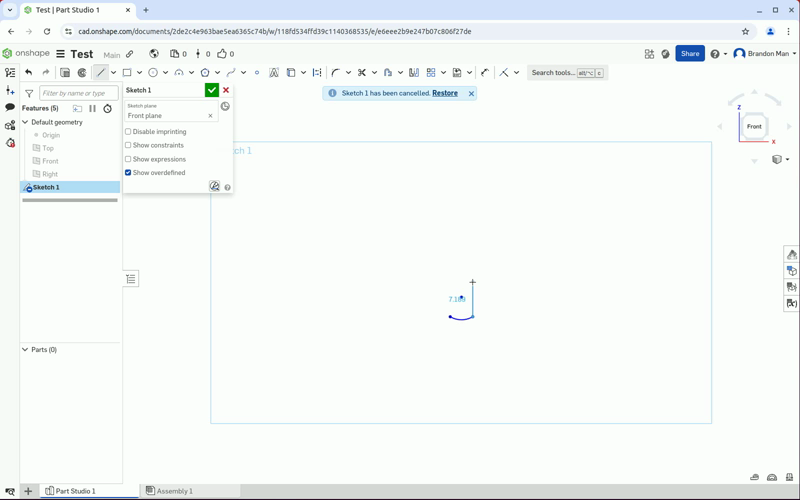
key(esc)
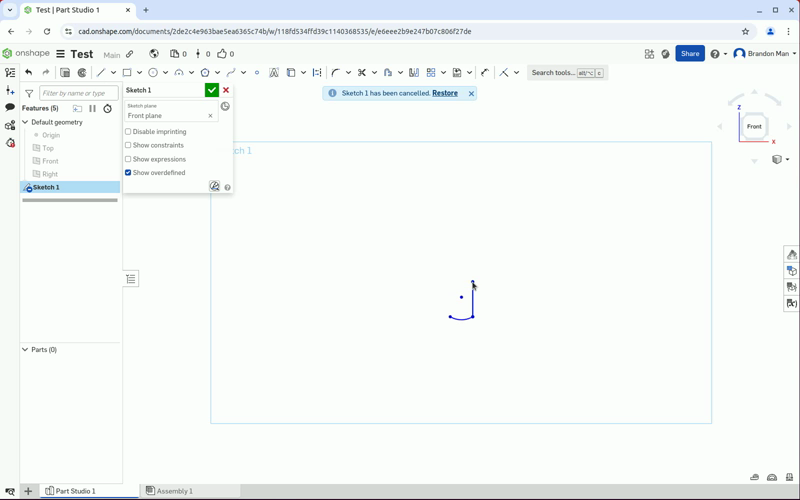
key(a)
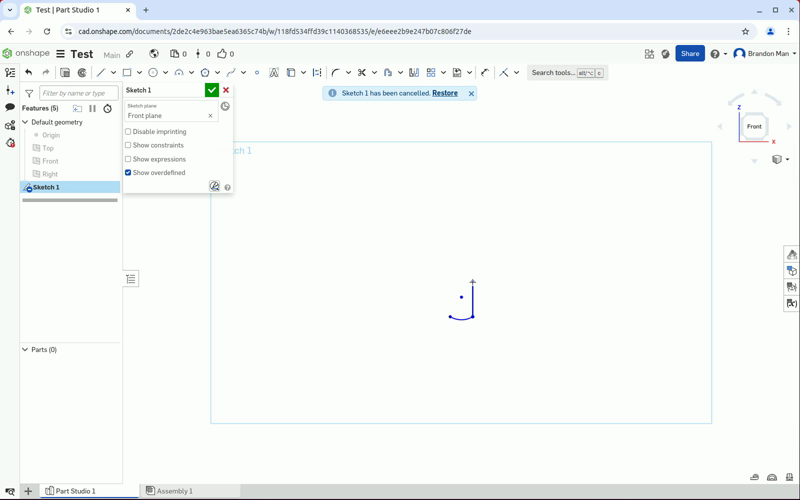
mouse_move(472, 281)
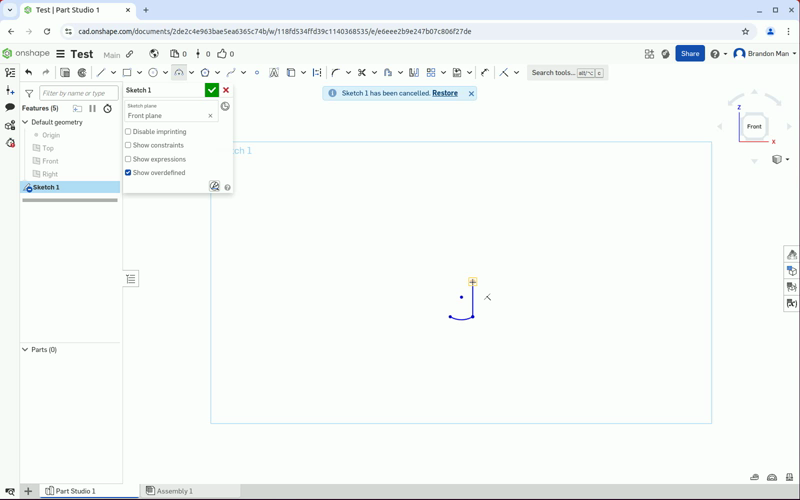
click(472, 281)
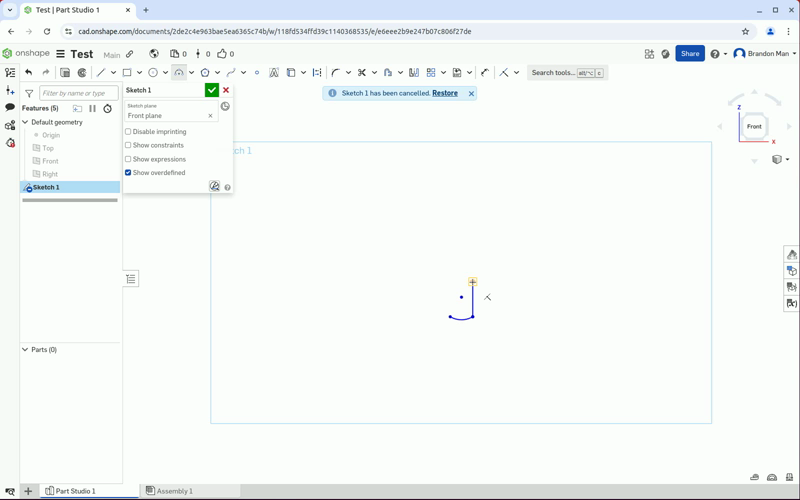
key_down(shift)
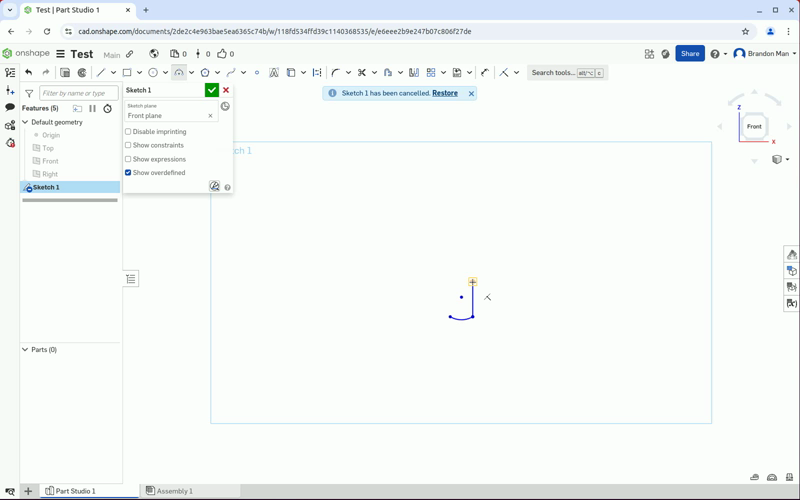
mouse_move(450, 281)
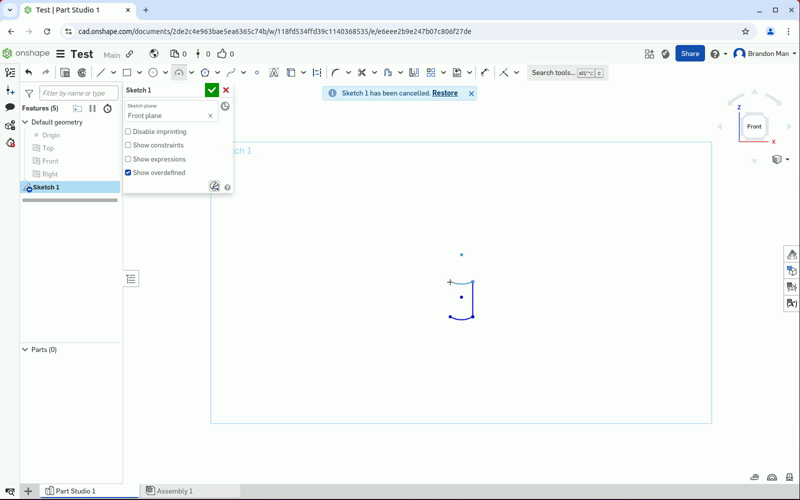
click(450, 281)
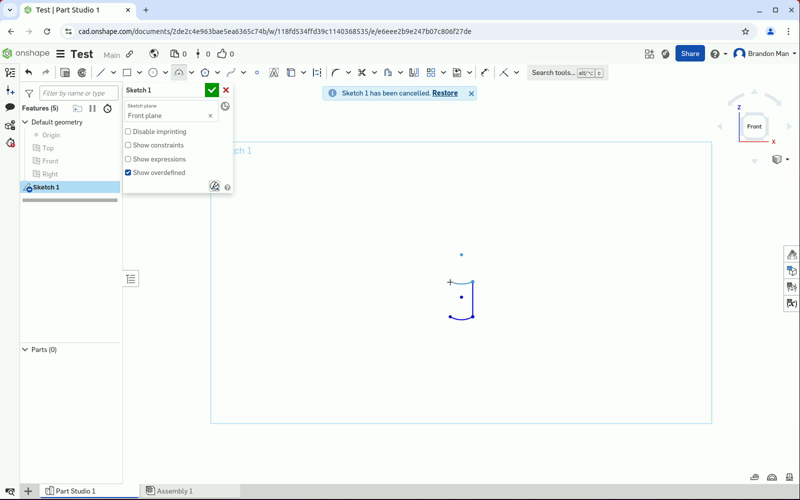
mouse_move(461, 270)
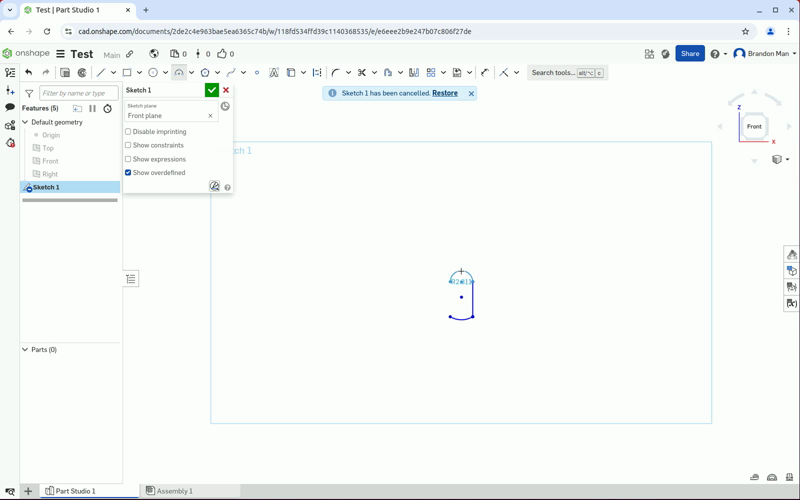
click(461, 270)
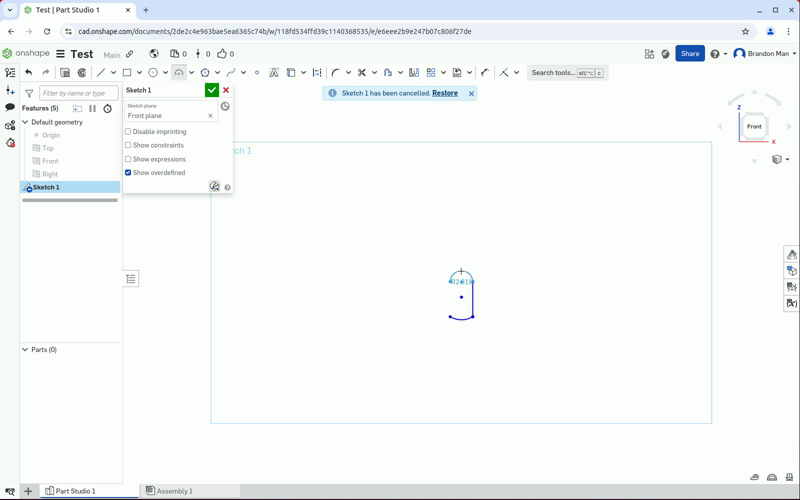
key_up(shift)
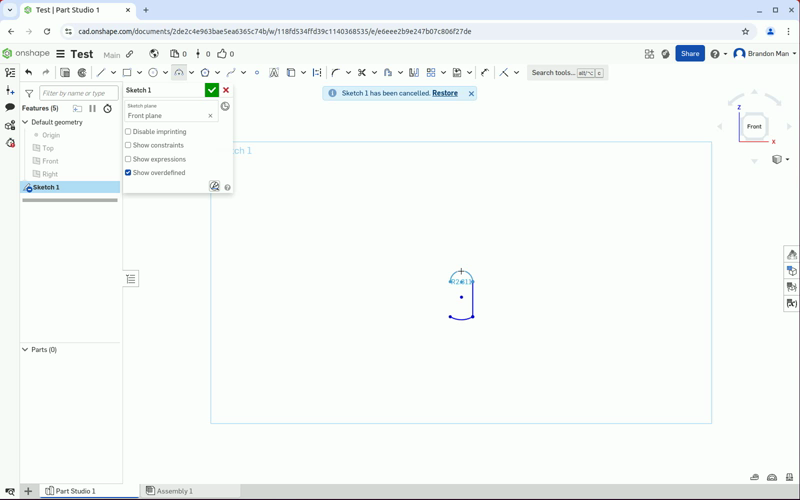
key(esc)
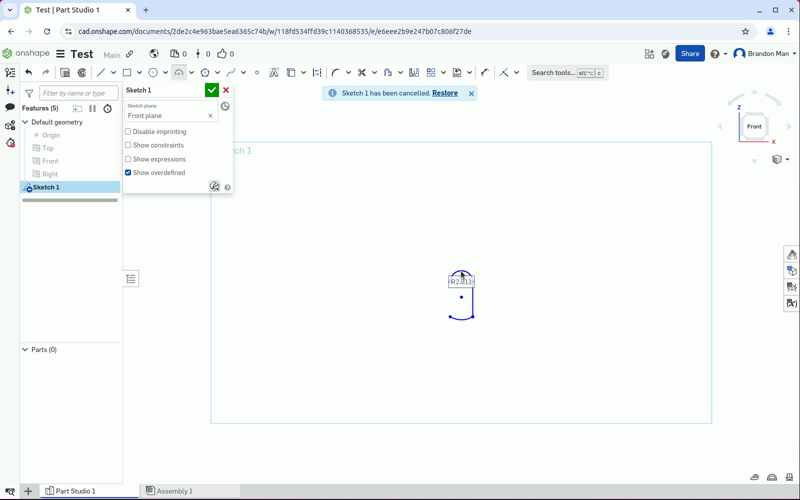
key(l)
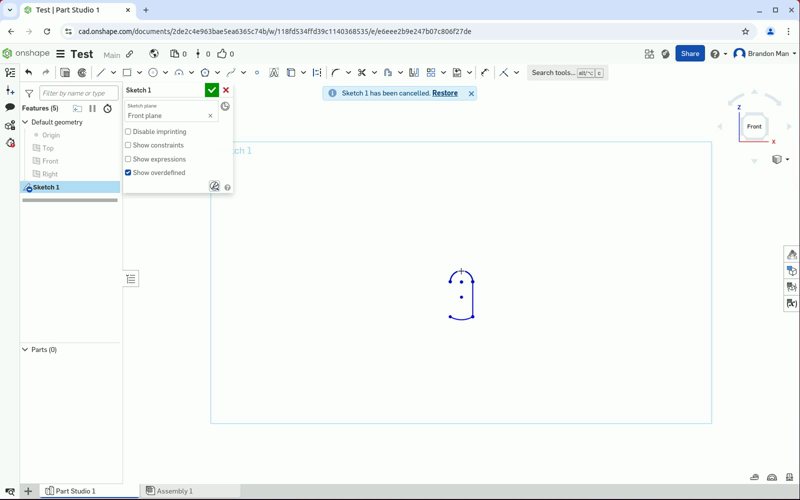
mouse_move(450, 281)
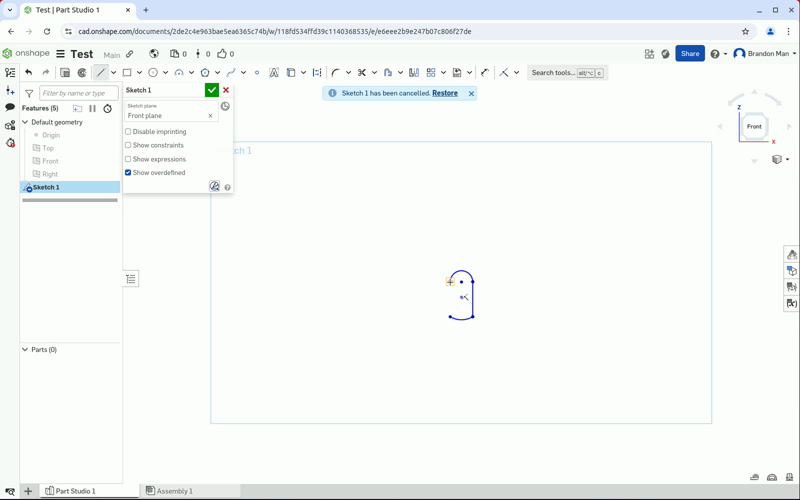
click(450, 281)
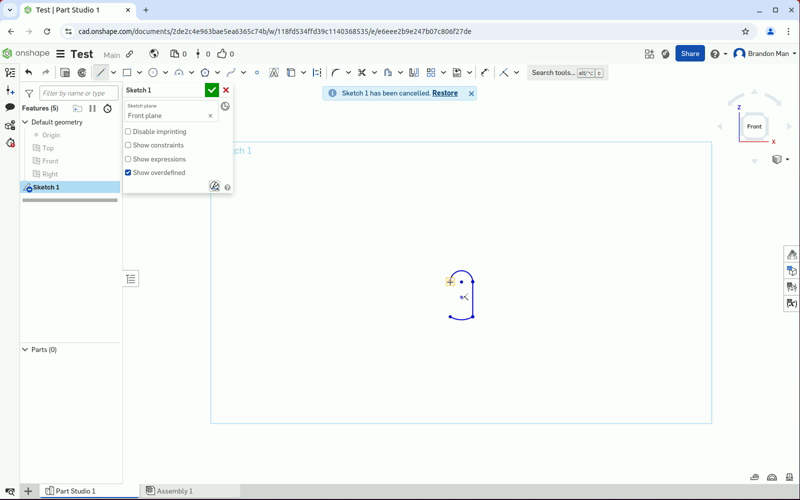
mouse_move(480, 281)
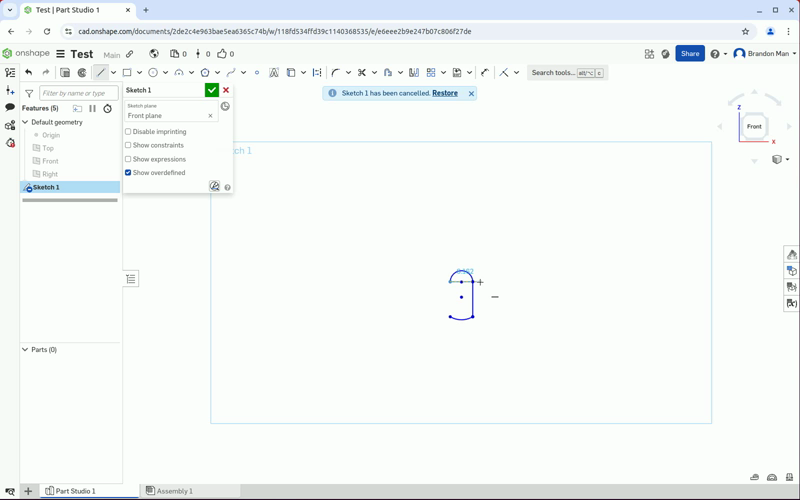
key_down(shift)
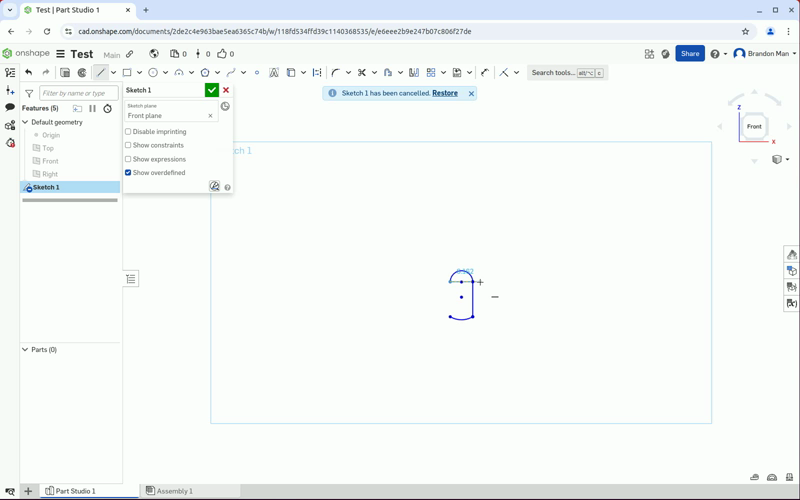
mouse_move(450, 316)
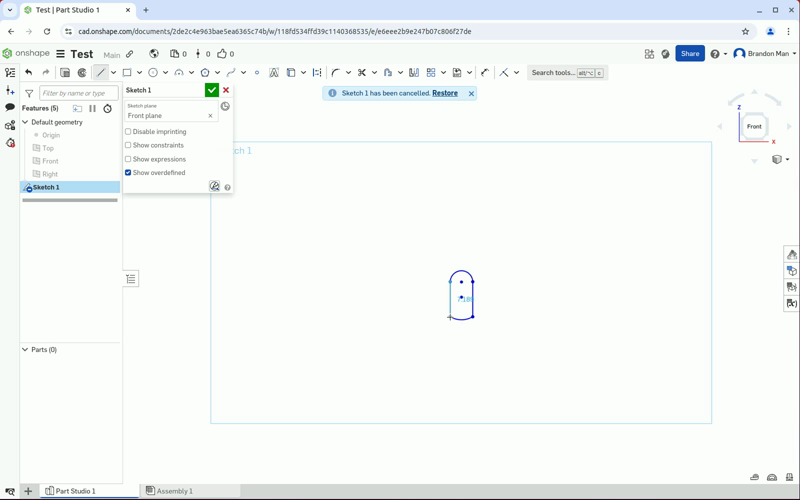
key_up(shift)
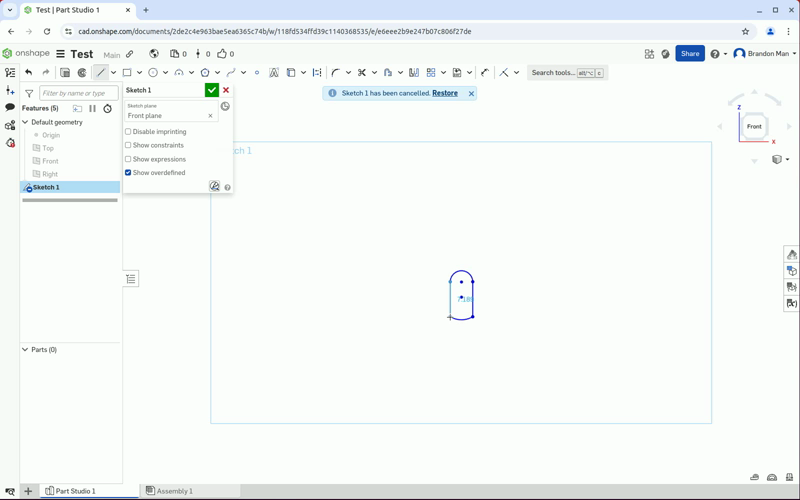
click(450, 316)
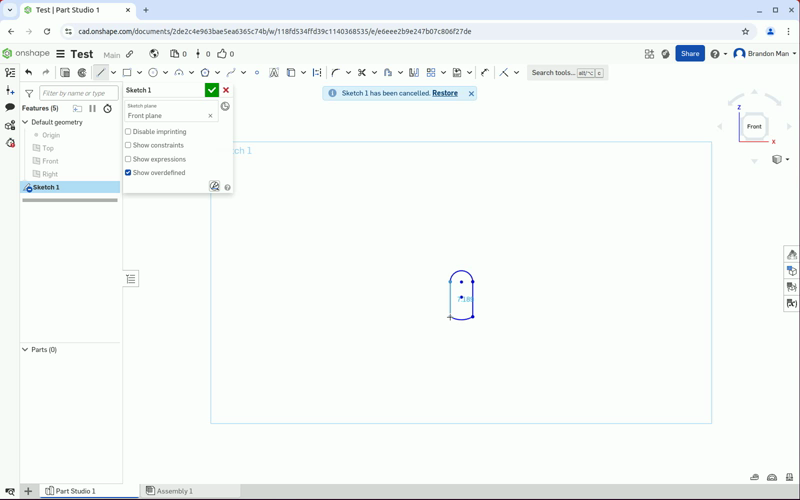
key(esc)
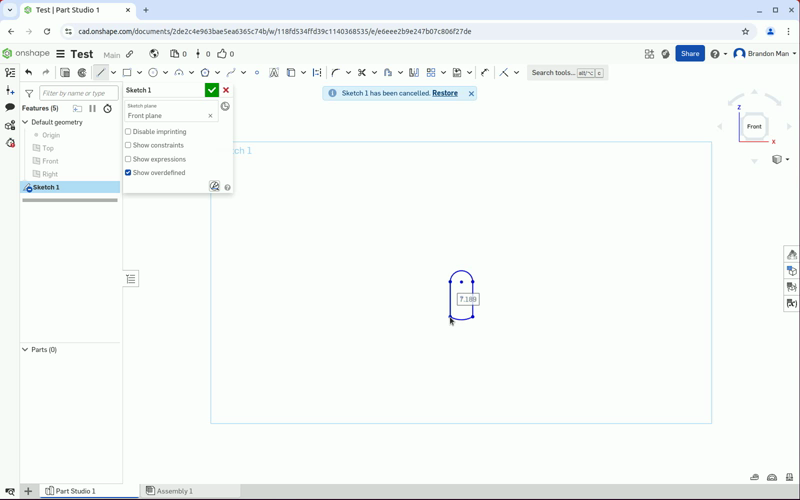
key(c)
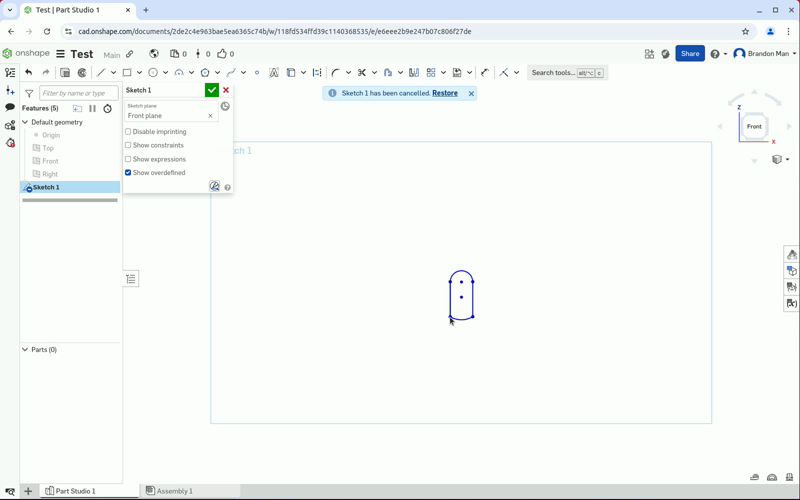
key_down(shift)
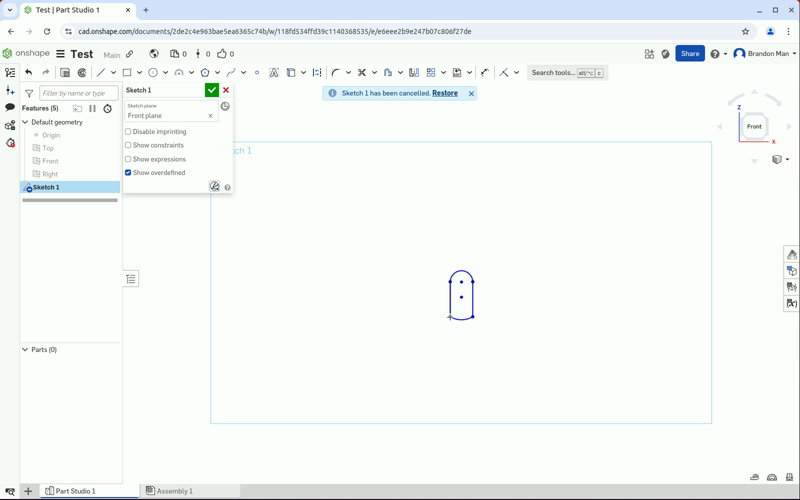
mouse_move(461, 297)
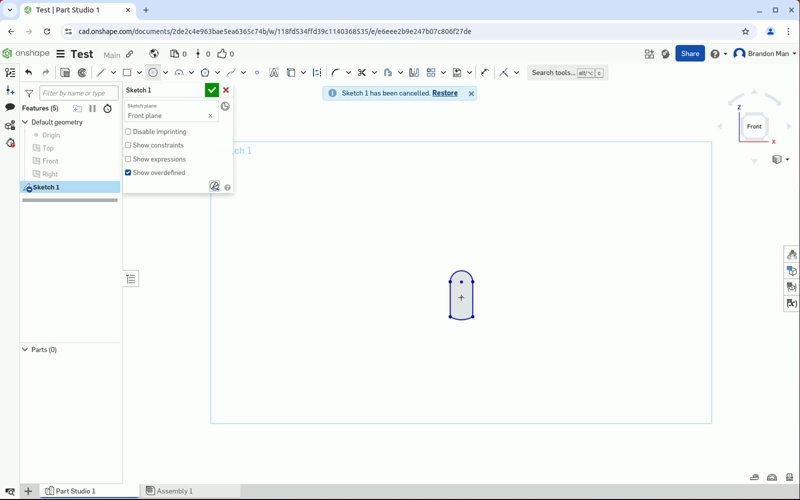
click(461, 297)
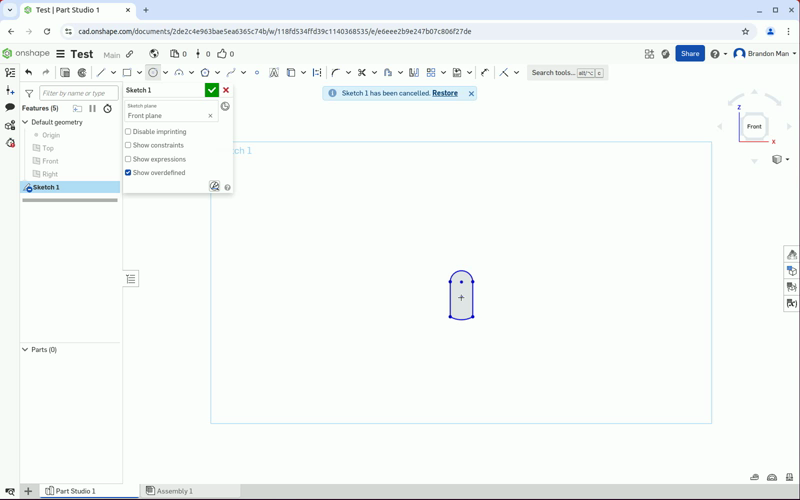
key_up(shift)
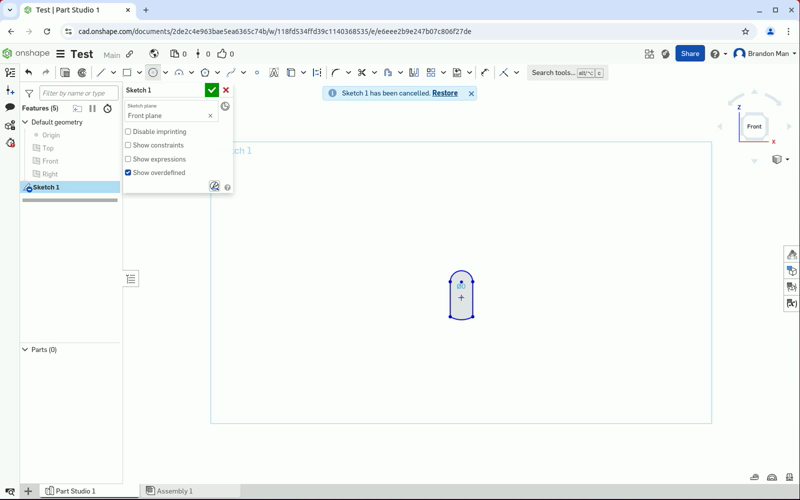
mouse_move(462, 297)
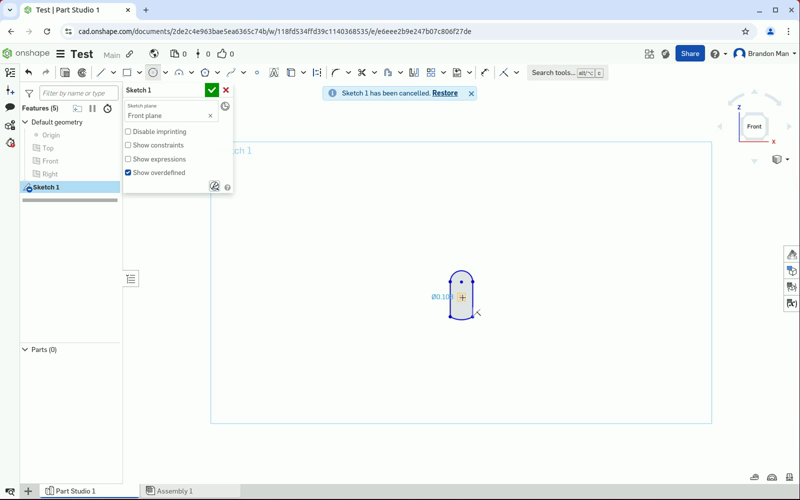
scroll(6)
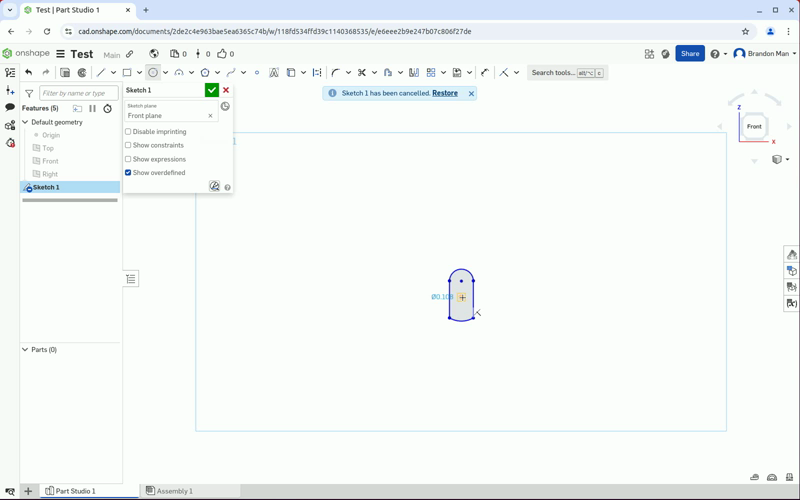
scroll(6)
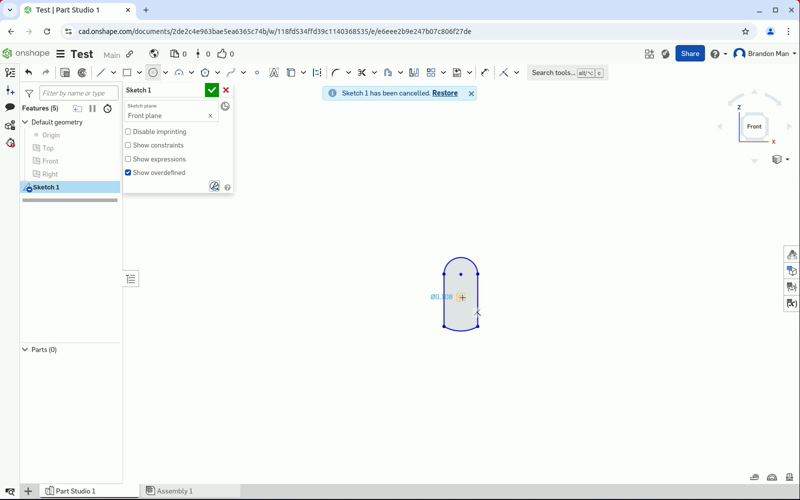
scroll(6)
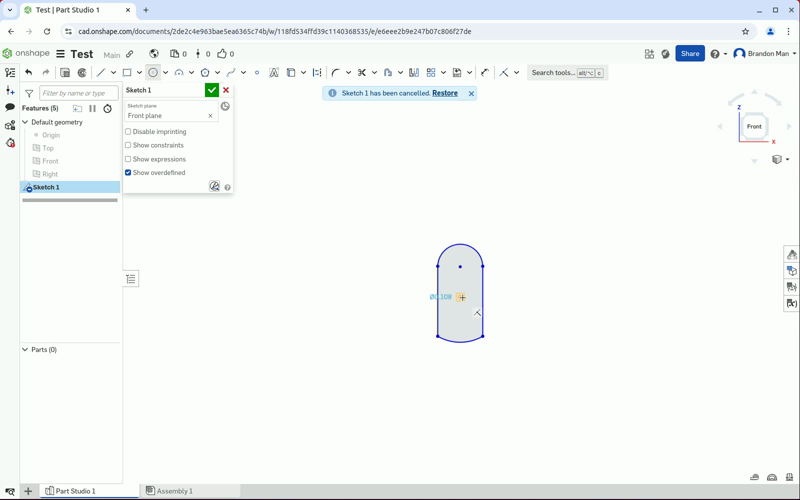
scroll(6)
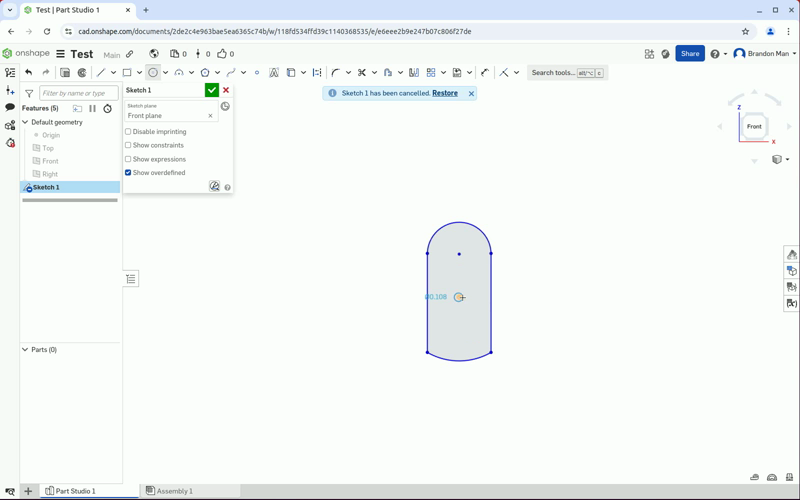
scroll(6)
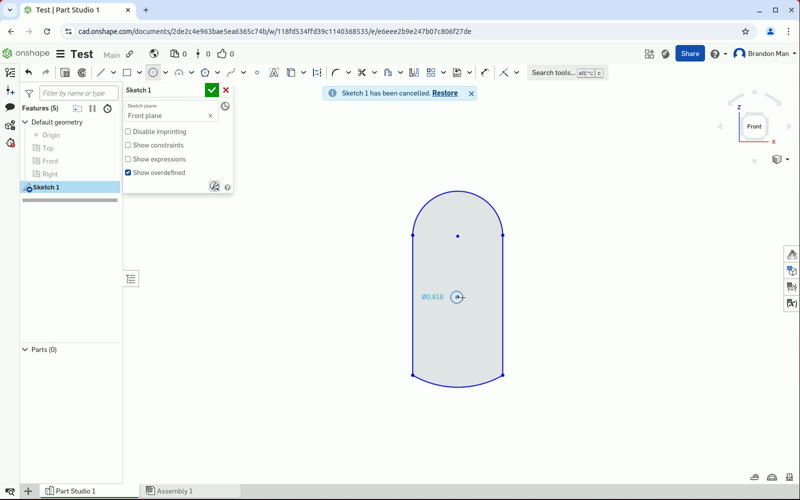
scroll(6)
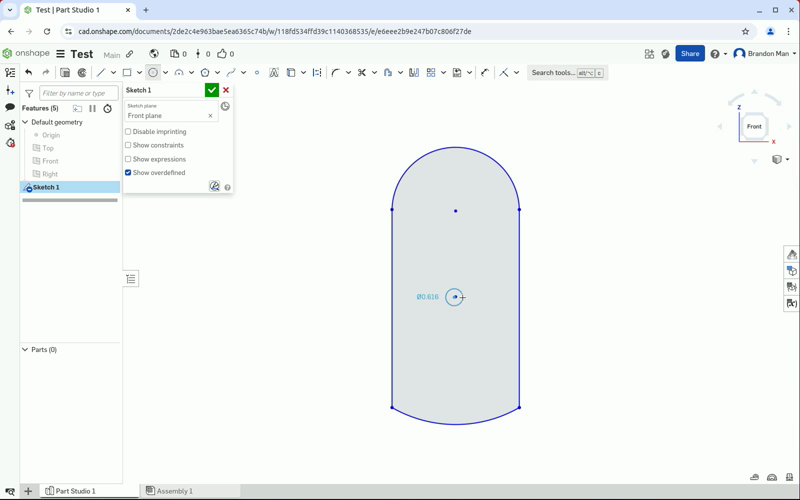
scroll(6)
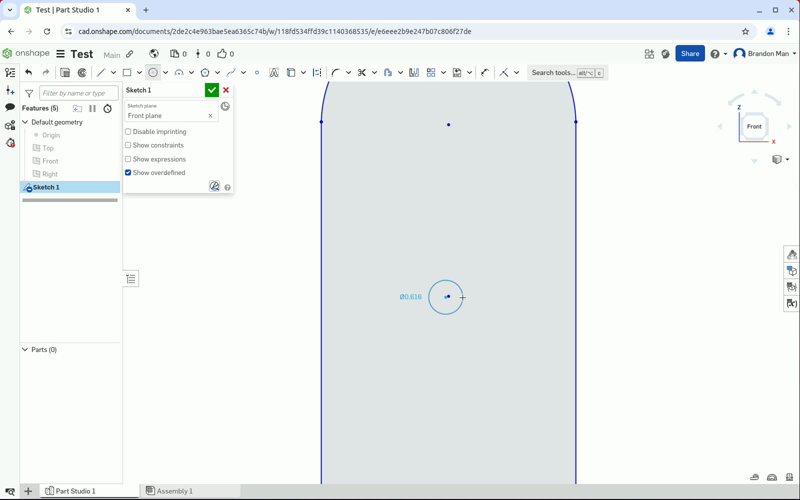
click(462, 297)
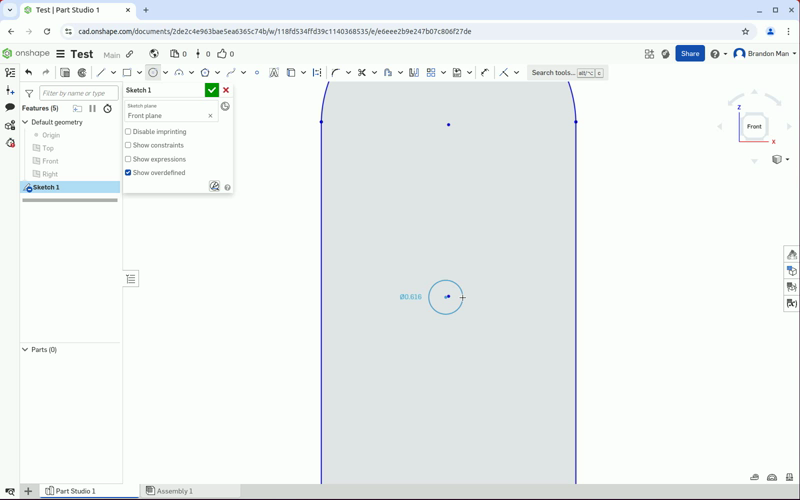
scroll(-6)
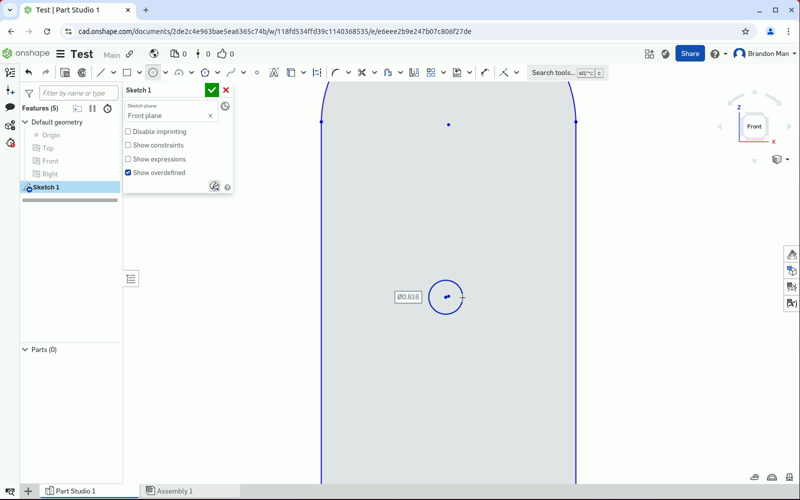
scroll(-6)
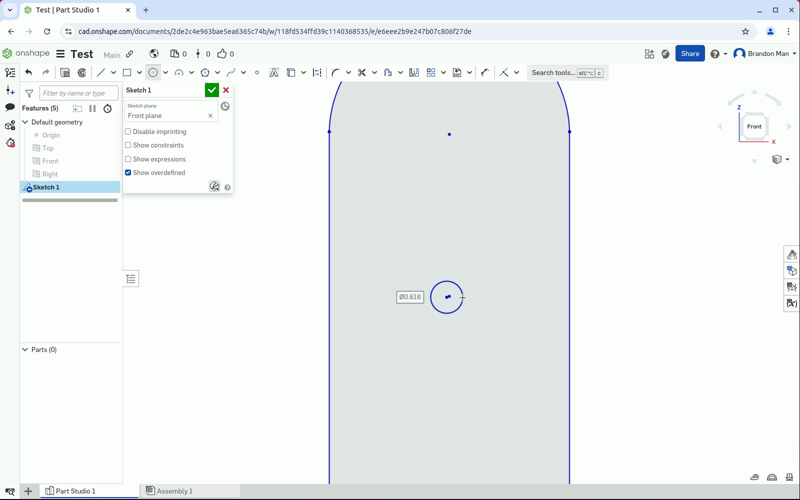
scroll(-6)
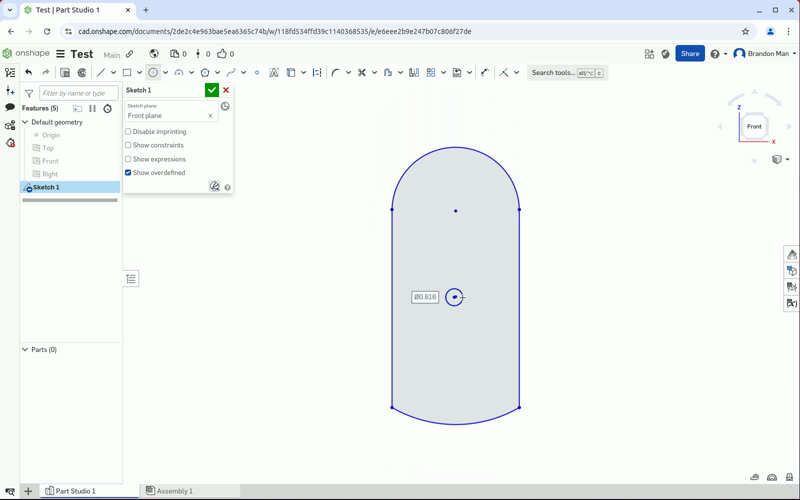
scroll(-6)
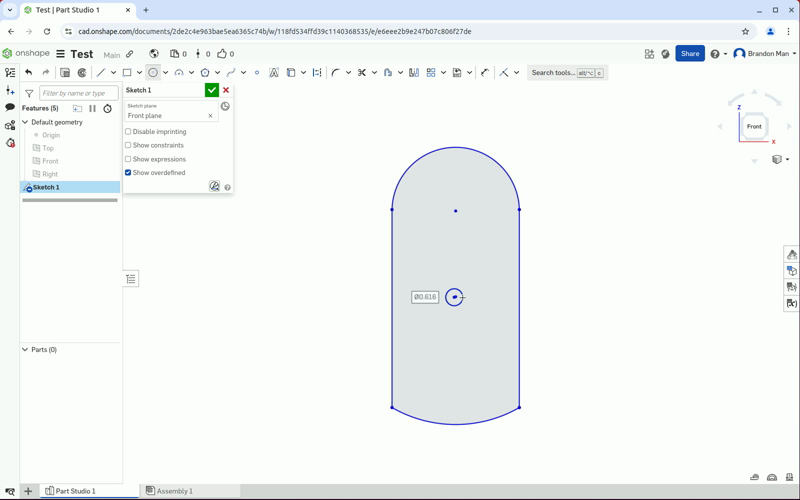
scroll(-6)
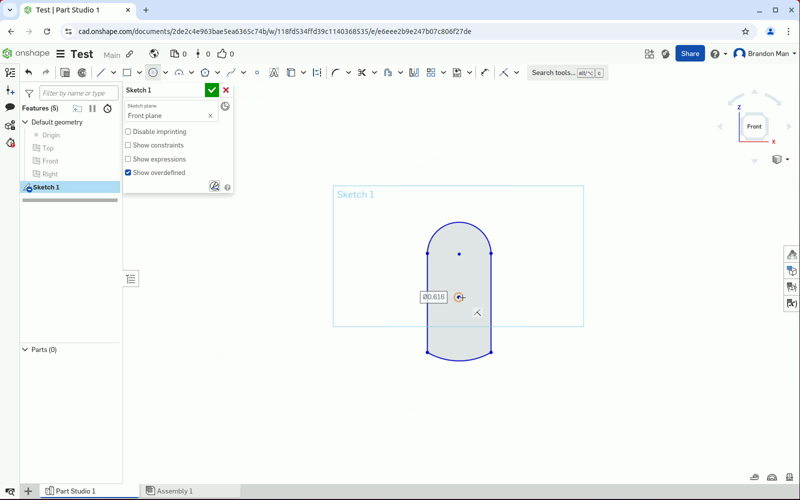
scroll(-6)
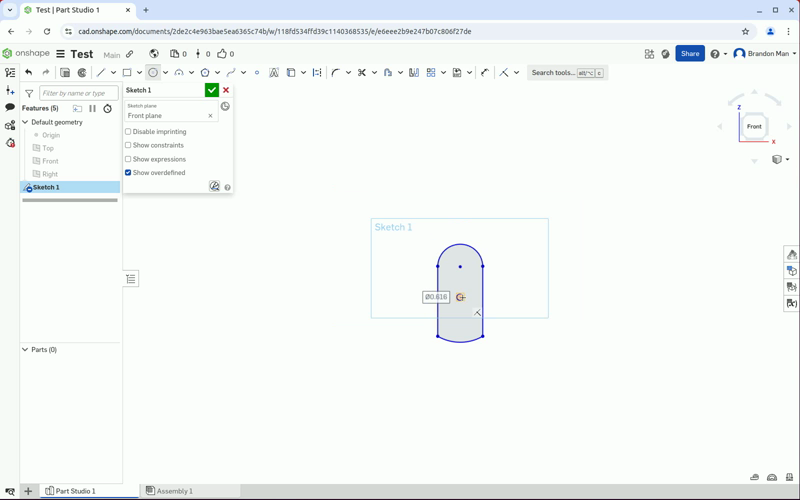
scroll(-6)
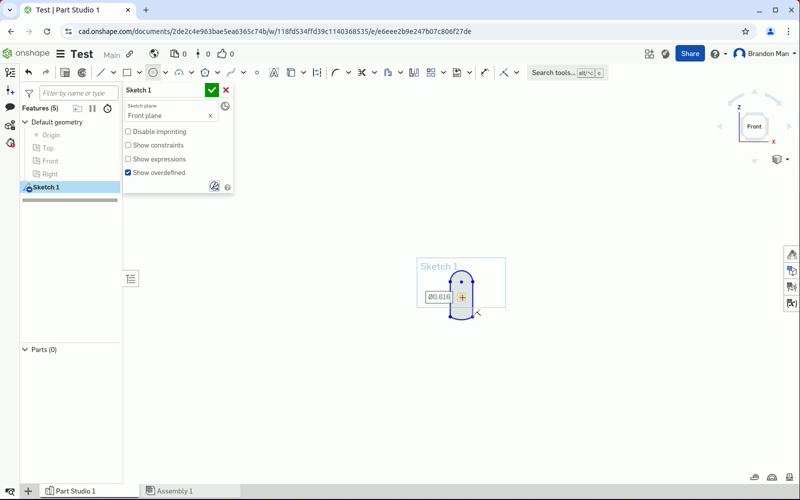
key(esc)
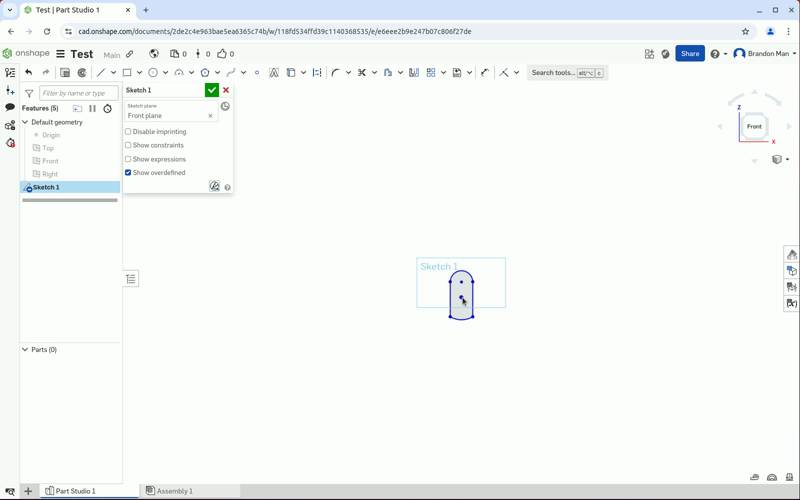
key(c)
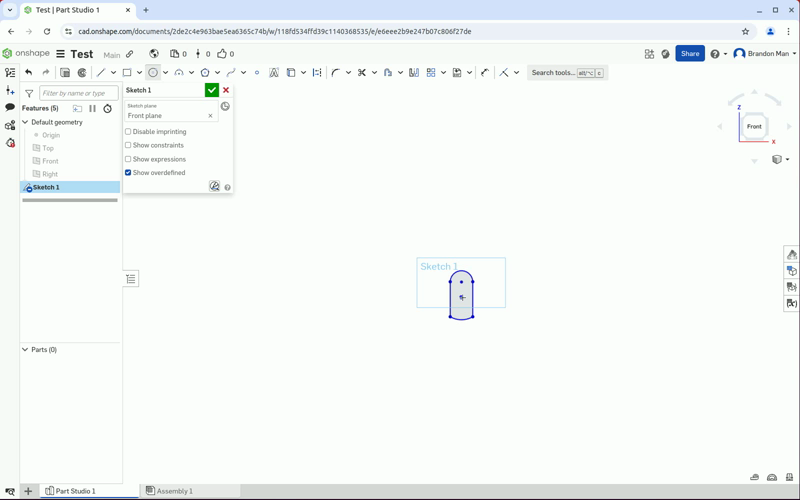
key_down(shift)
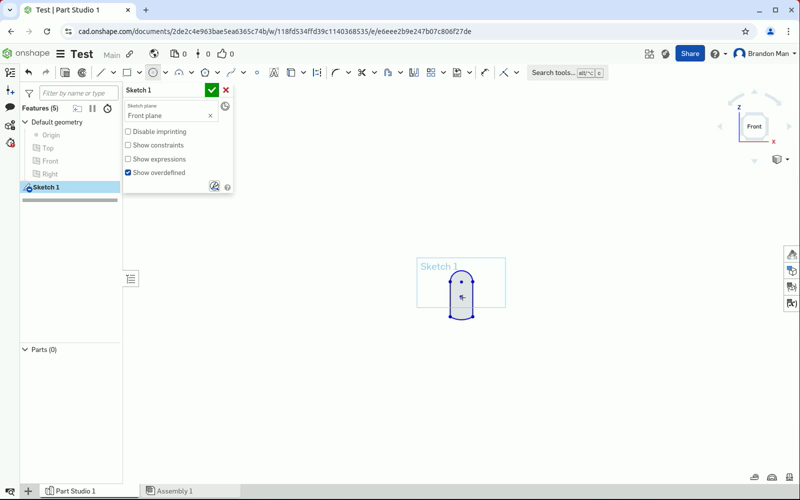
mouse_move(461, 281)
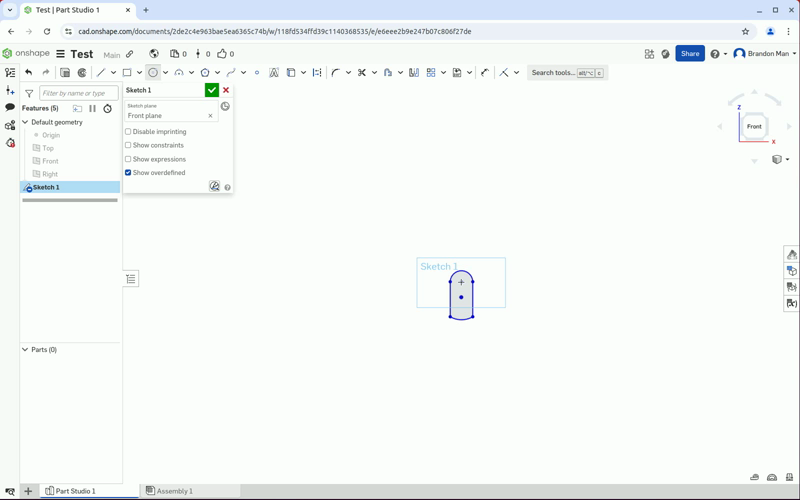
click(461, 281)
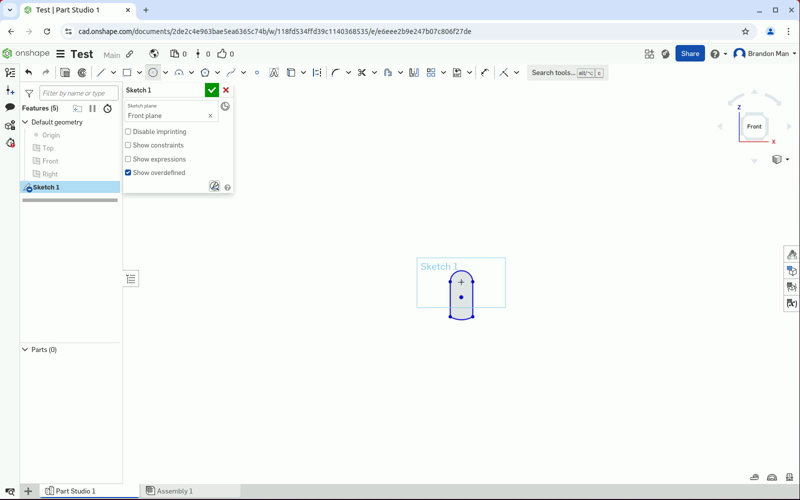
key_up(shift)
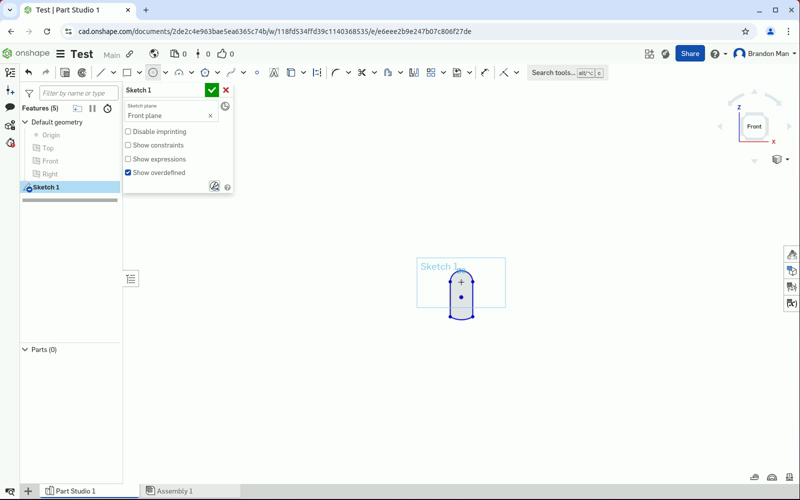
mouse_move(462, 281)
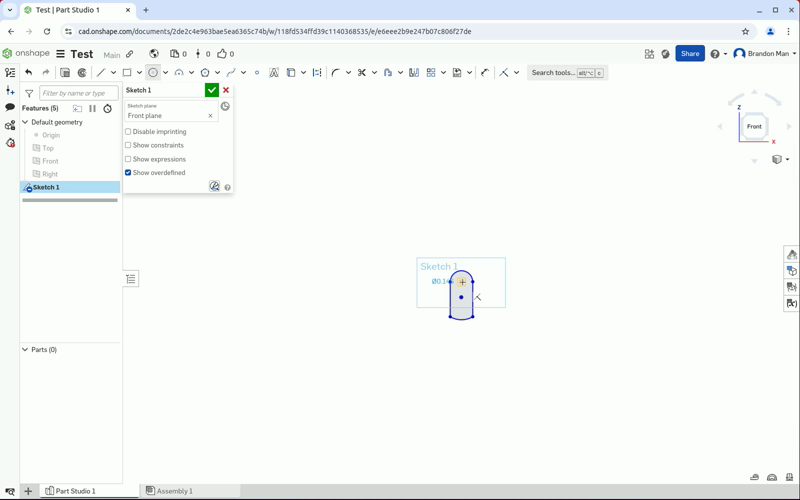
scroll(6)
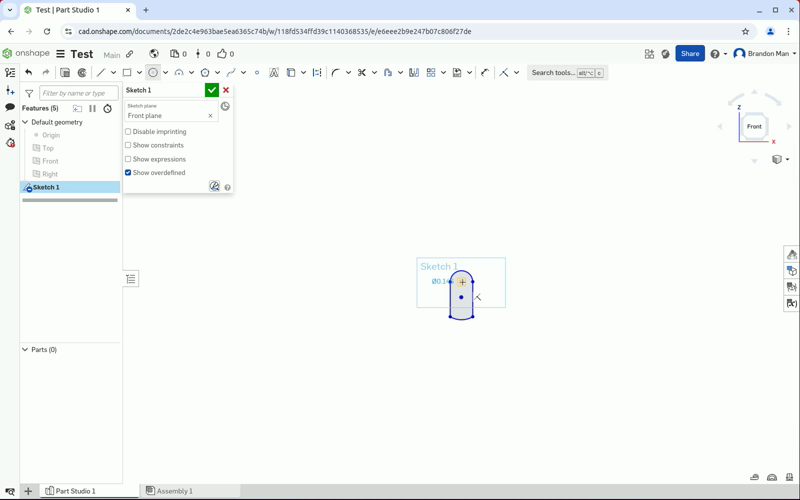
scroll(6)
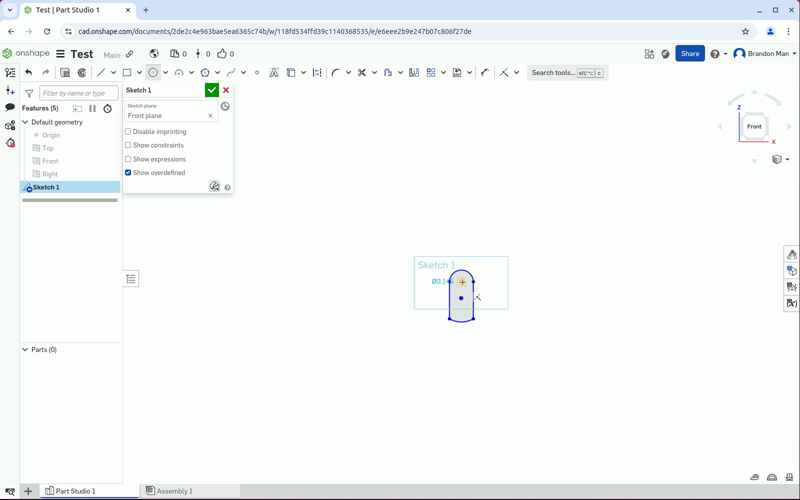
scroll(6)
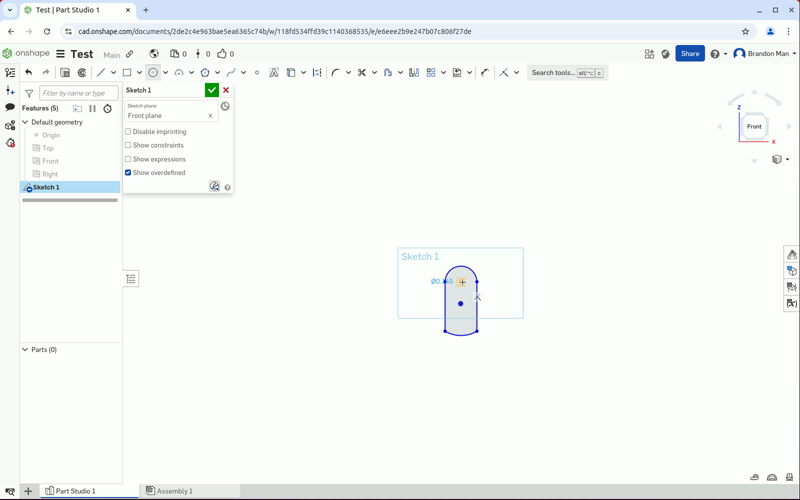
scroll(6)
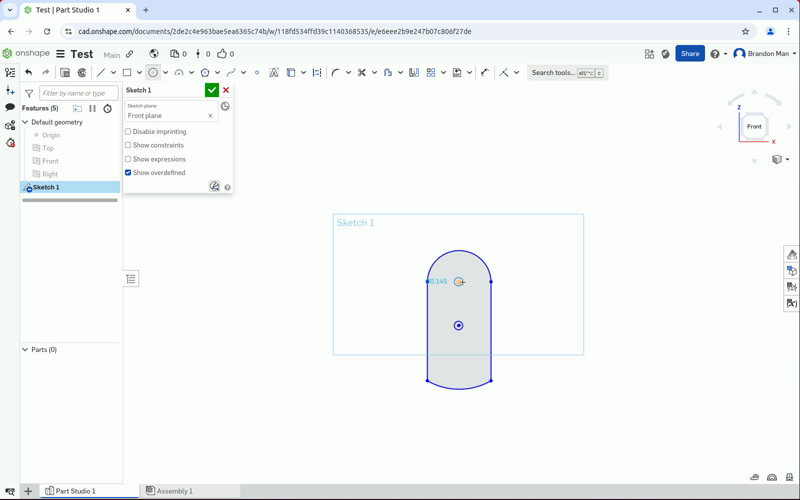
scroll(6)
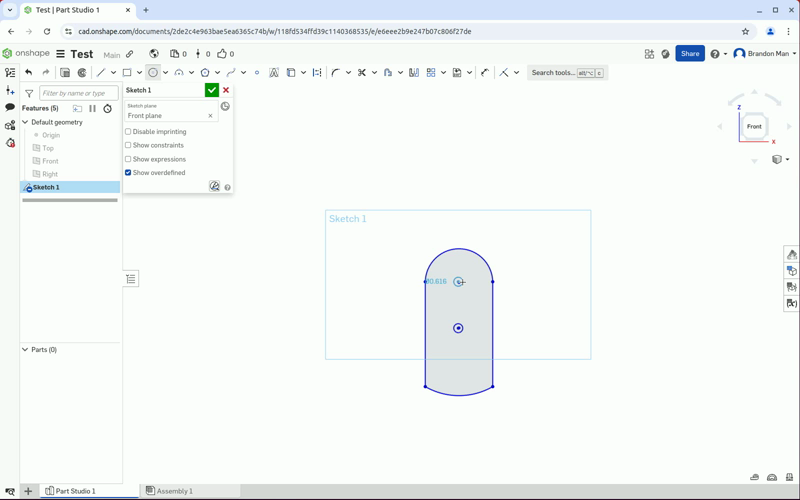
scroll(6)
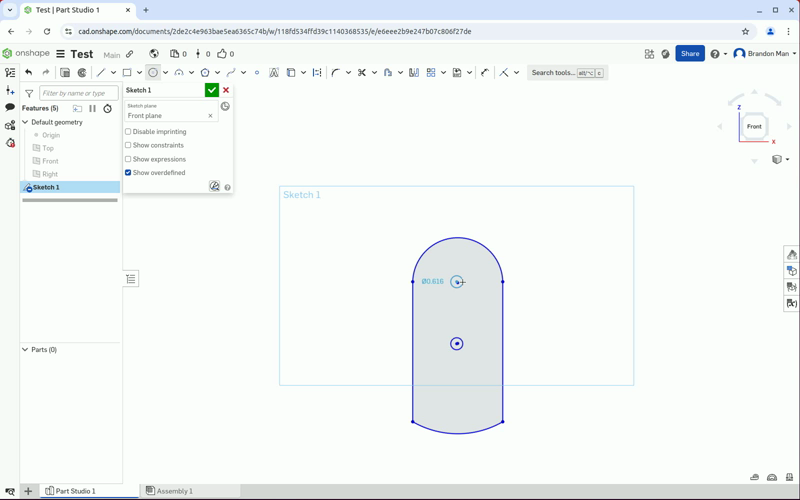
scroll(6)
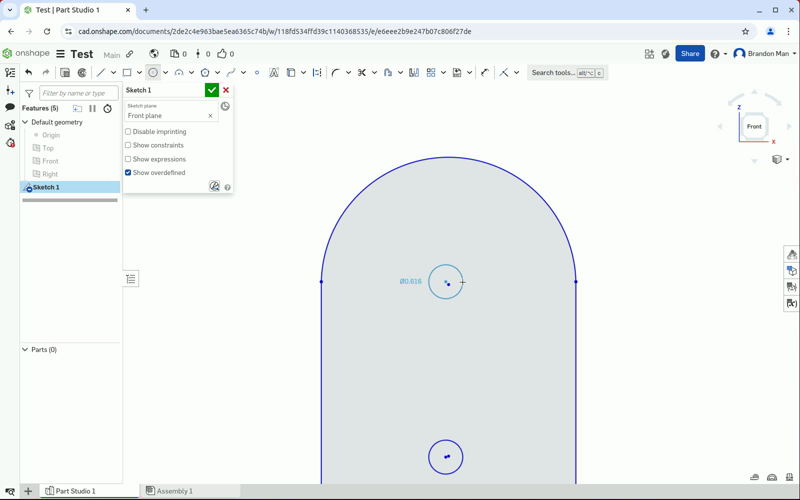
click(462, 281)
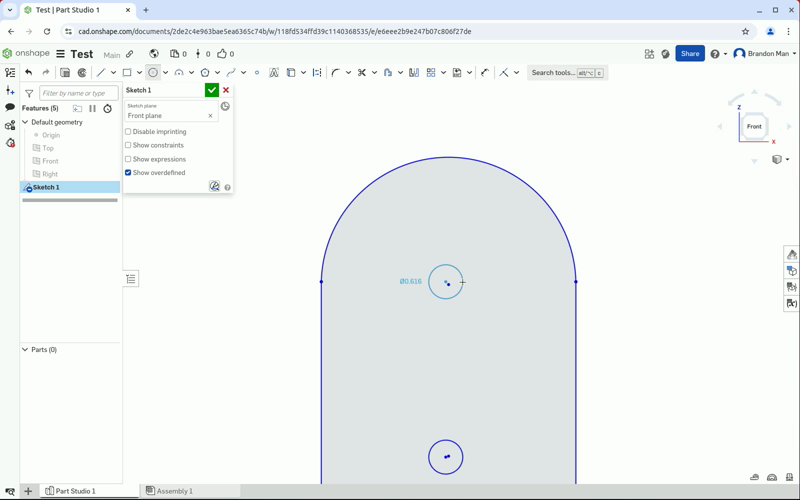
scroll(-6)
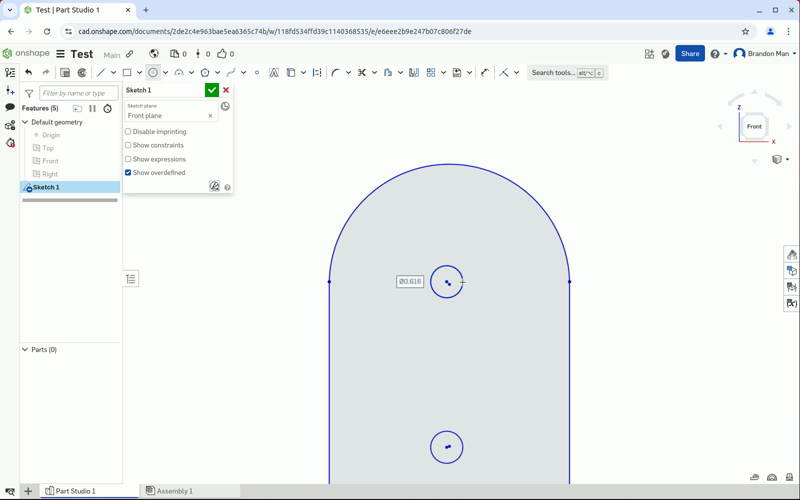
scroll(-6)
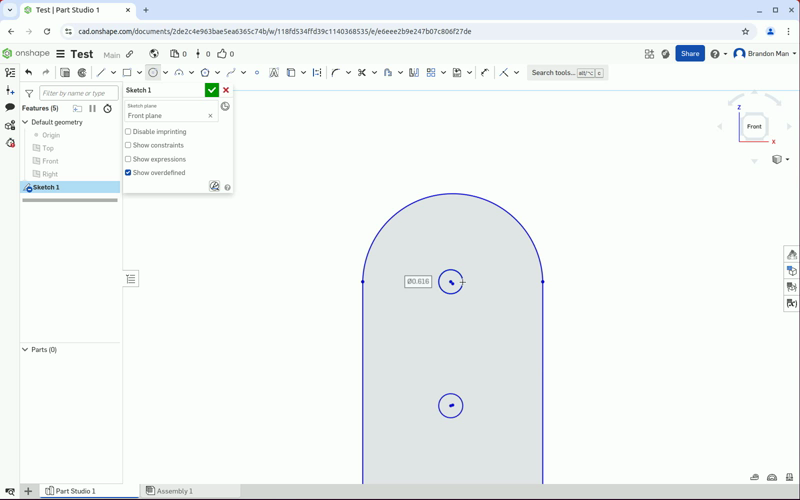
scroll(-6)
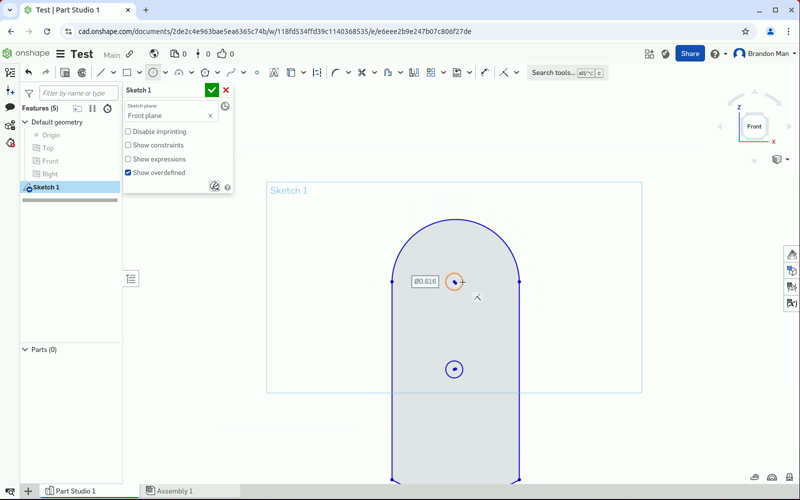
scroll(-6)
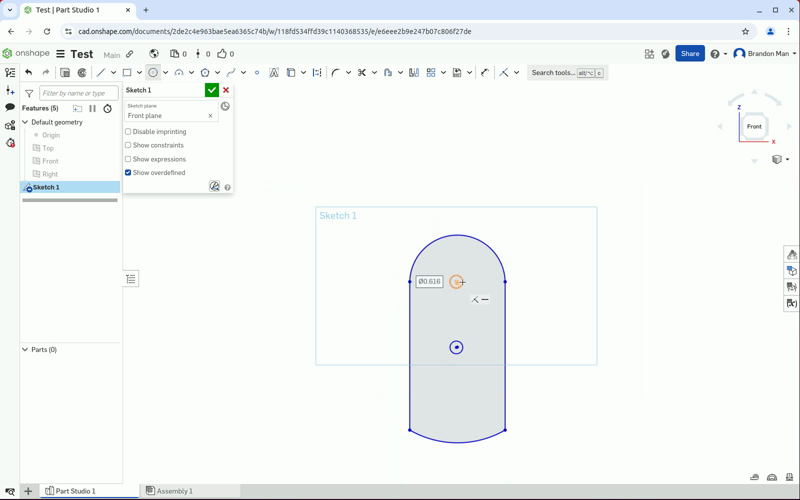
scroll(-6)
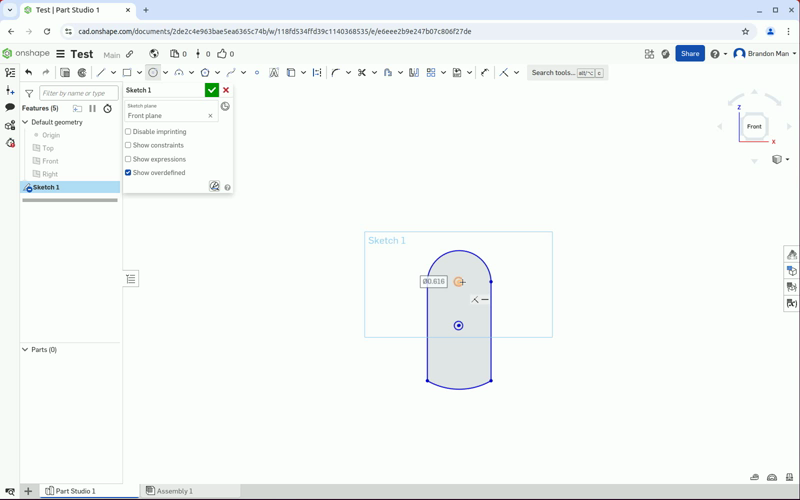
scroll(-6)
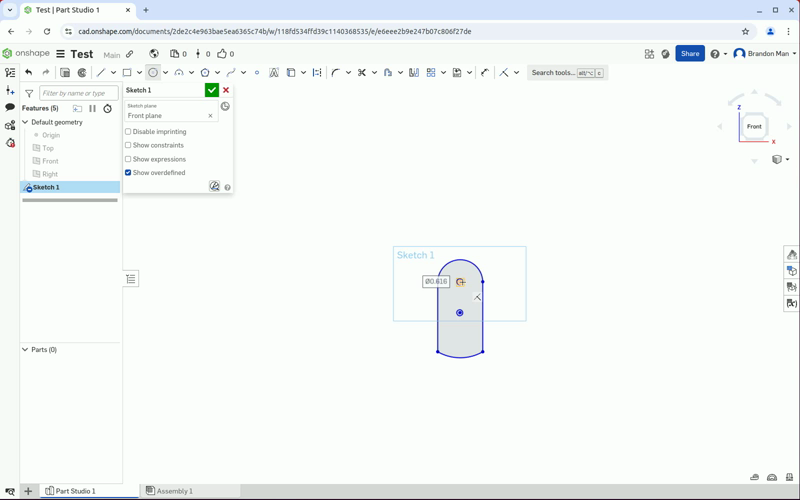
scroll(-6)
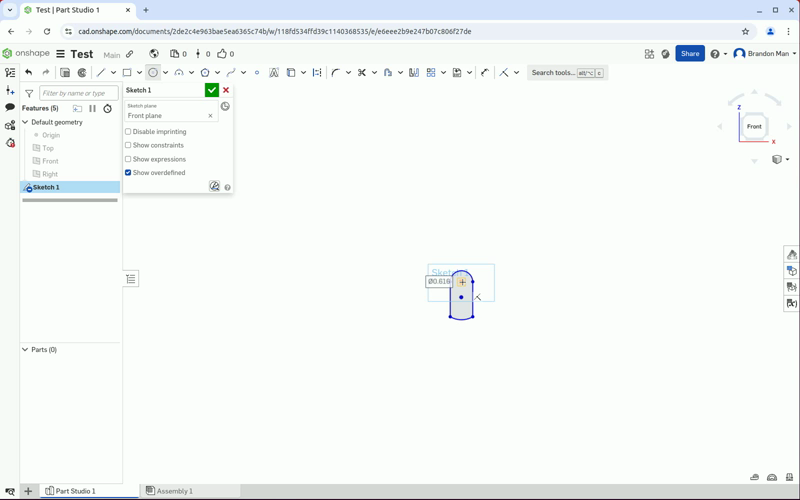
key(esc)
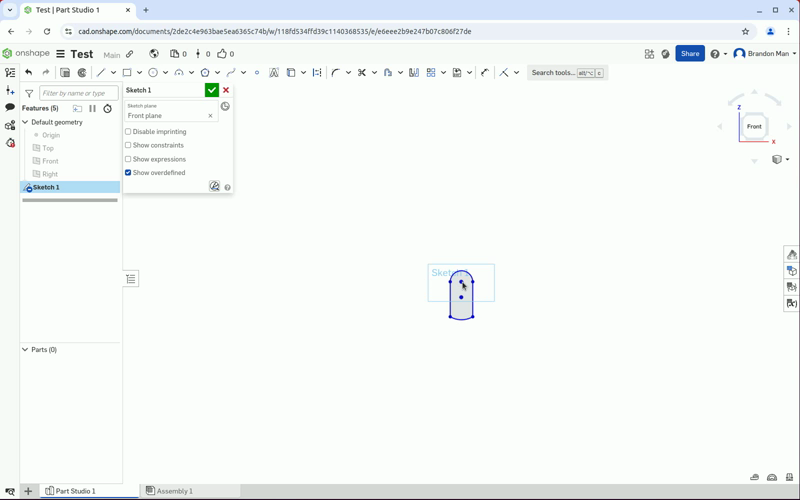
mouse_move(455, 311)
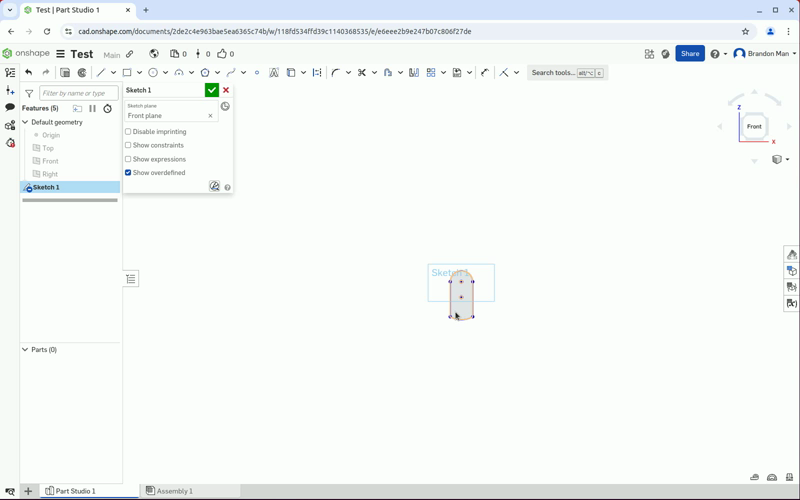
scroll(6)
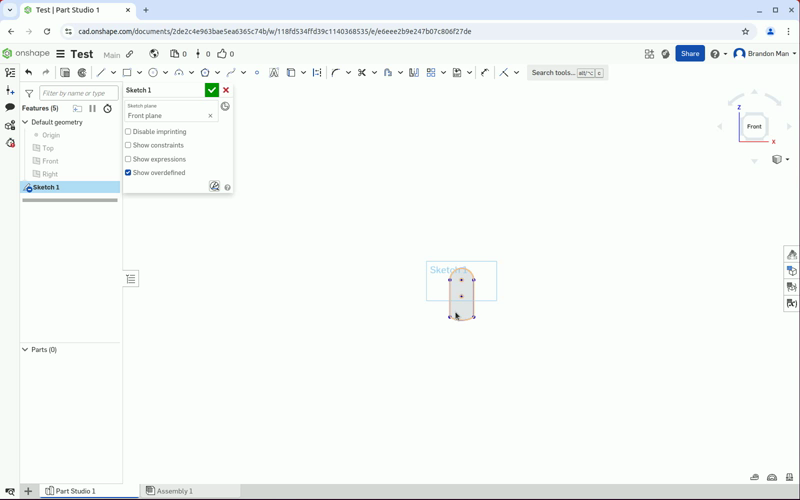
scroll(6)
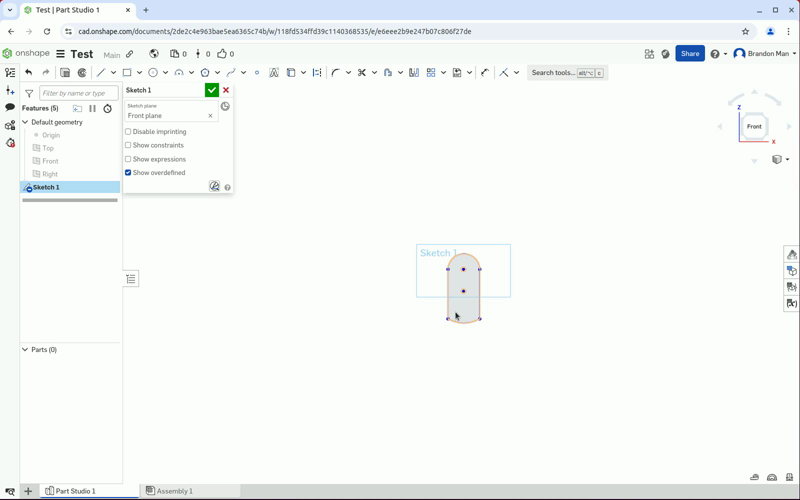
scroll(6)
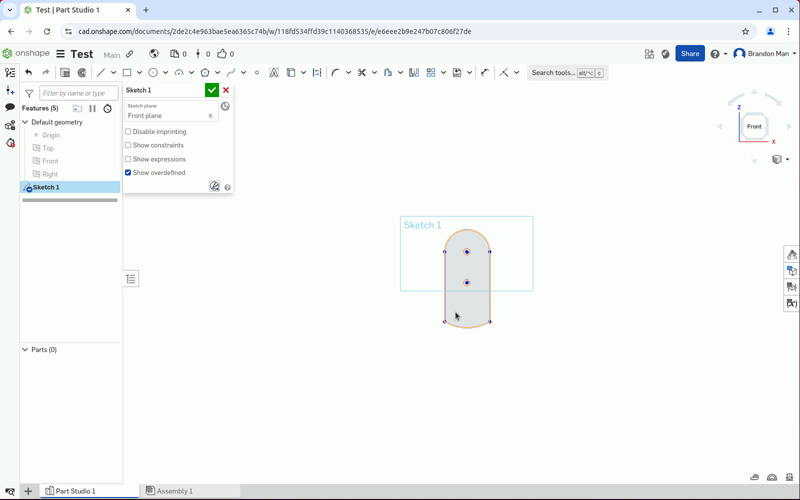
scroll(6)
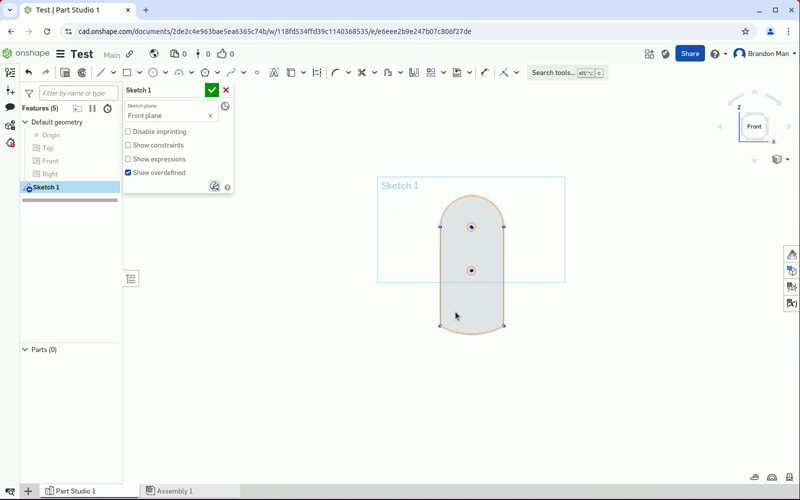
scroll(6)
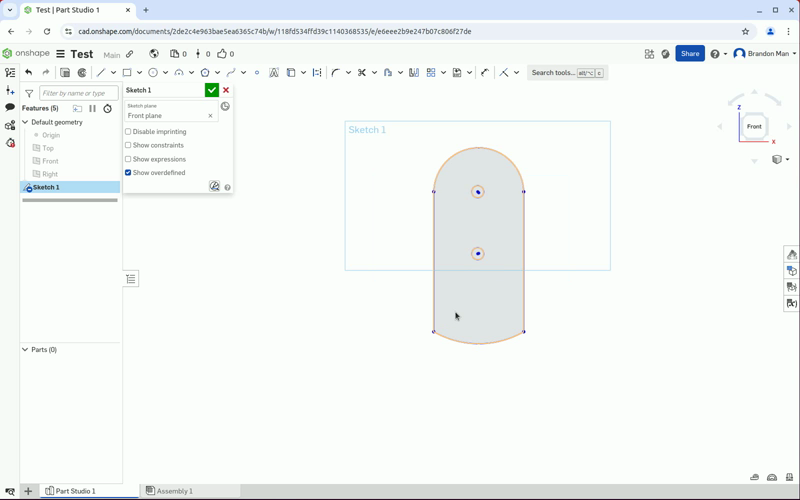
scroll(6)
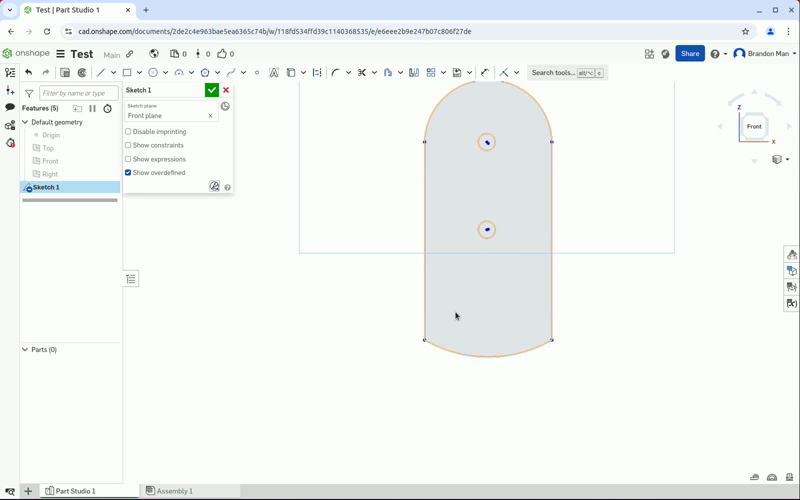
scroll(6)
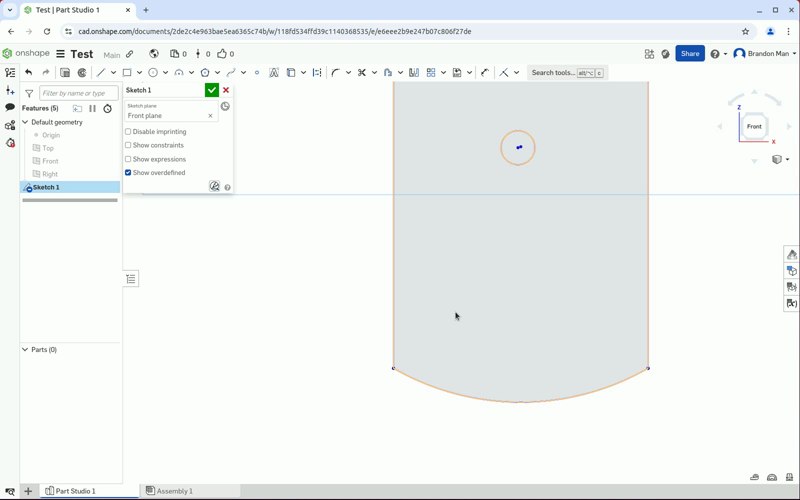
click(455, 311)
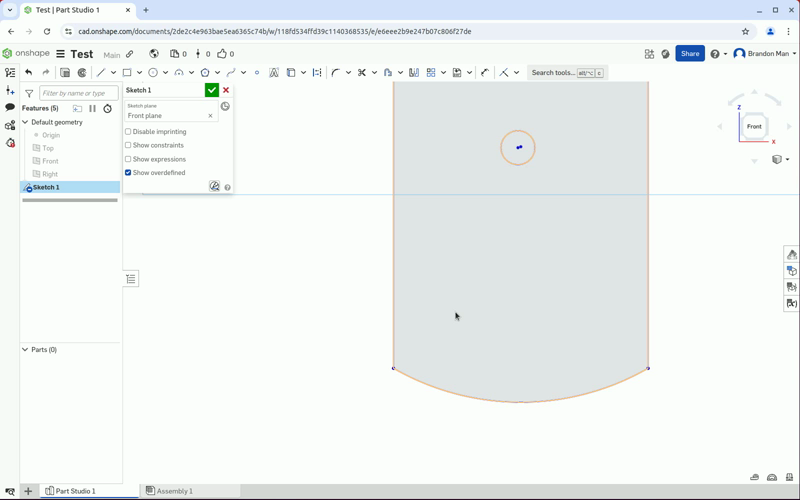
scroll(-6)
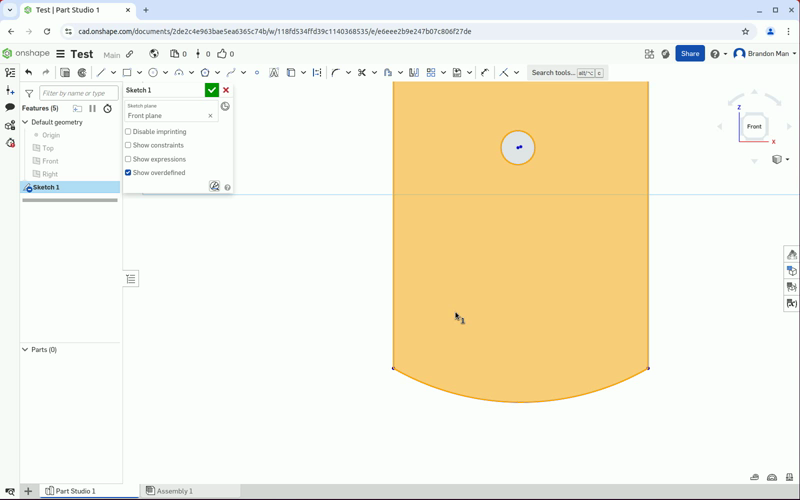
scroll(-6)
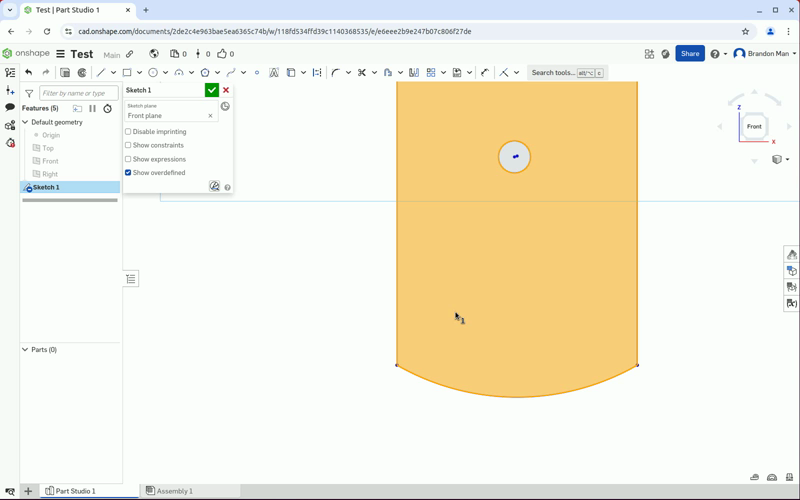
scroll(-6)
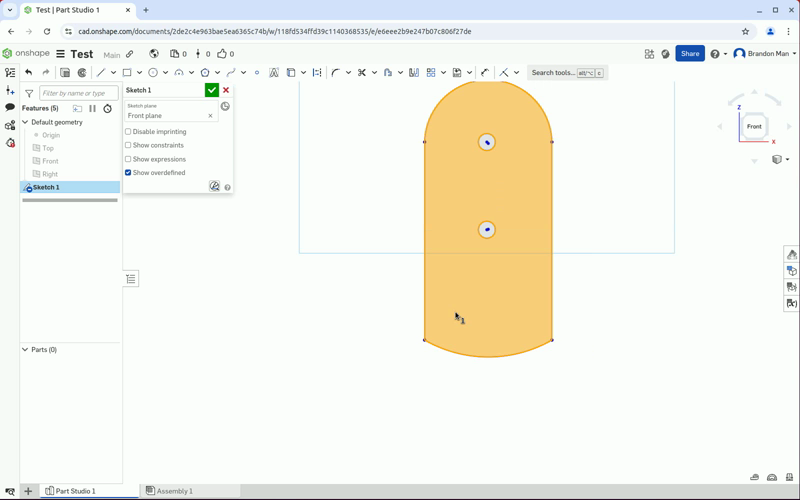
scroll(-6)
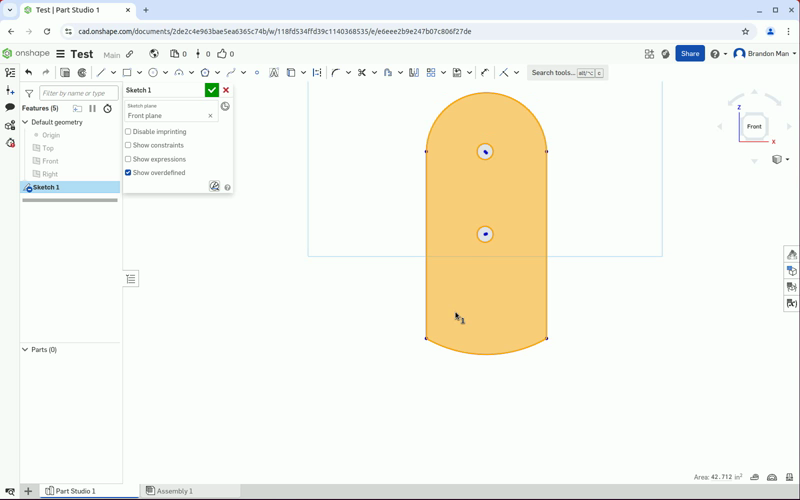
scroll(-6)
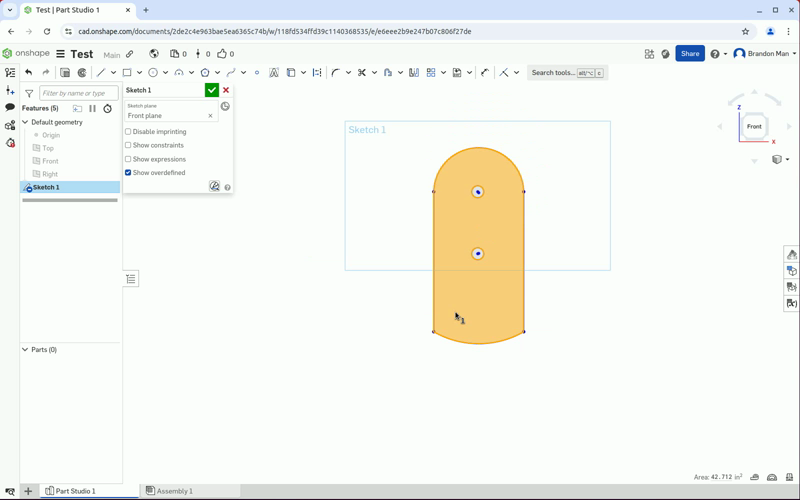
scroll(-6)
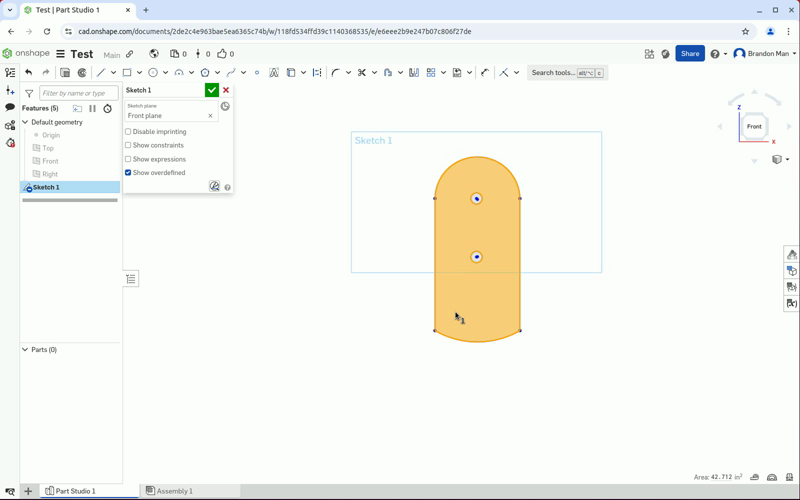
scroll(-6)
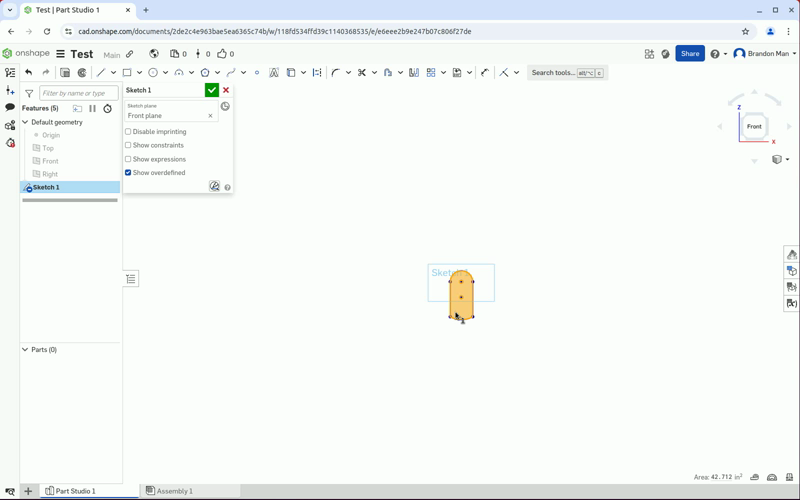
mouse_move(73, 352)
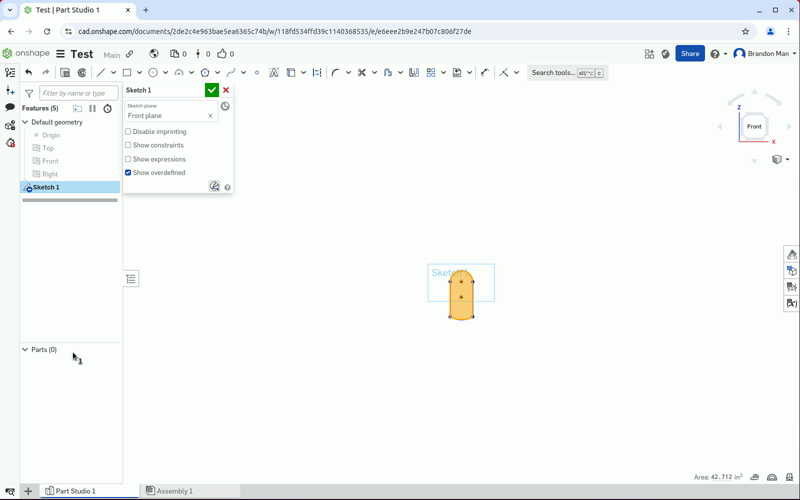
key(shift+y)
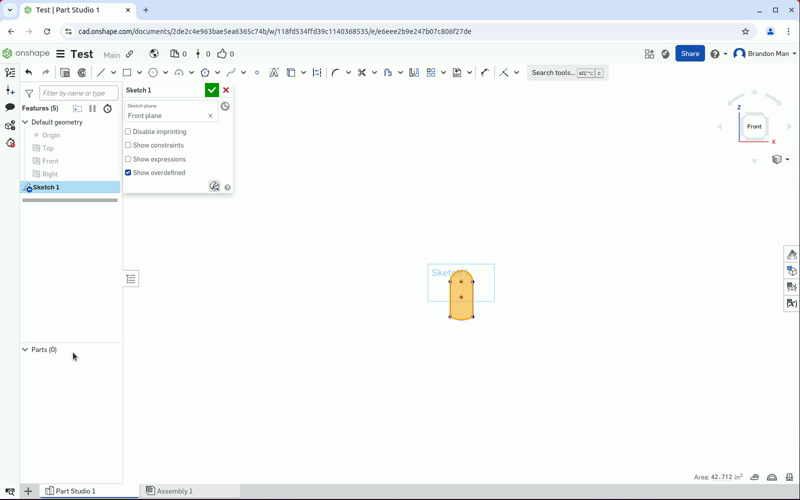
key(shift+e)
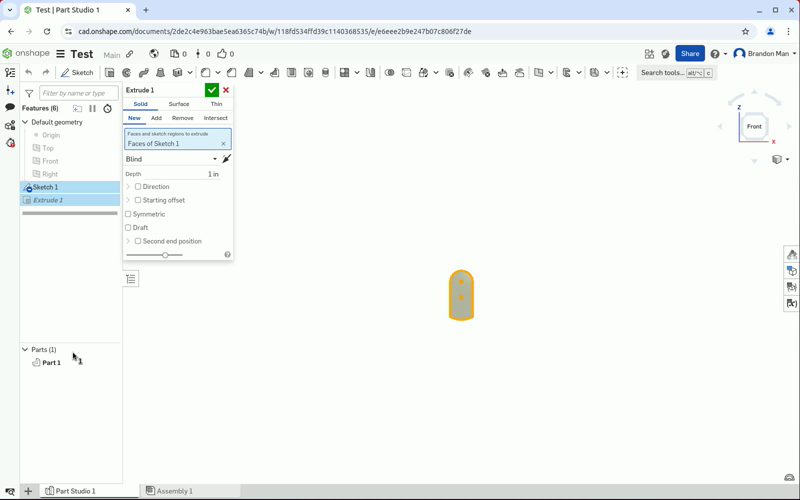
mouse_move(143, 106)
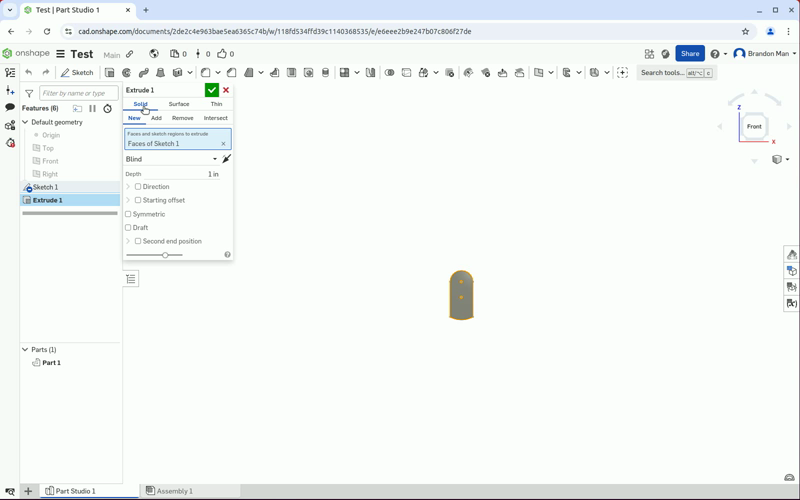
click(143, 106)
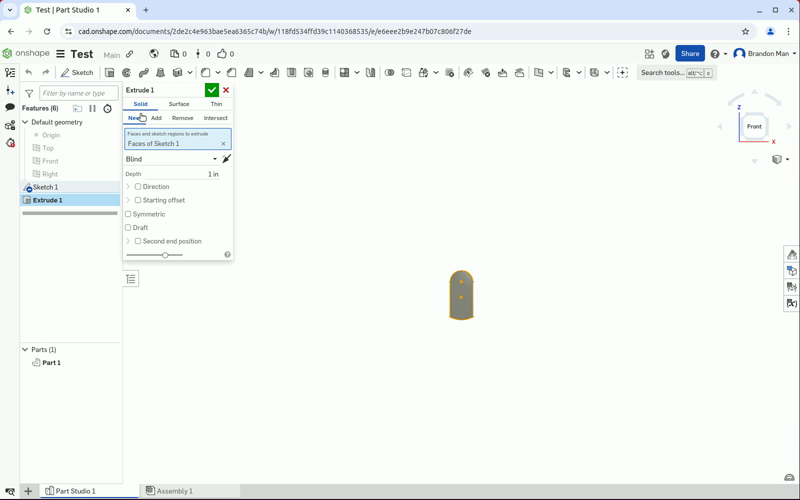
mouse_move(137, 120)
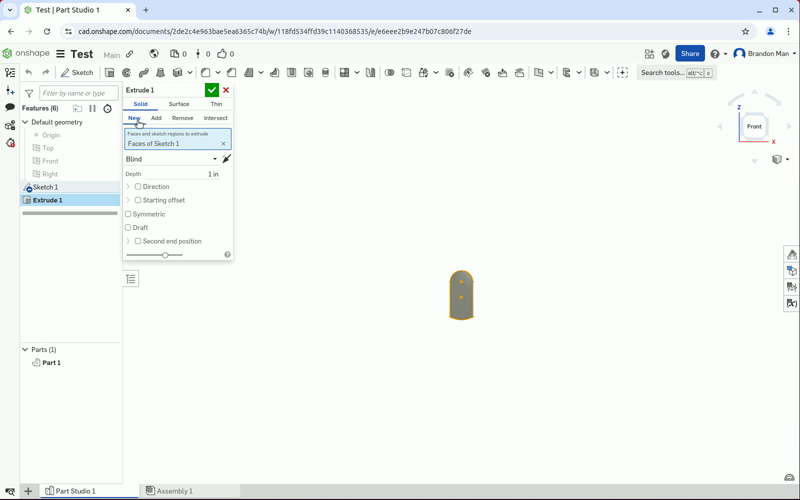
click(137, 120)
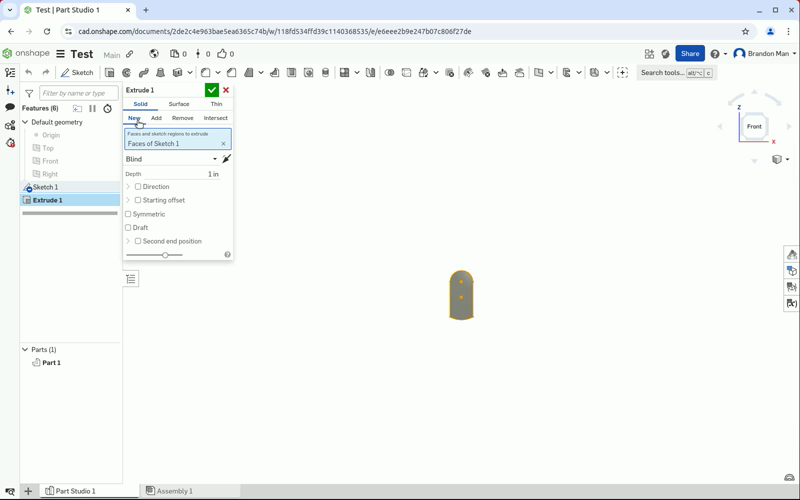
key(tab, 4)
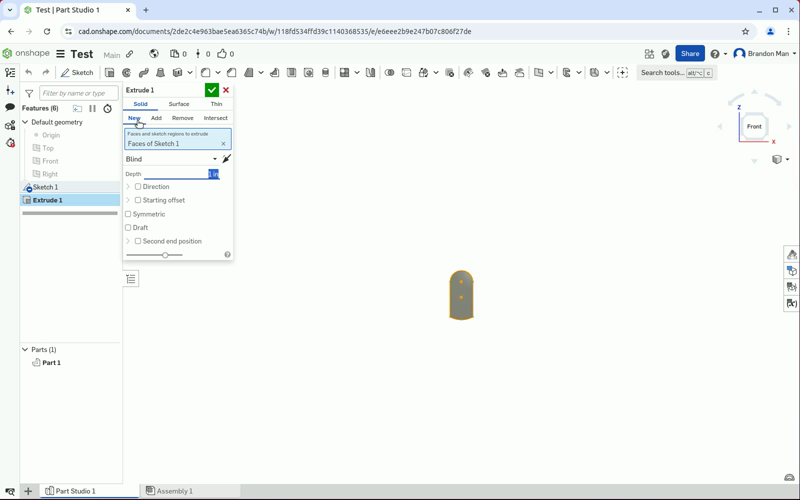
text(1.444)
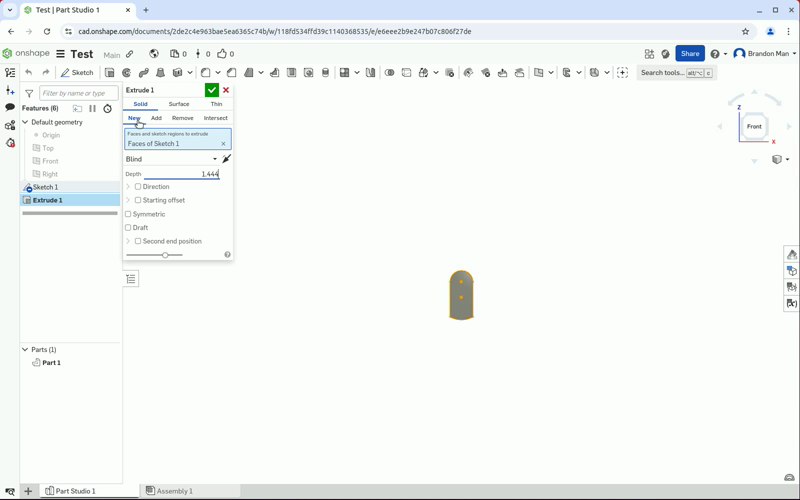
key(tab, 3)
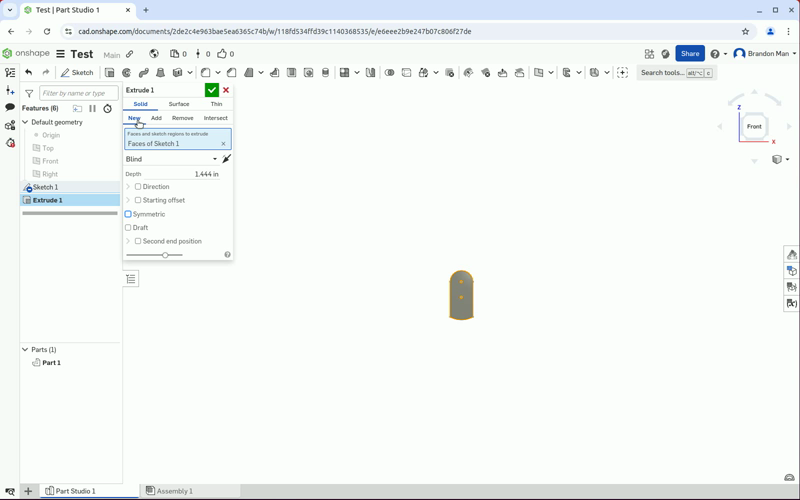
key(space)
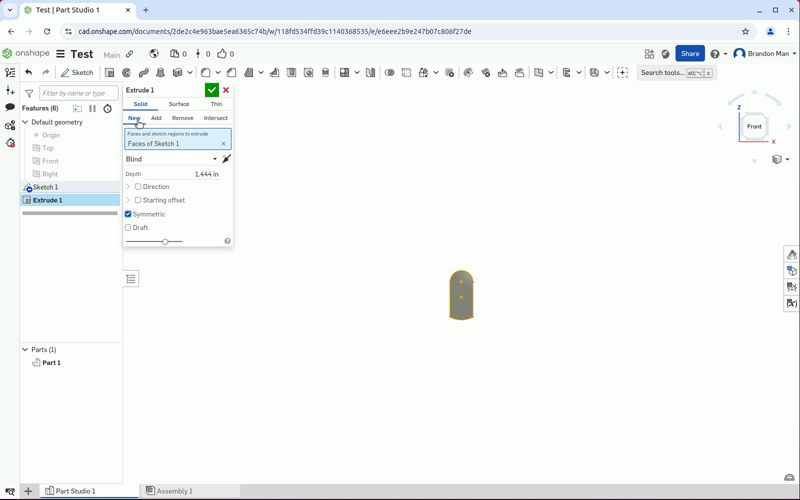
key(enter)
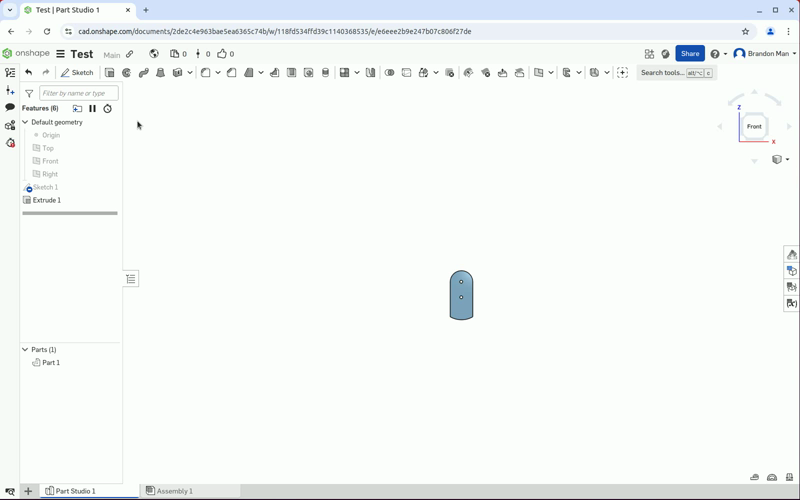
key(shift+h)
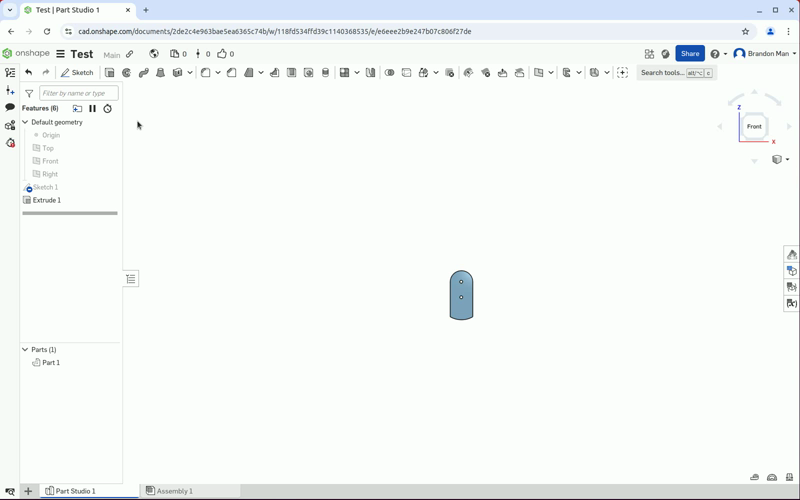
key(shift+h)
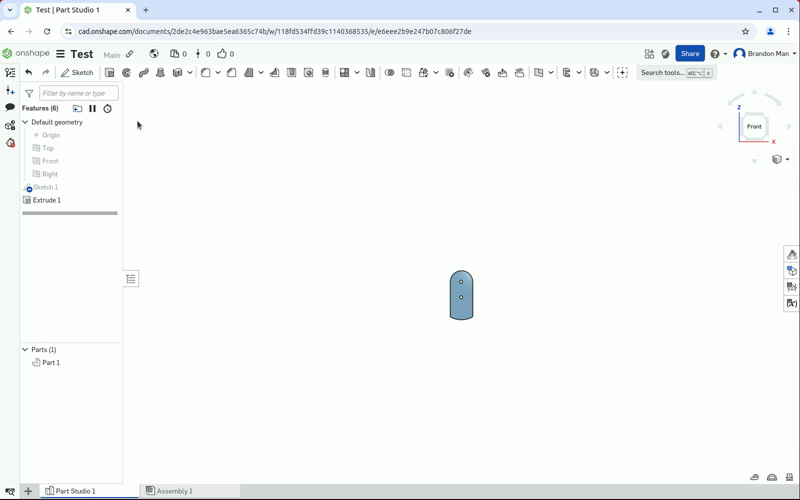
mouse_move(73, 189)
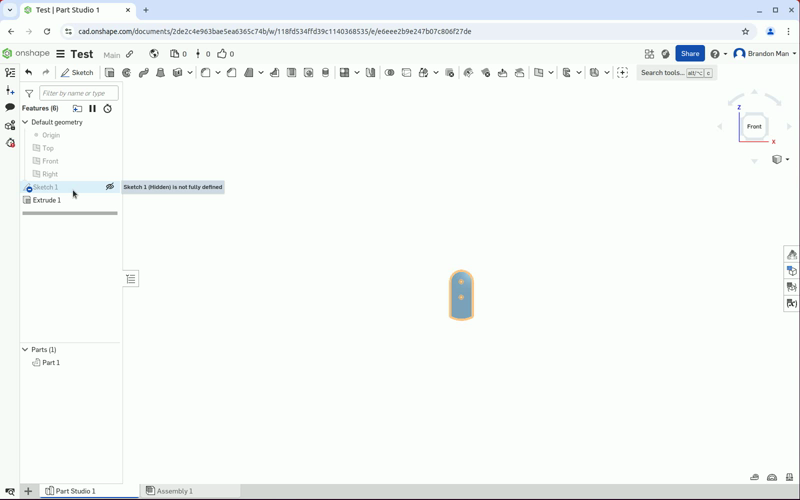
click(73, 189)
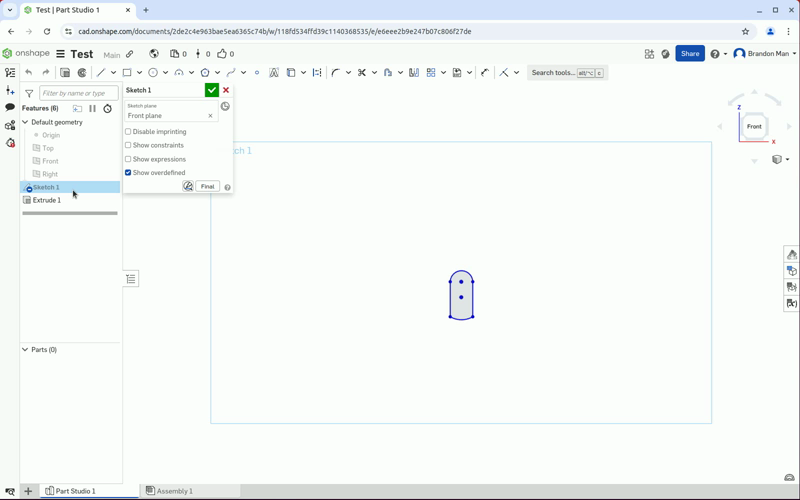
mouse_move(229, 92)
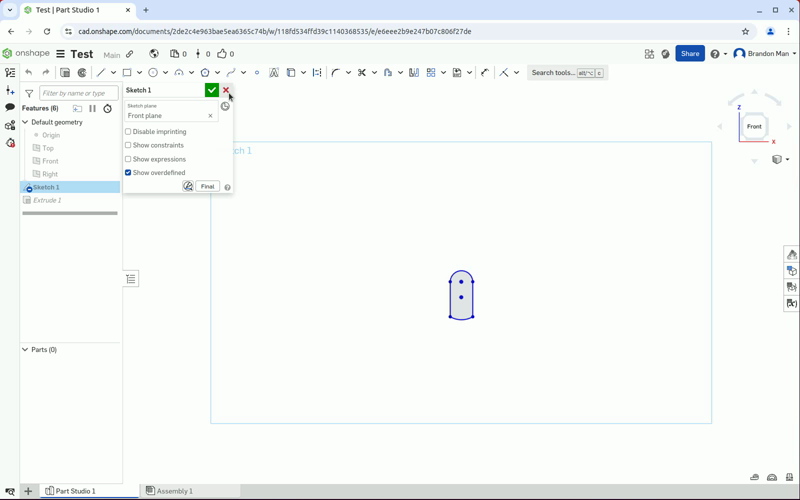
click(229, 92)
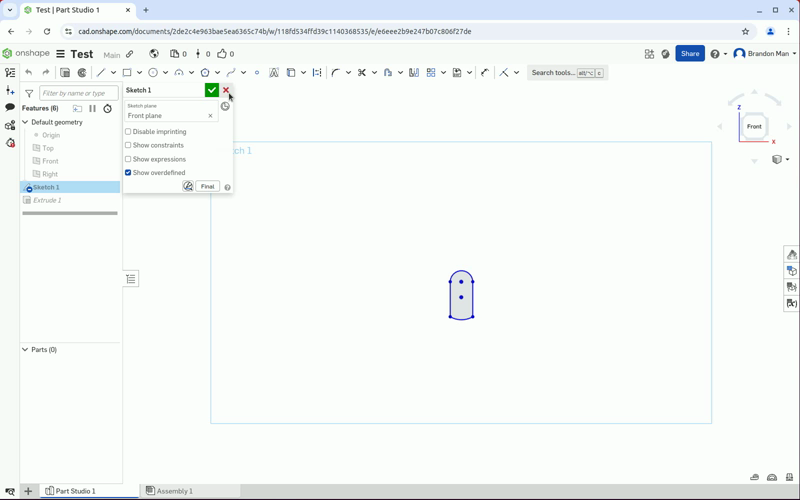
key(shift+s)
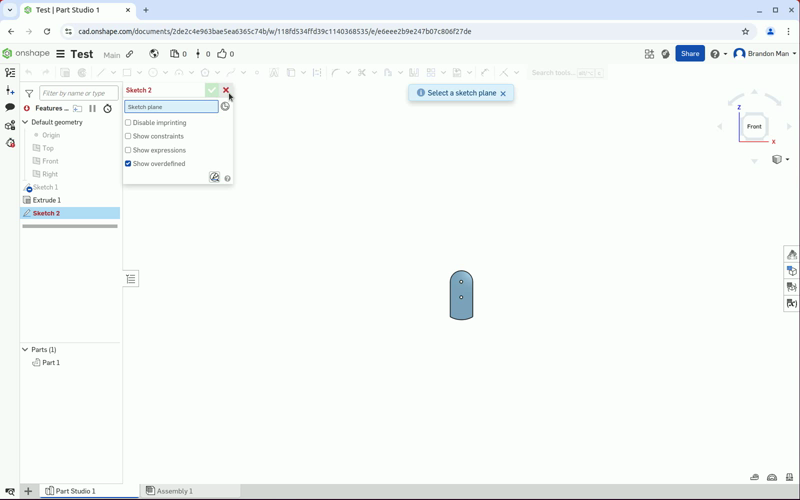
mouse_move(73, 163)
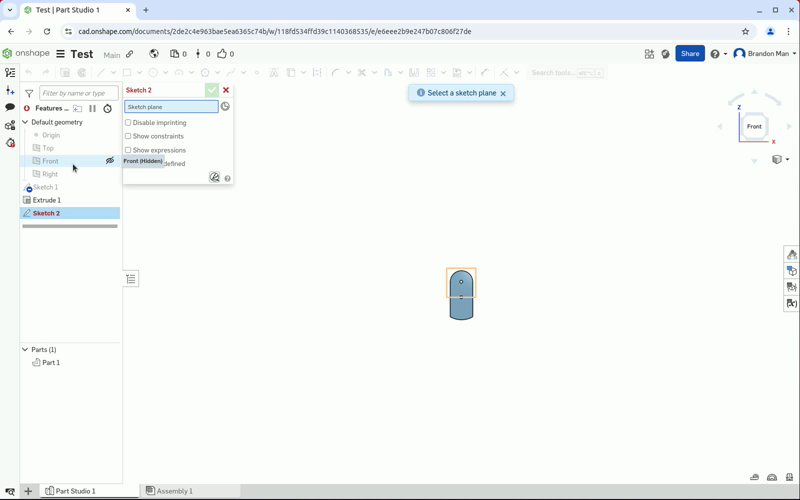
click(73, 163)
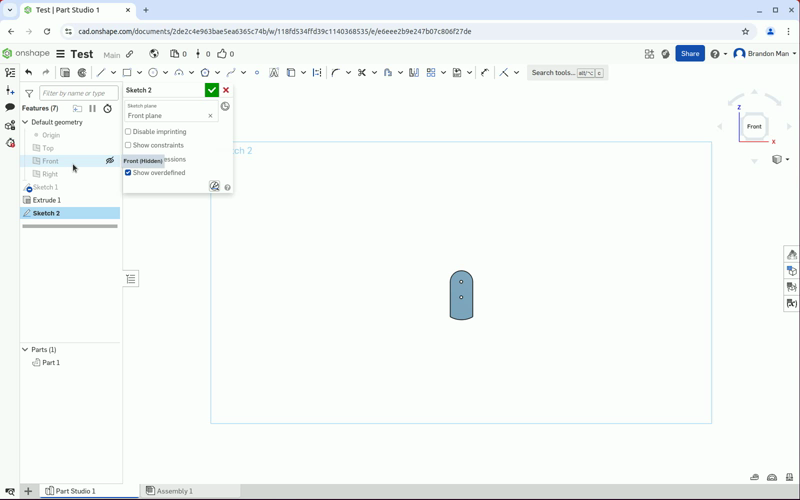
mouse_move(73, 352)
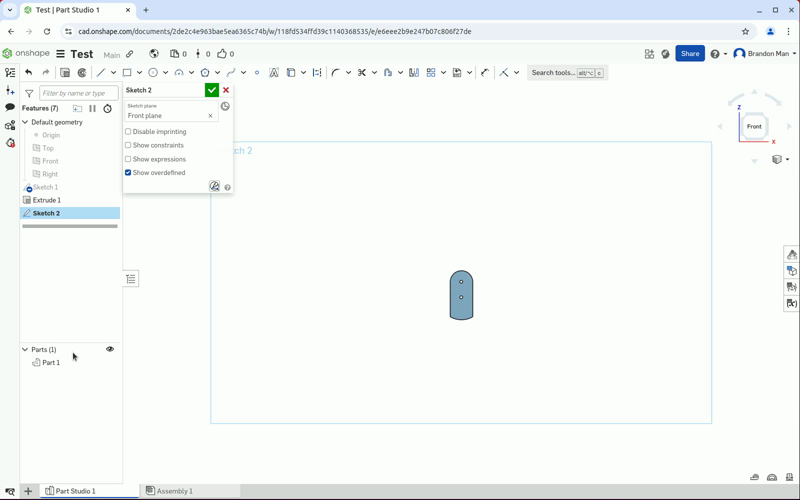
key(y)
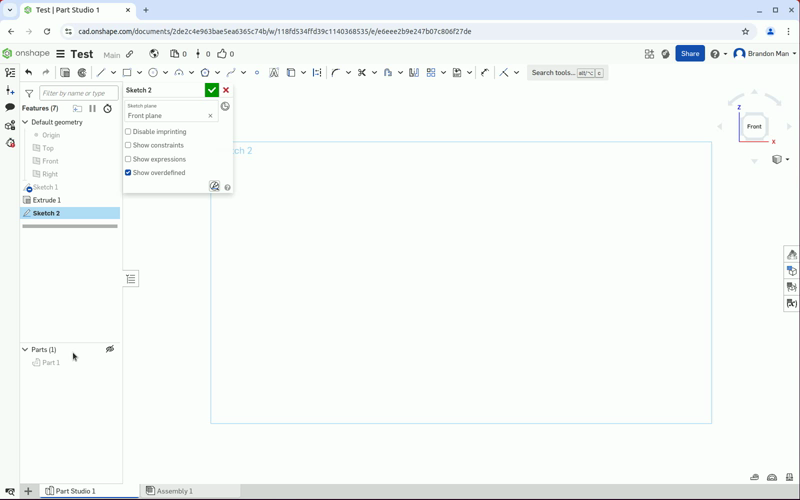
key(a)
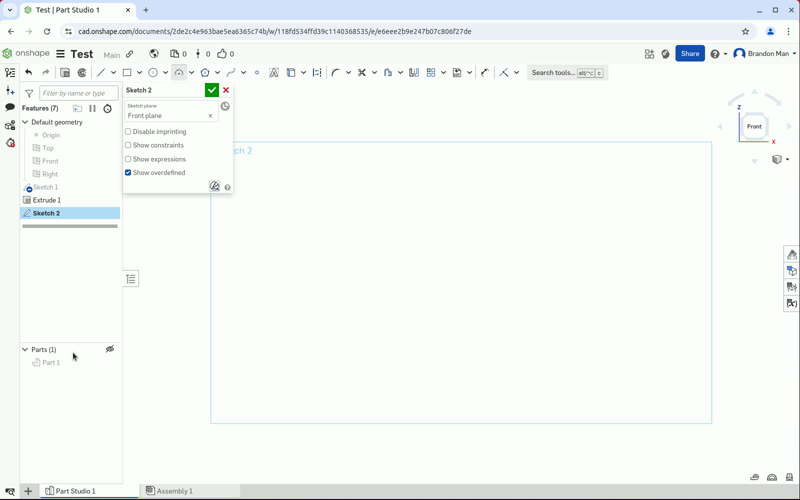
key_down(shift)
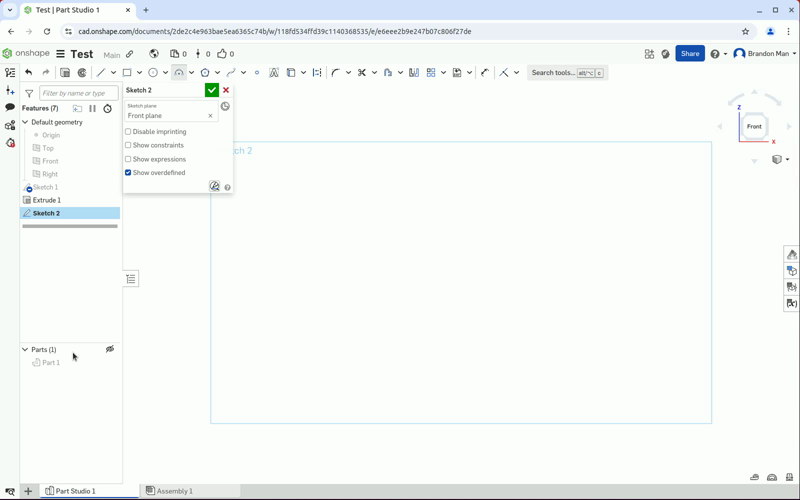
mouse_move(450, 355)
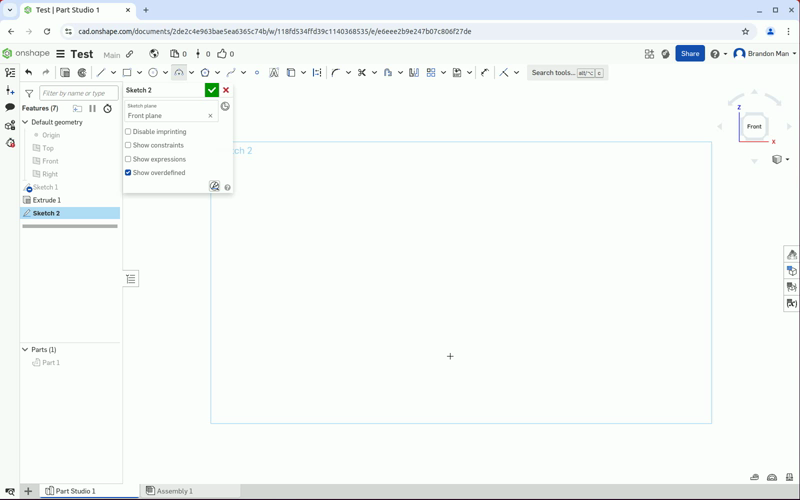
click(450, 355)
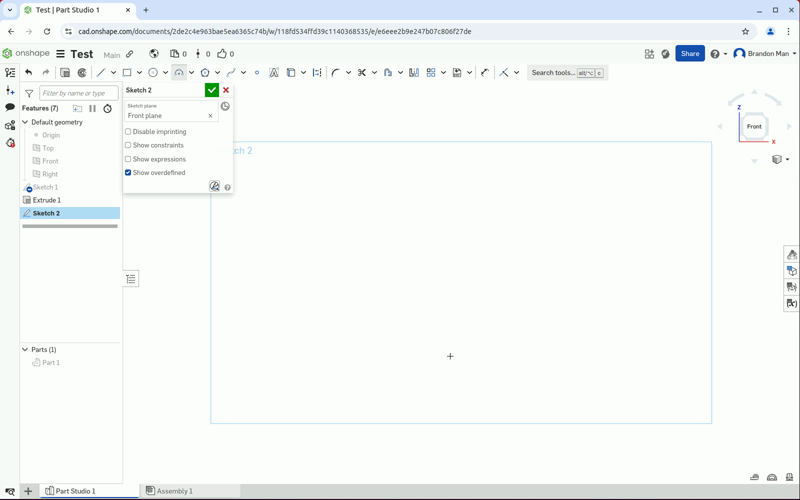
key_up(shift)
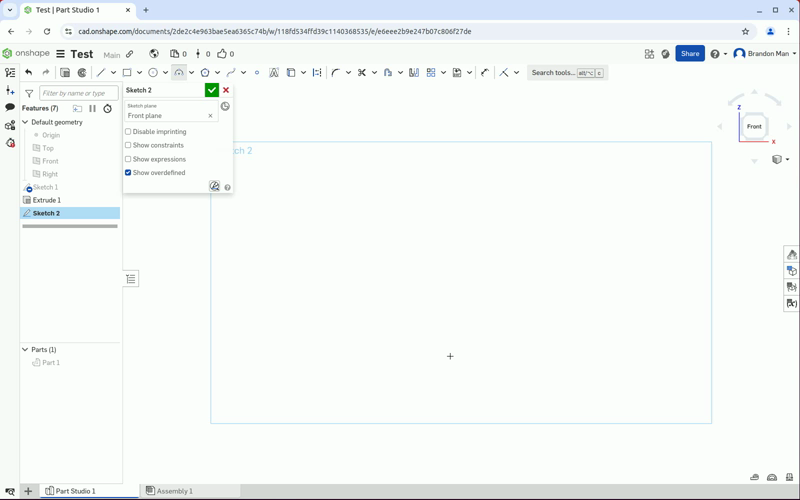
key_down(shift)
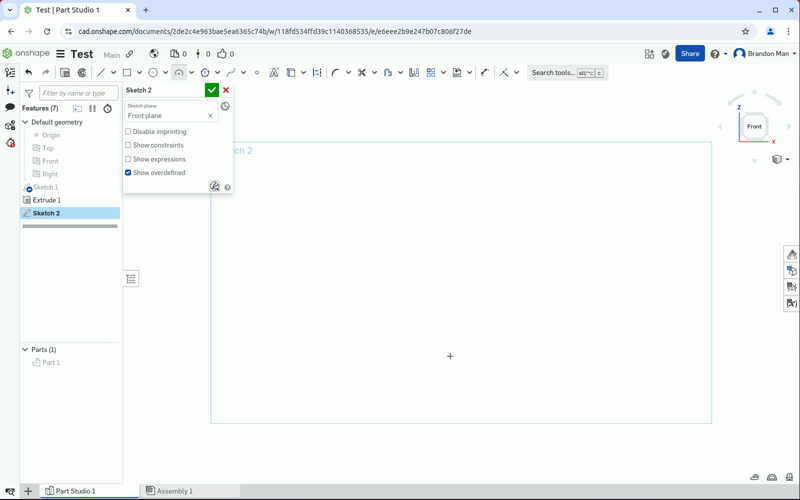
mouse_move(473, 355)
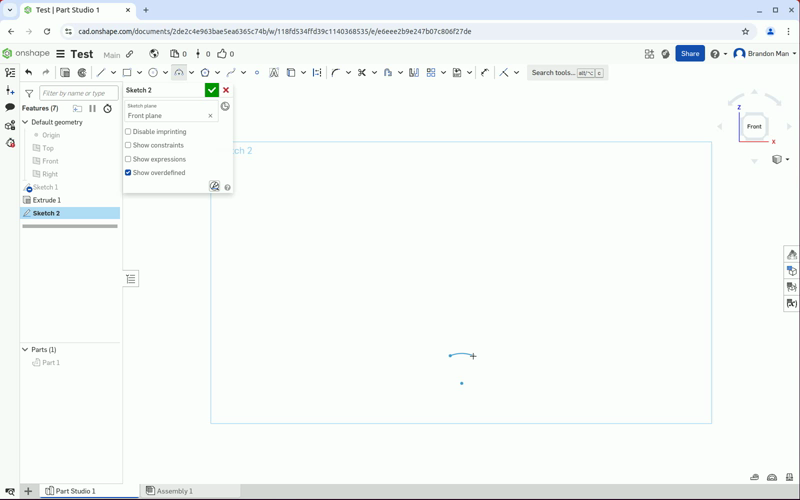
click(473, 355)
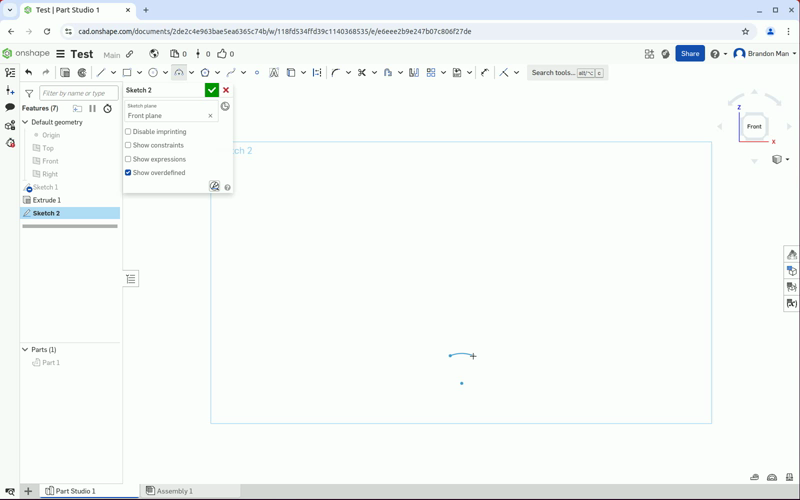
mouse_move(461, 358)
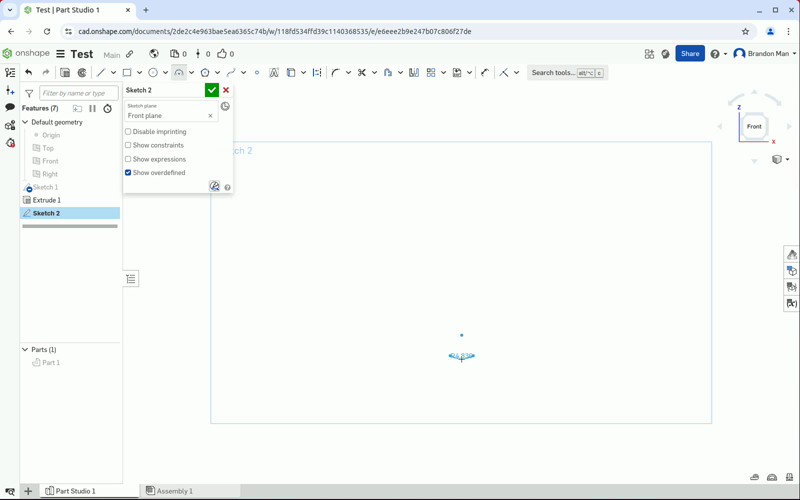
click(461, 358)
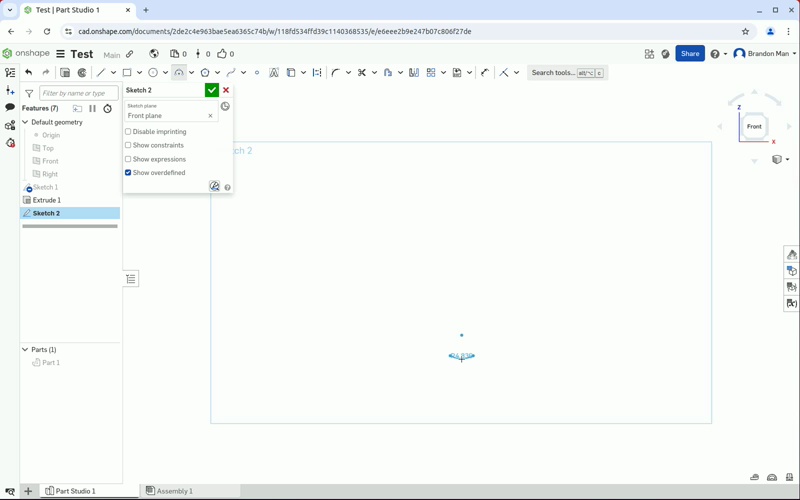
key_up(shift)
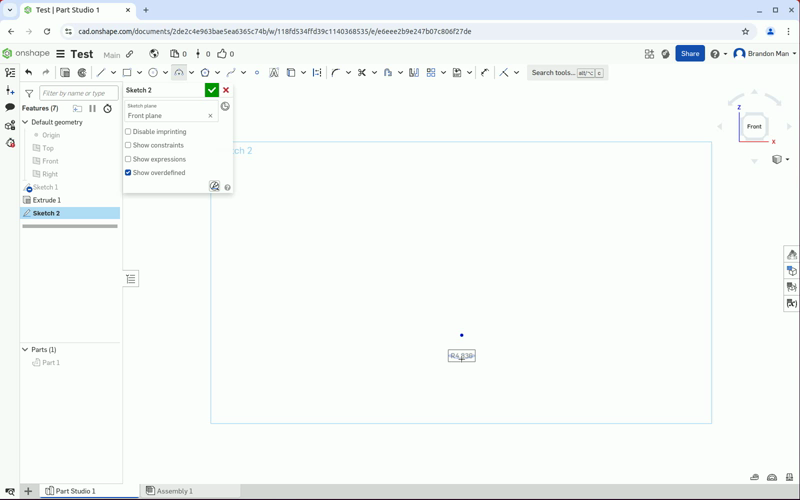
key(esc)
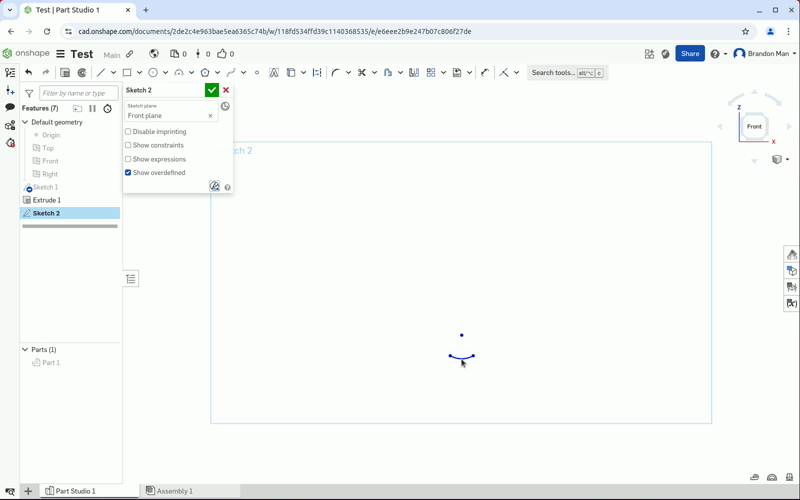
key(l)
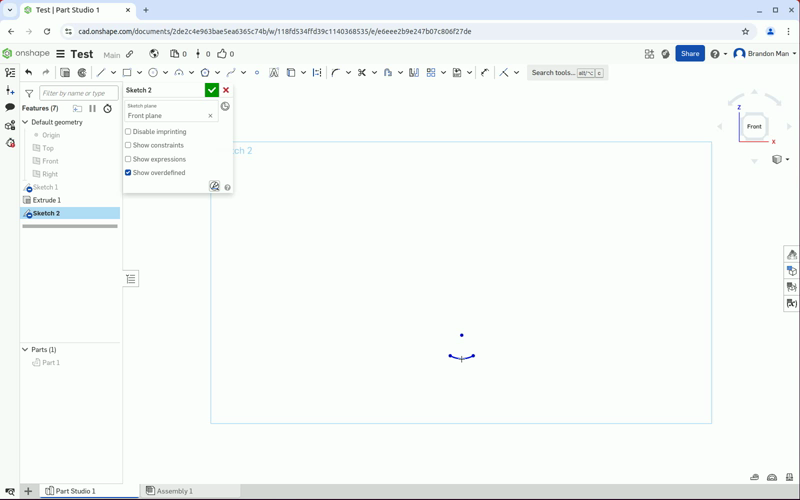
mouse_move(473, 355)
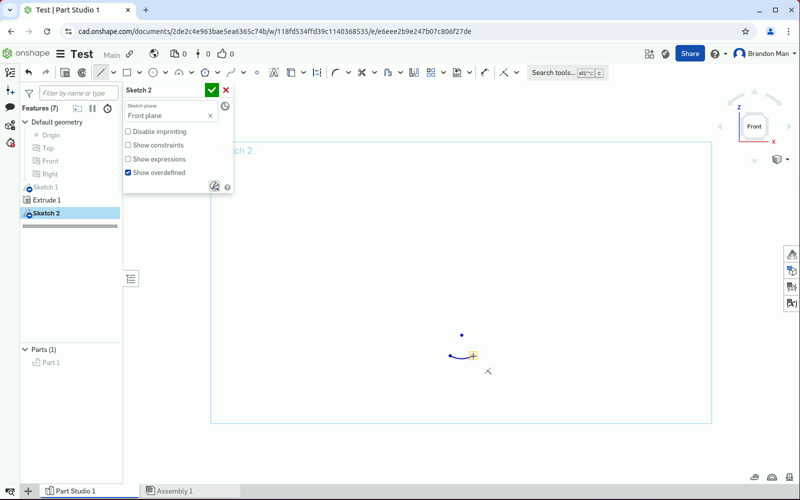
click(473, 355)
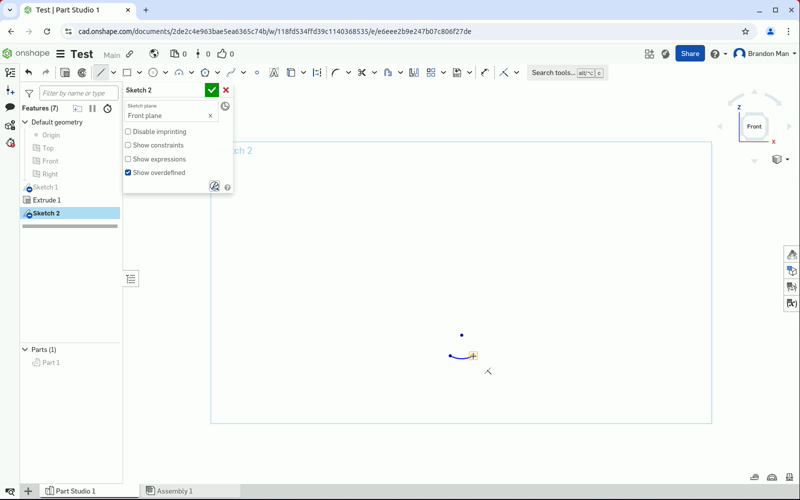
key_down(shift)
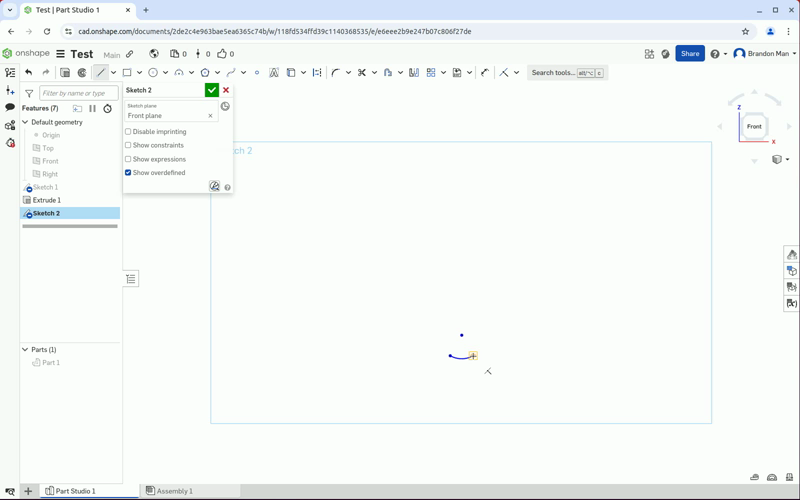
mouse_move(503, 355)
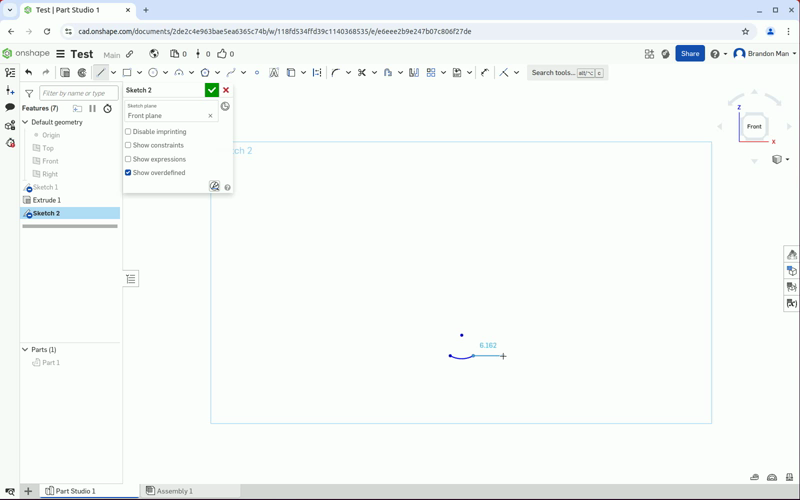
mouse_move(473, 316)
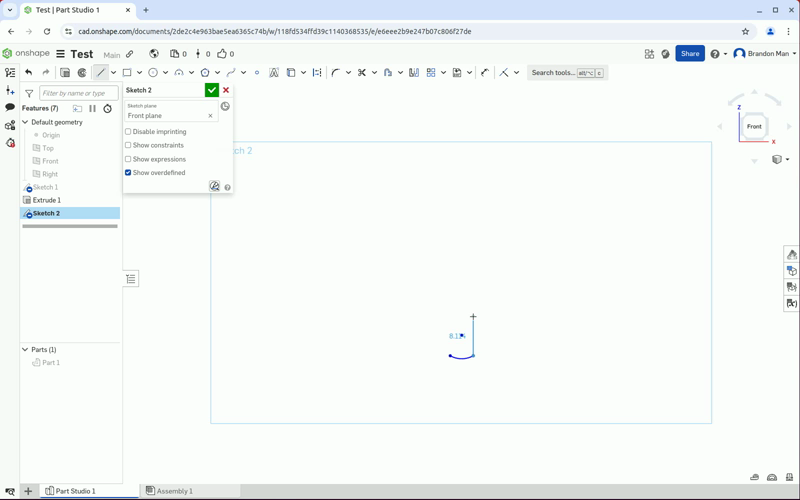
click(473, 316)
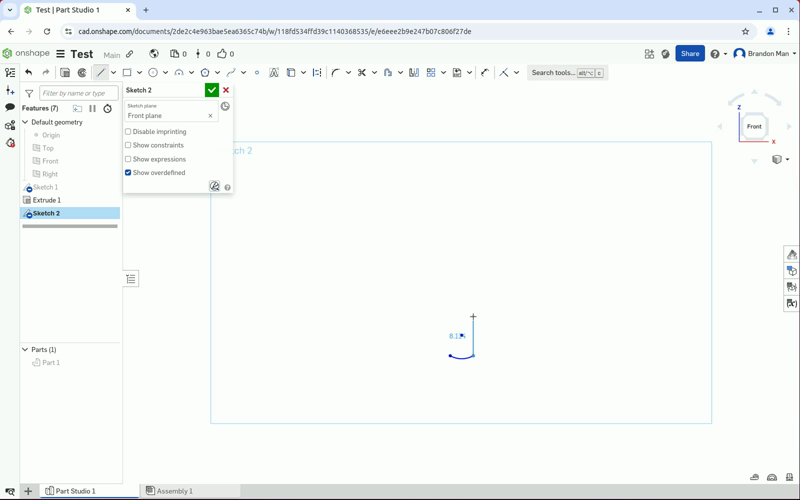
key_up(shift)
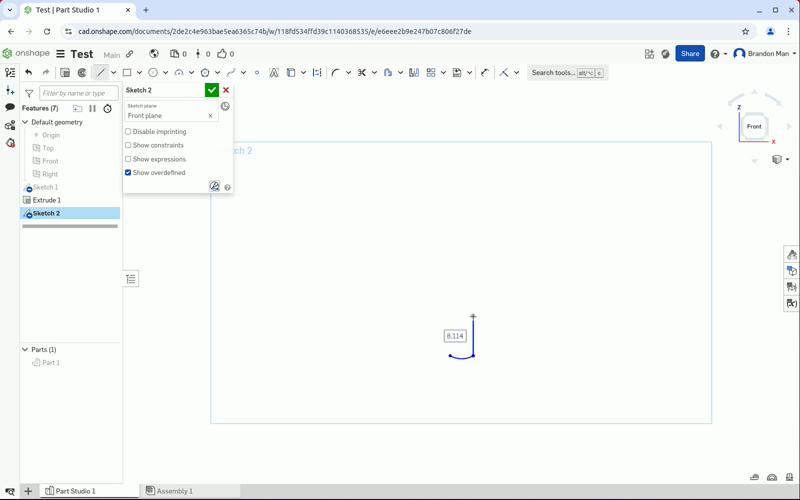
key(esc)
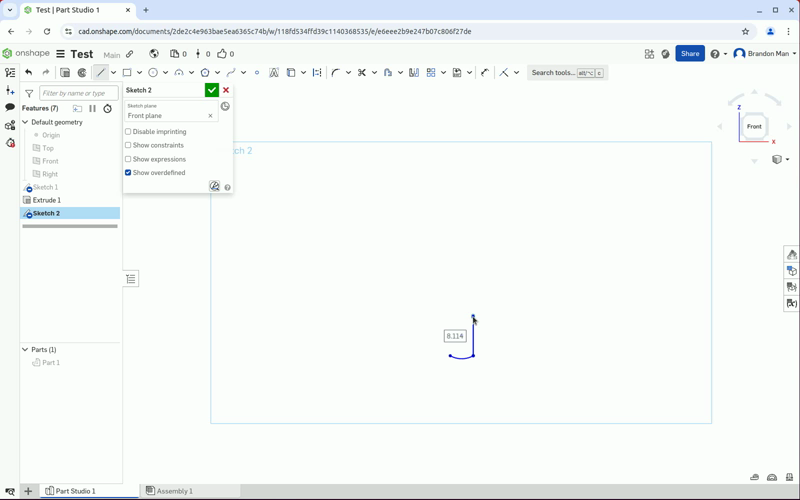
key(a)
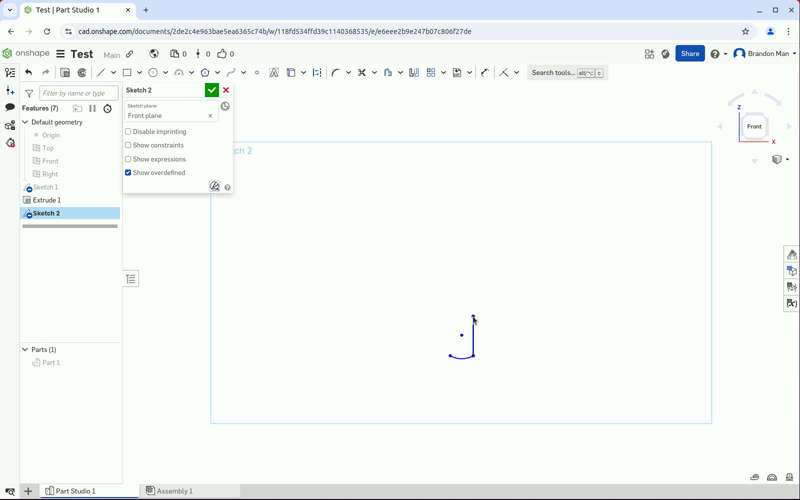
mouse_move(473, 316)
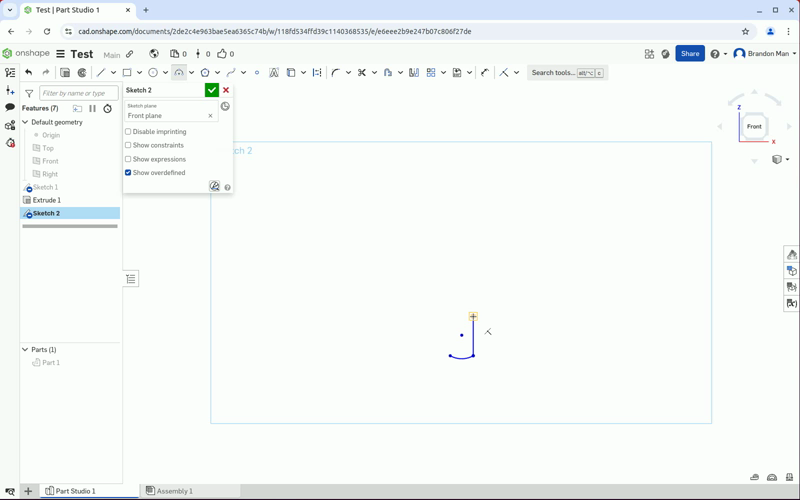
click(473, 316)
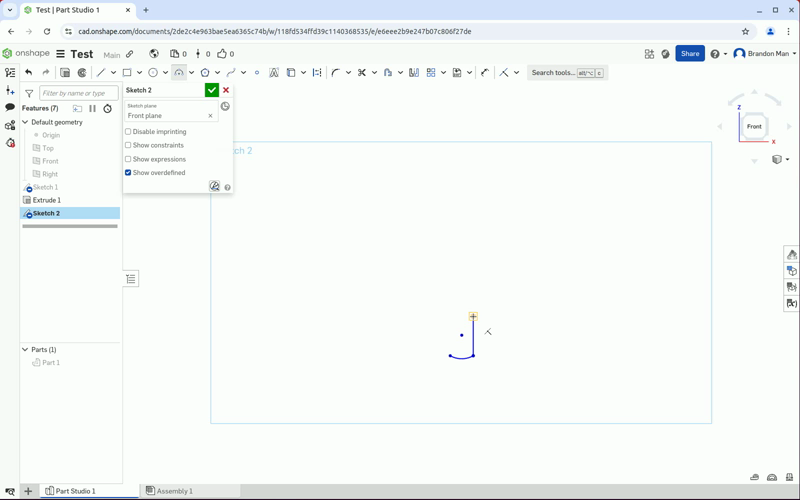
key_down(shift)
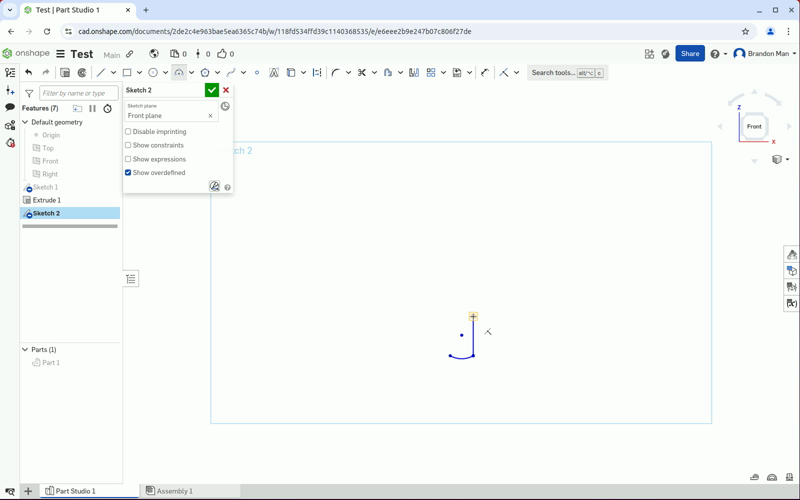
mouse_move(450, 316)
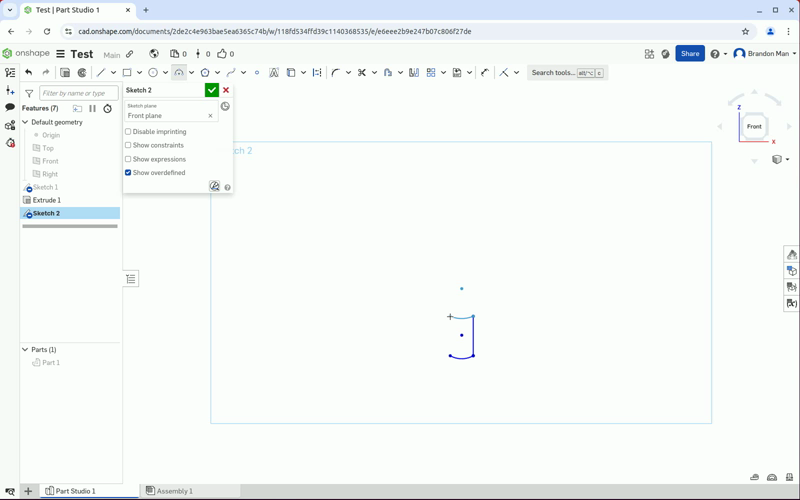
click(450, 316)
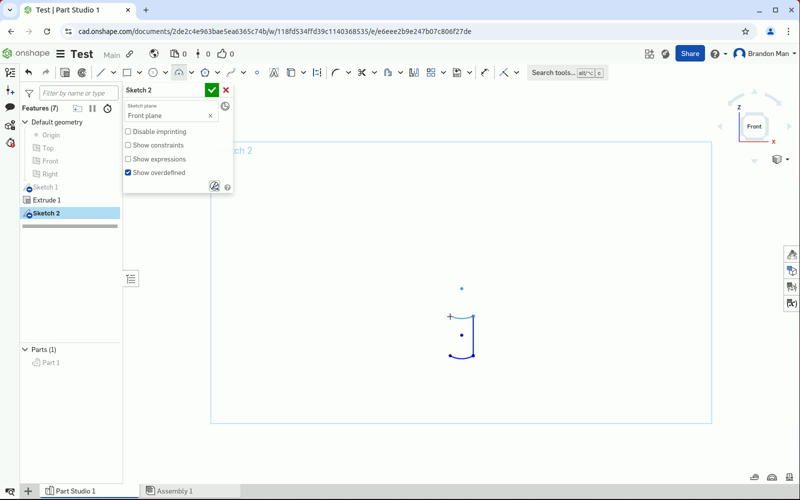
mouse_move(461, 319)
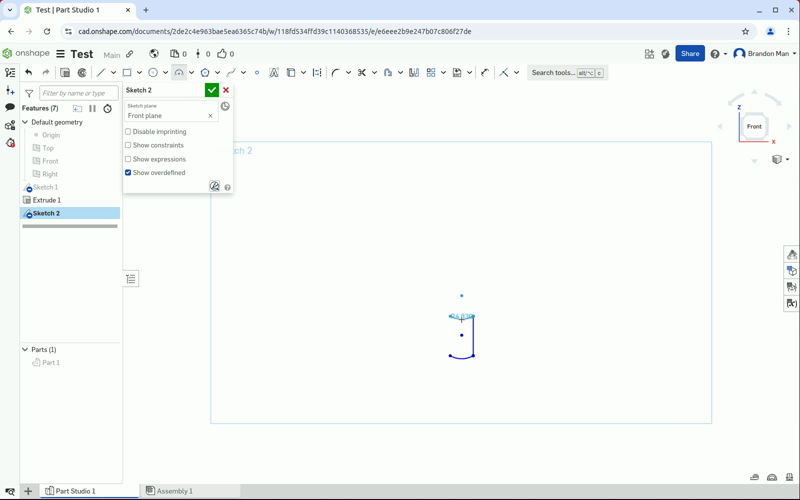
click(461, 319)
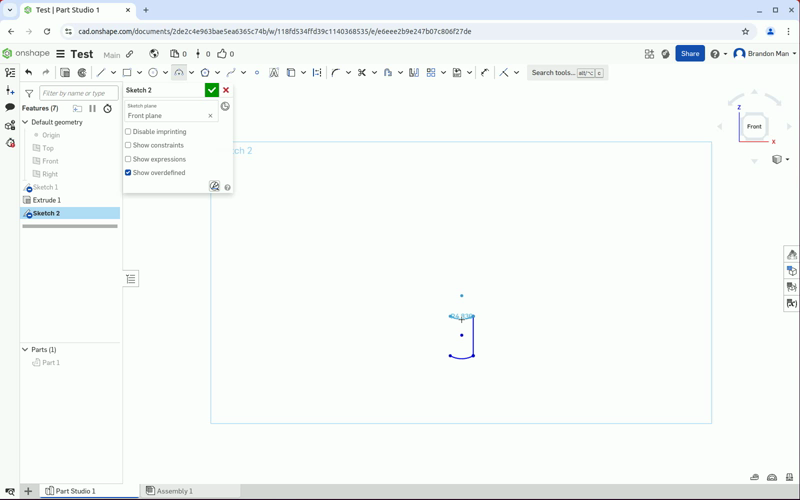
key_up(shift)
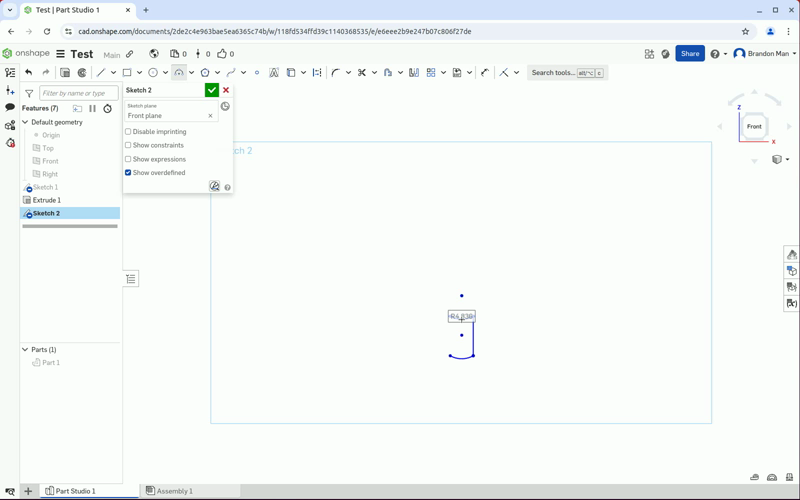
key(esc)
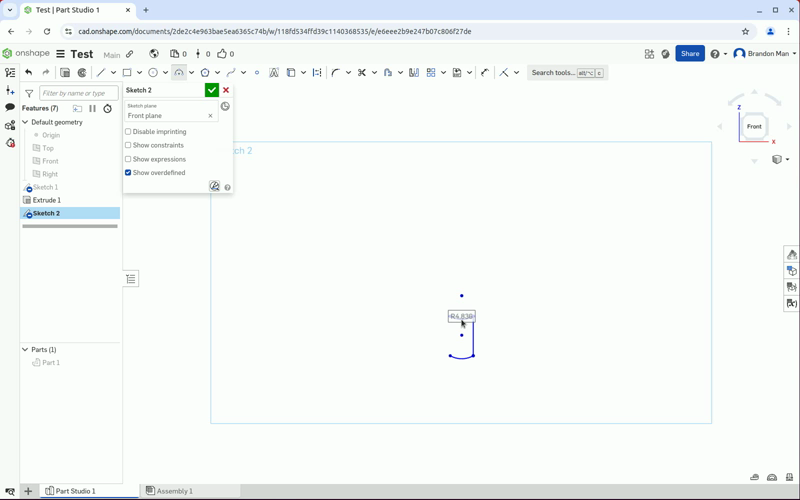
key(l)
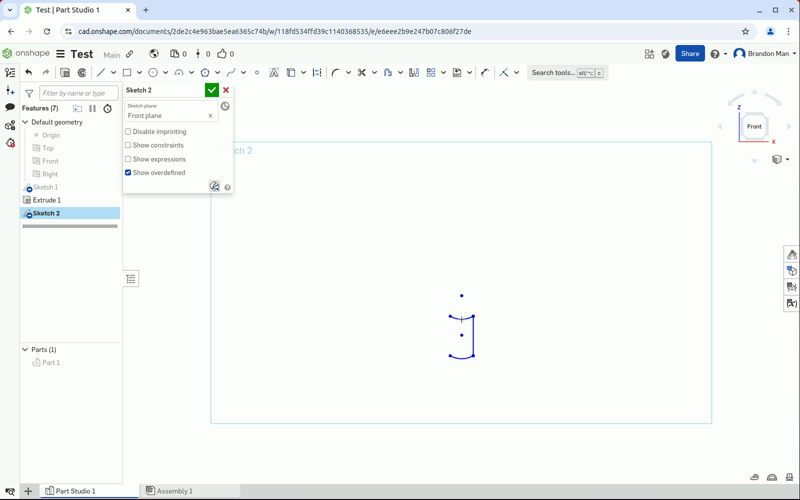
mouse_move(450, 316)
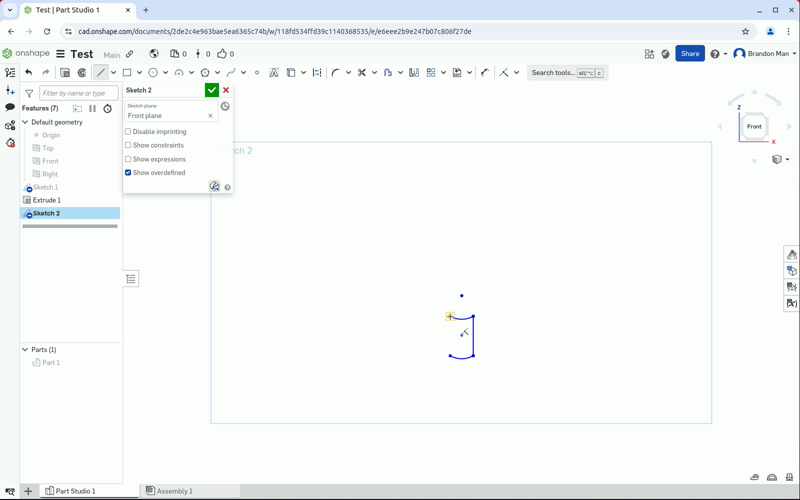
click(450, 316)
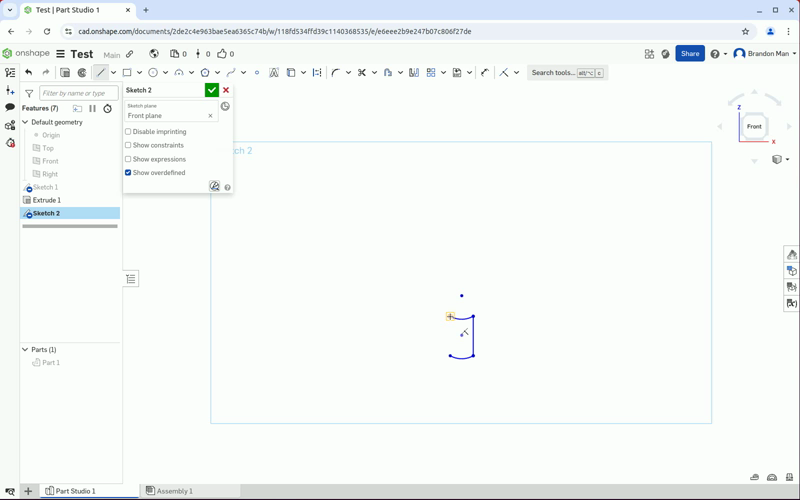
mouse_move(480, 316)
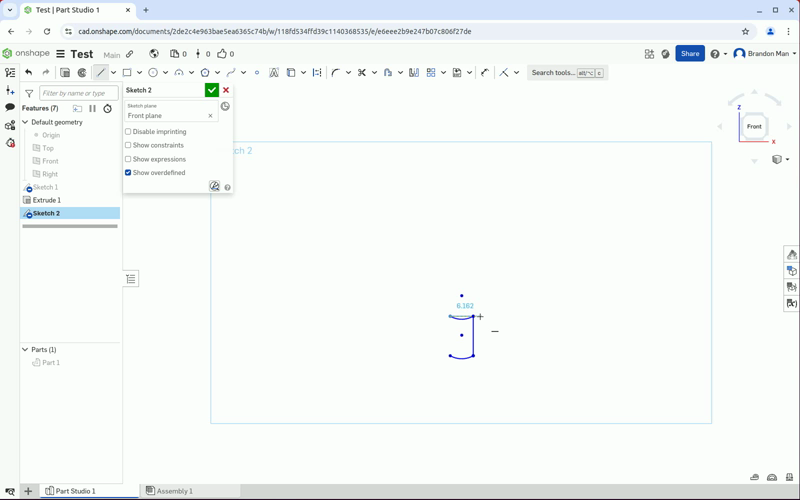
key_down(shift)
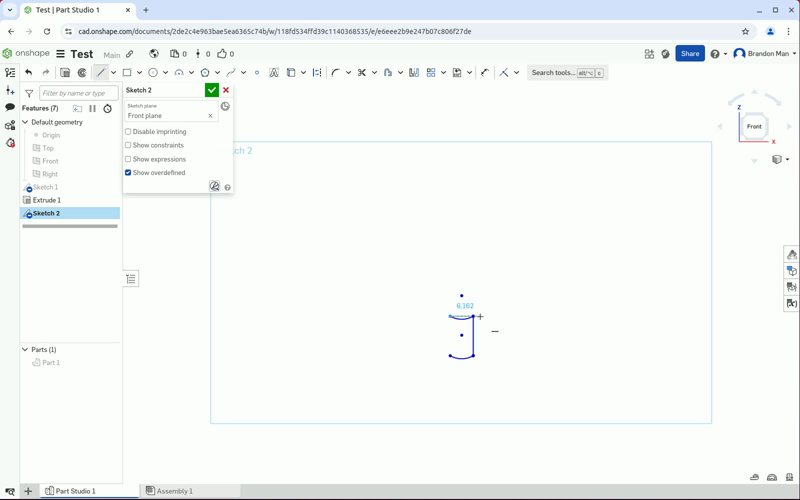
mouse_move(450, 355)
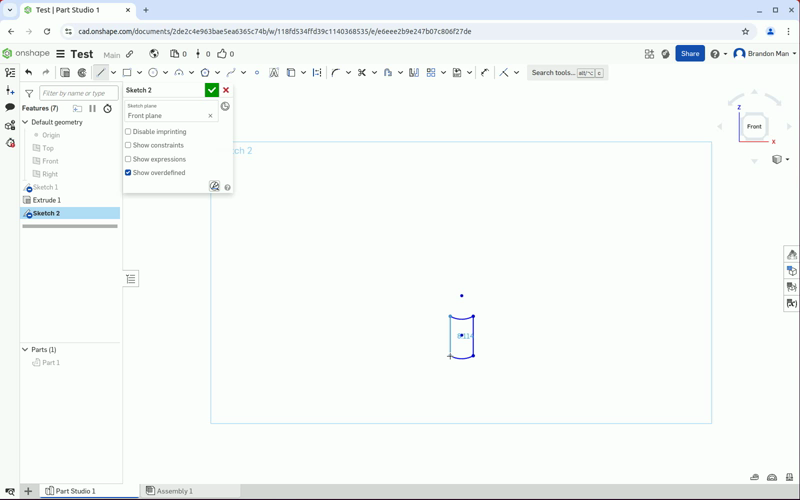
key_up(shift)
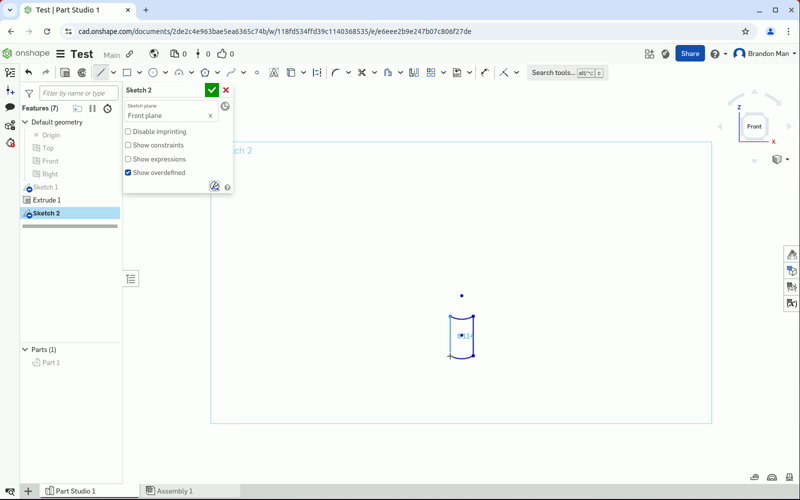
click(450, 355)
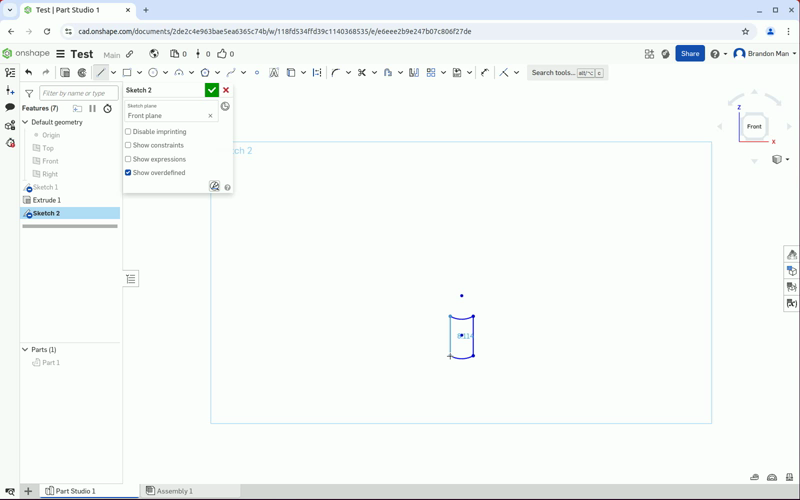
key(esc)
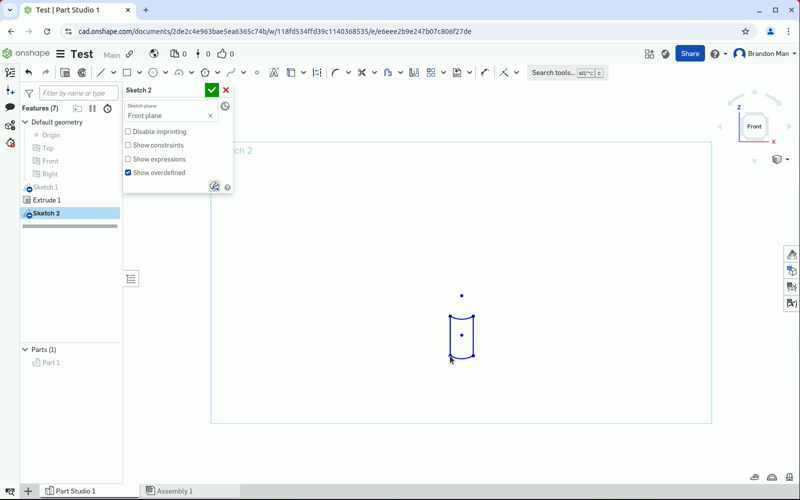
key(c)
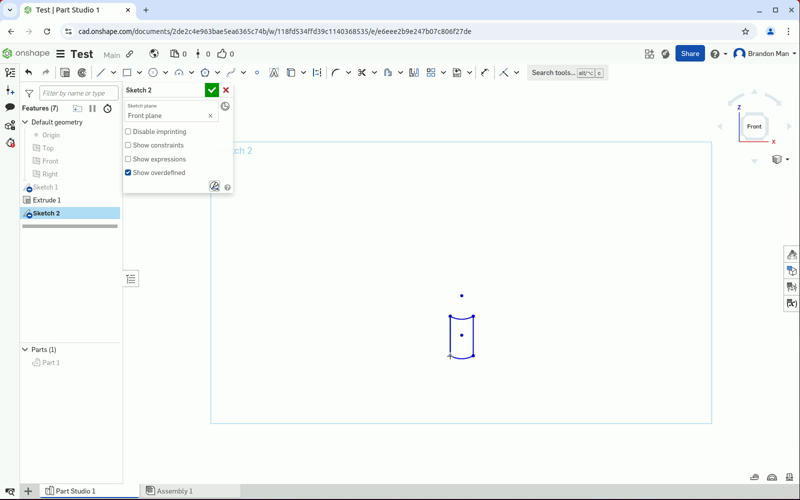
key_down(shift)
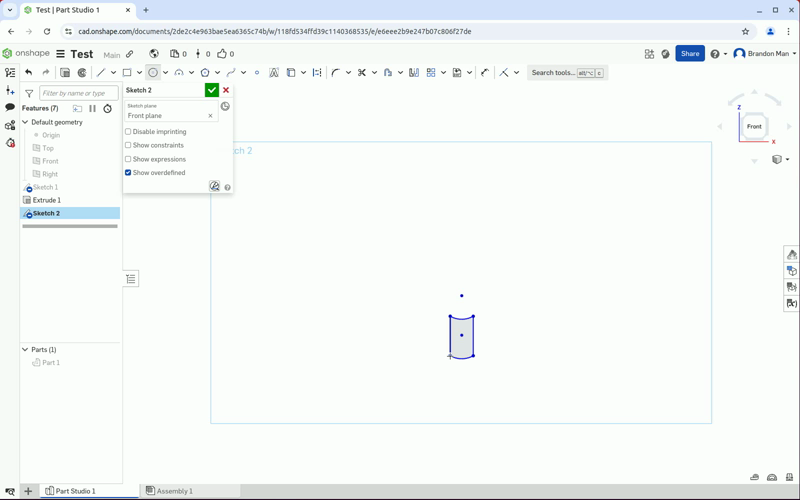
mouse_move(461, 333)
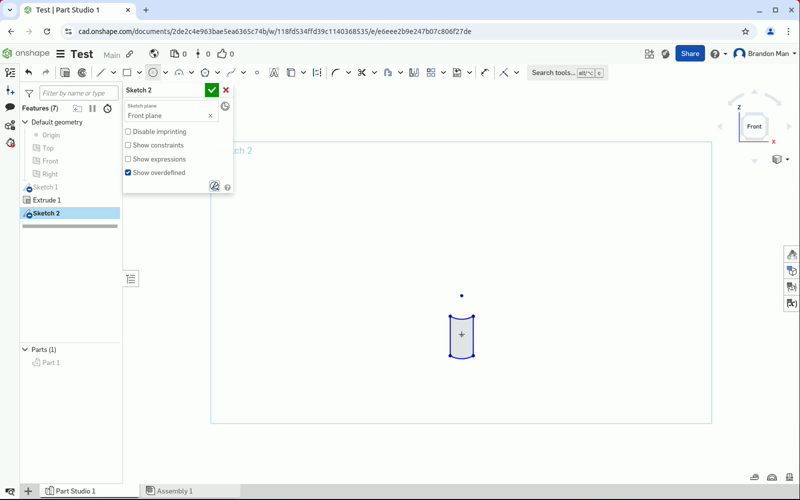
click(461, 333)
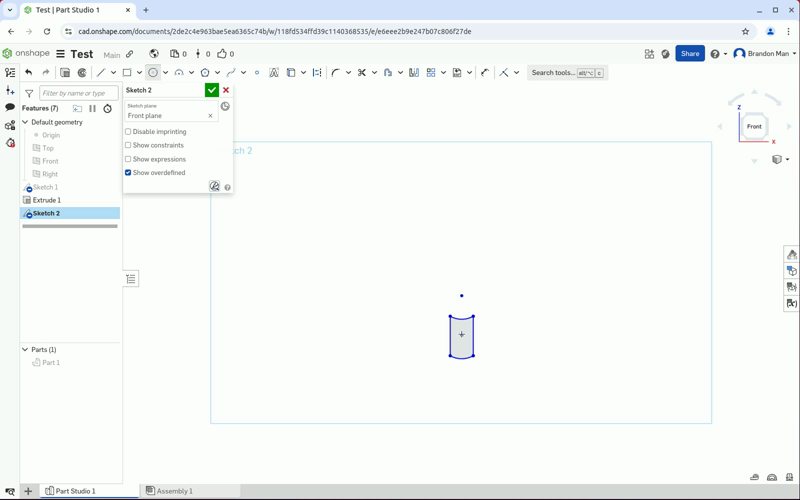
key_up(shift)
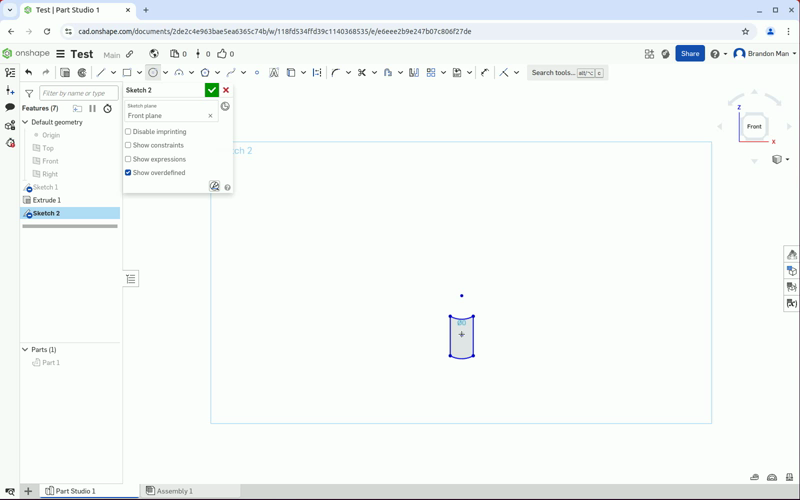
mouse_move(463, 333)
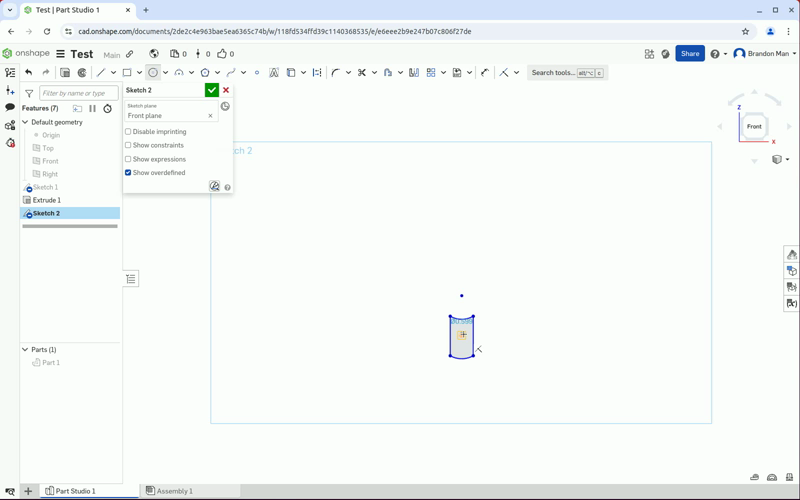
scroll(6)
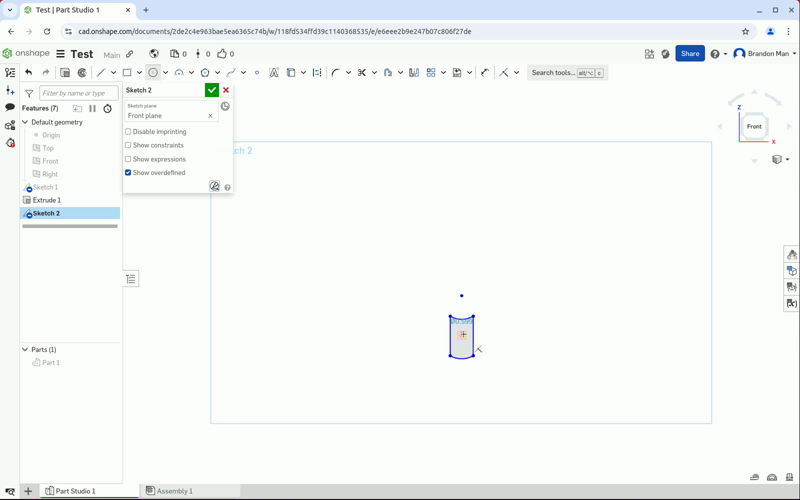
scroll(6)
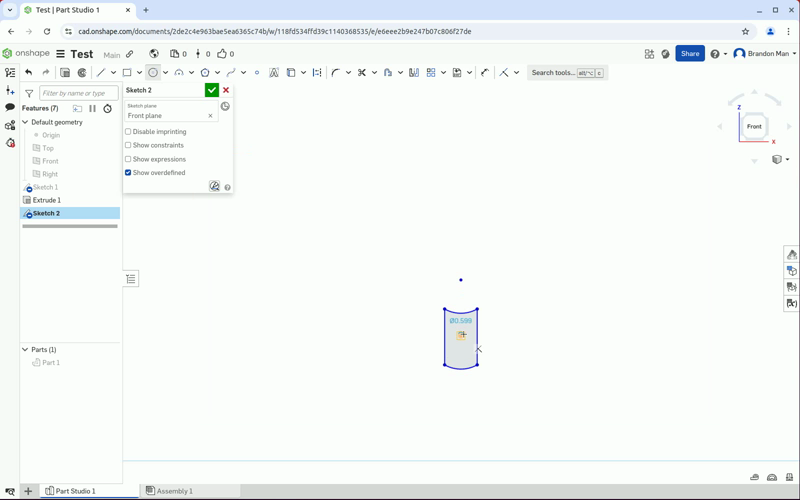
scroll(6)
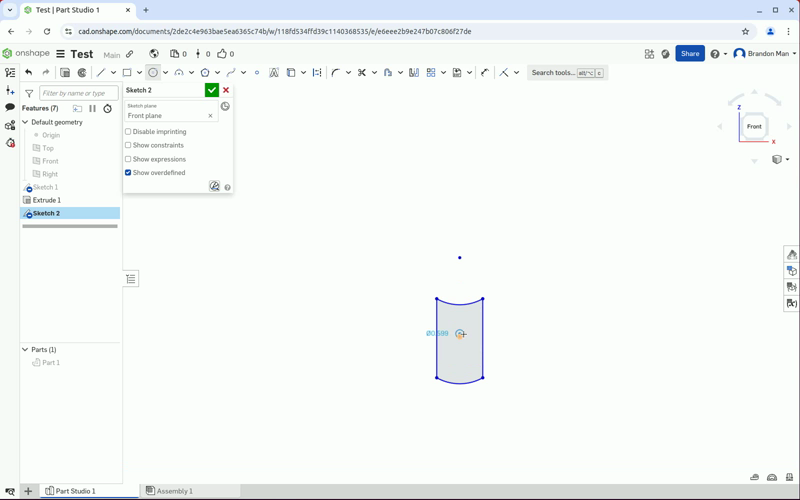
scroll(6)
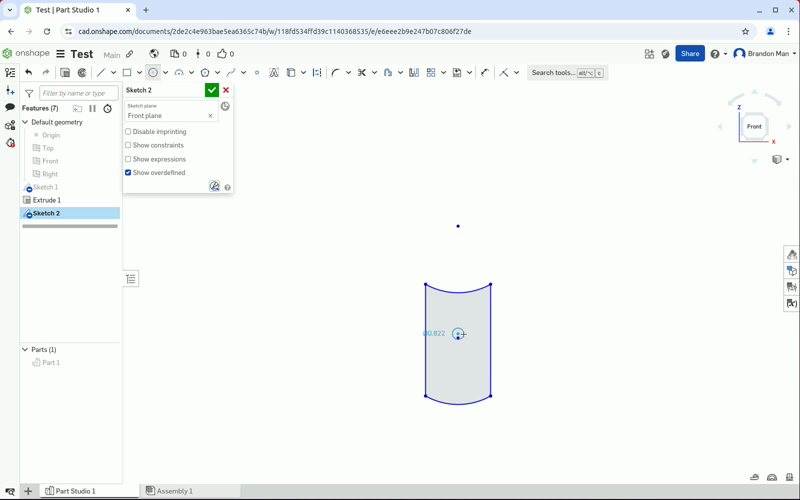
scroll(6)
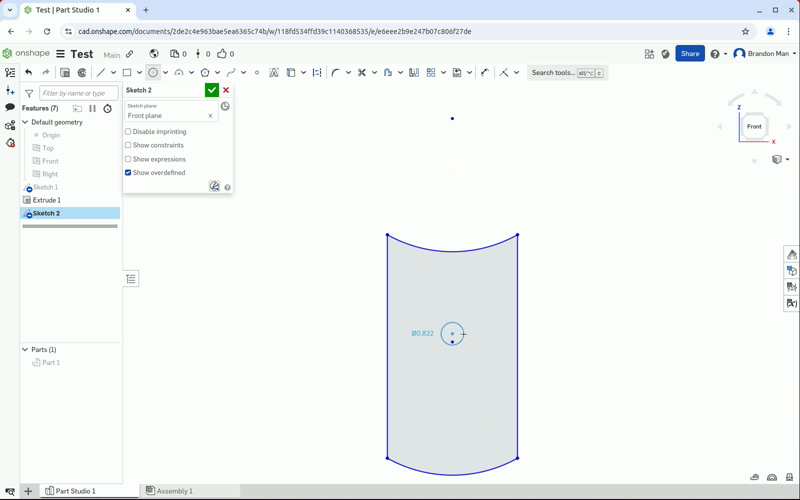
scroll(6)
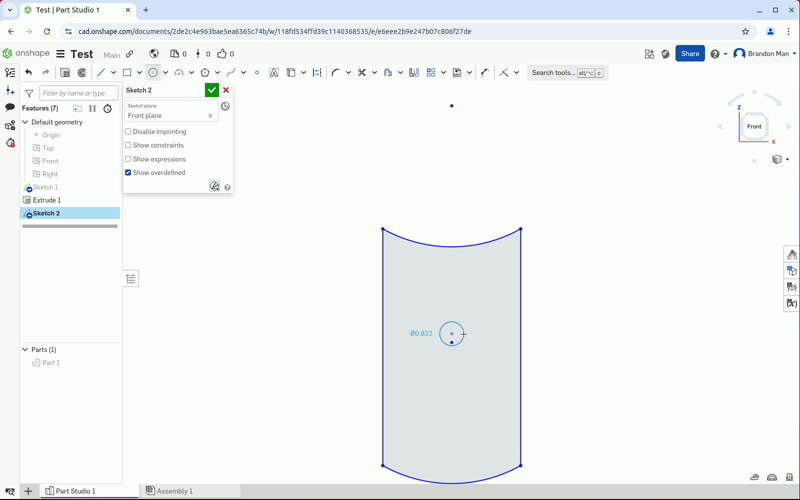
scroll(6)
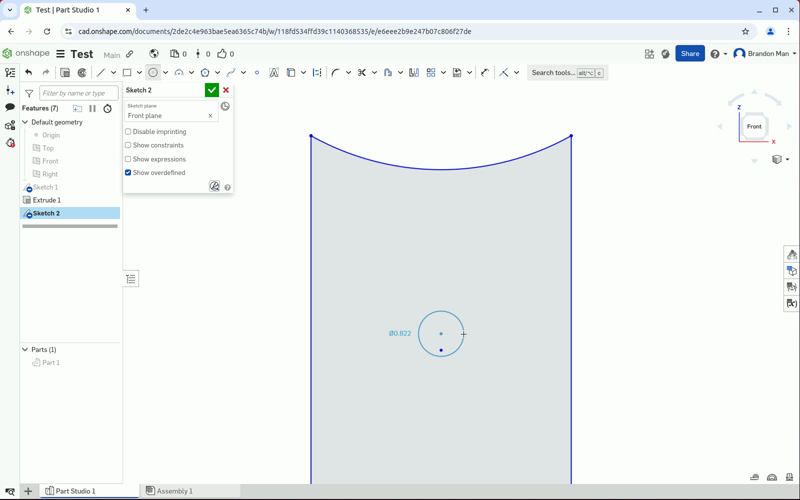
click(463, 333)
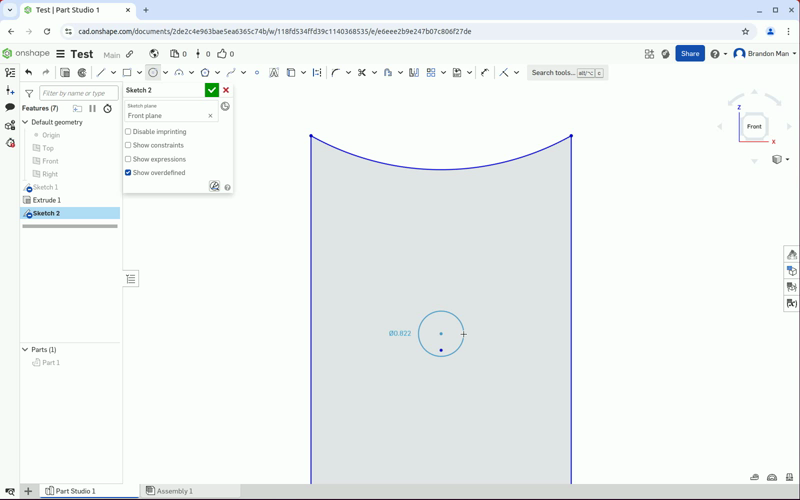
scroll(-6)
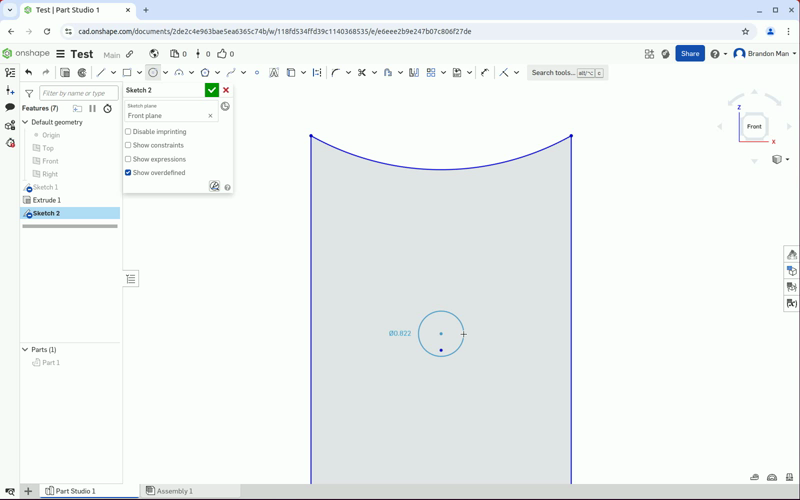
scroll(-6)
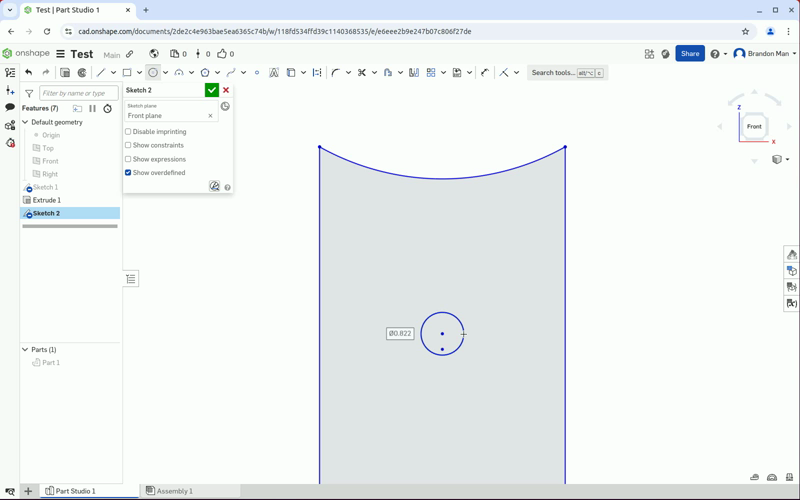
scroll(-6)
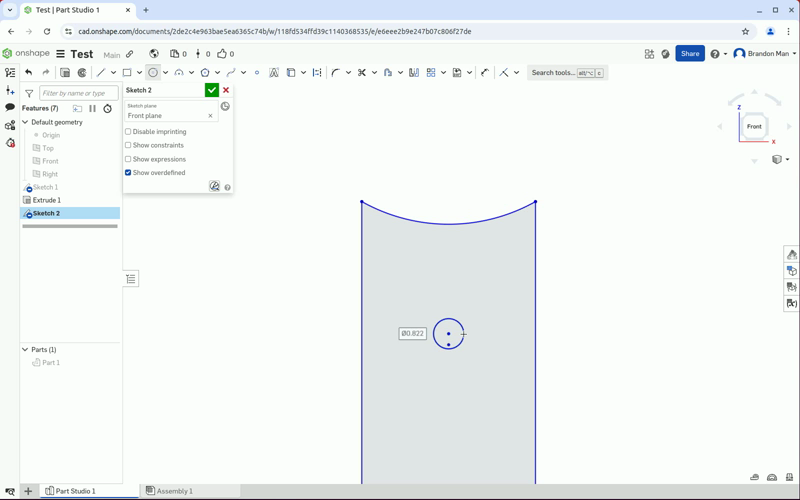
scroll(-6)
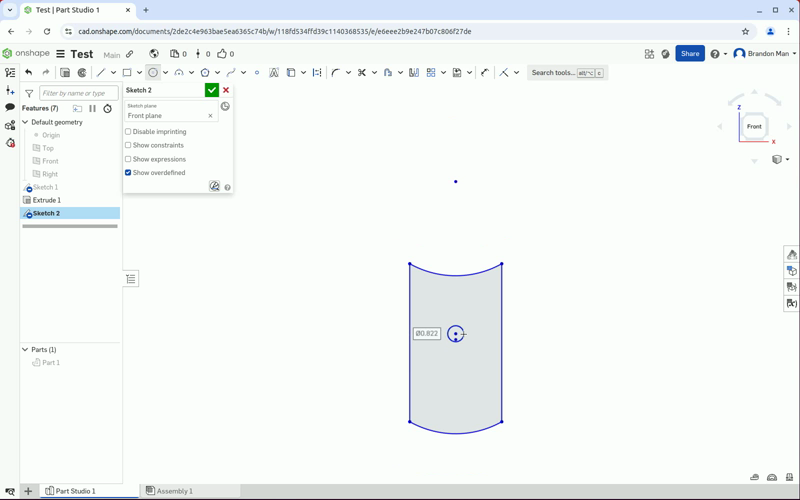
scroll(-6)
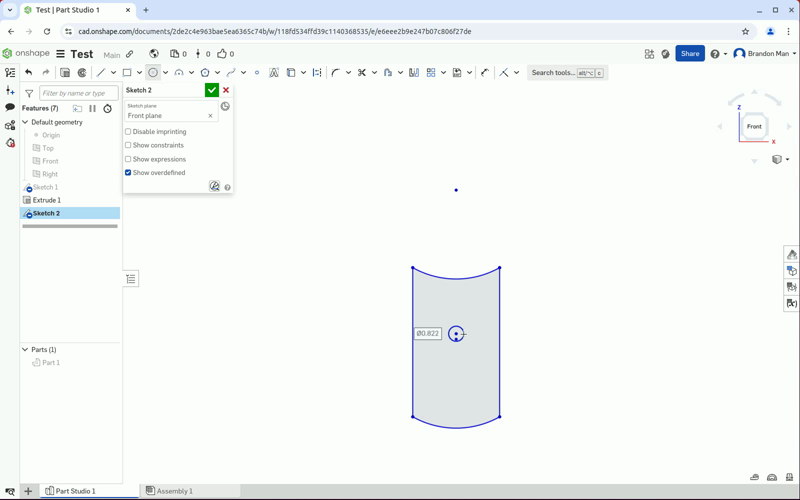
scroll(-6)
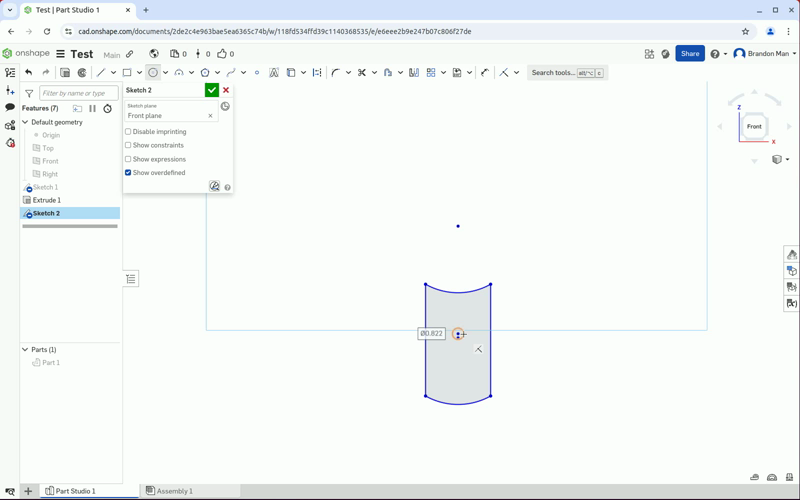
scroll(-6)
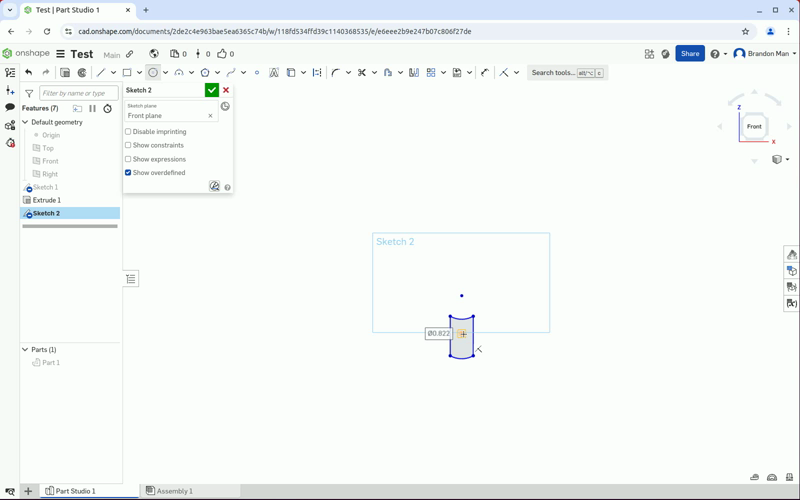
key(esc)
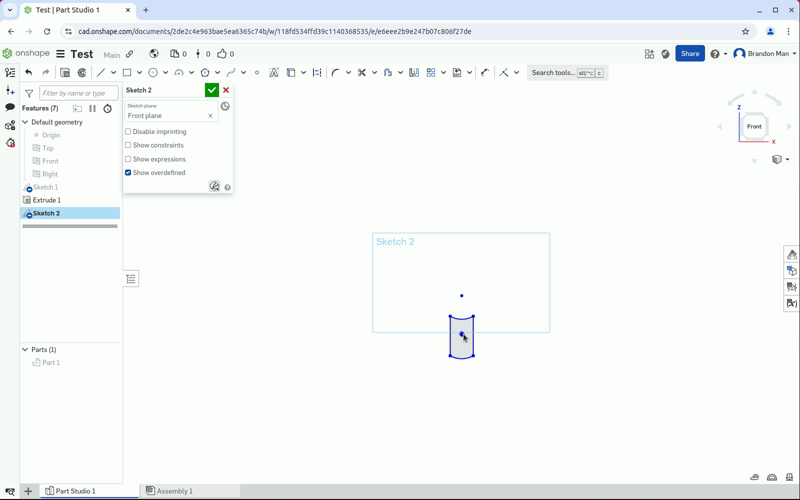
mouse_move(466, 330)
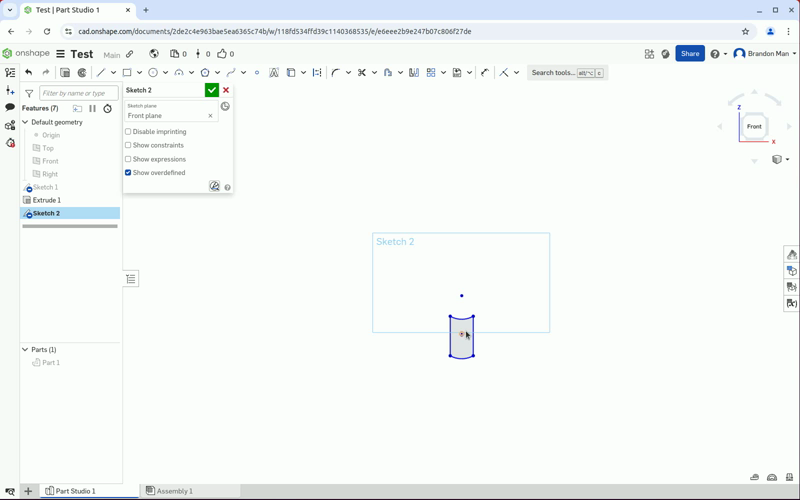
scroll(6)
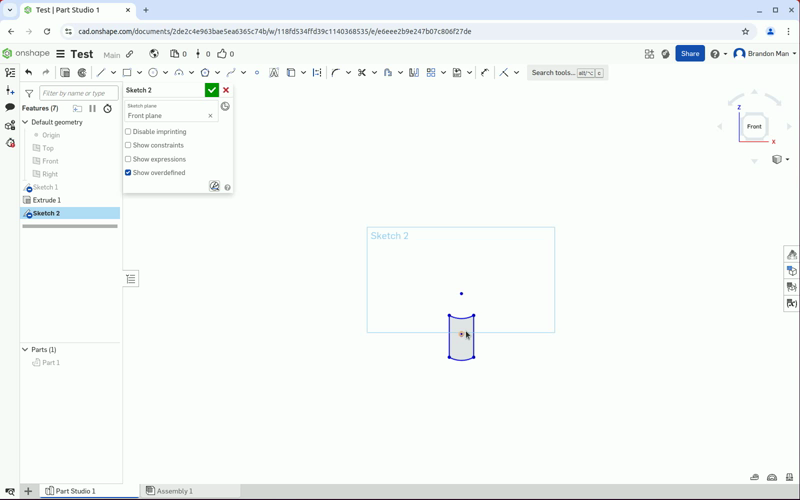
scroll(6)
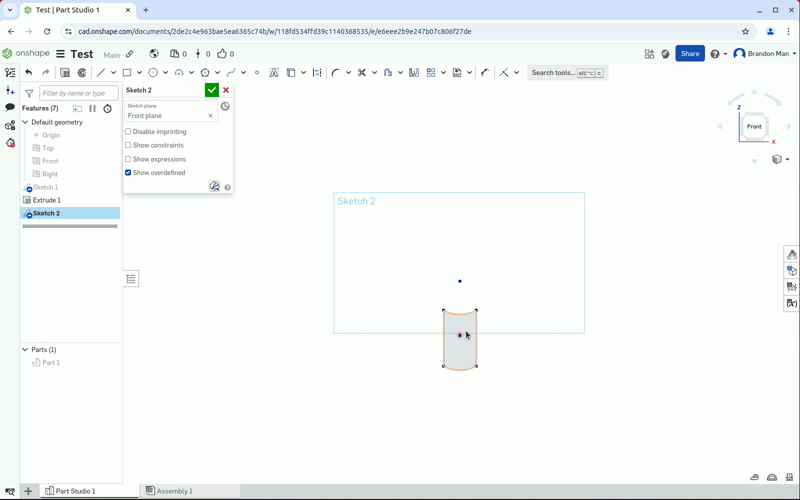
scroll(6)
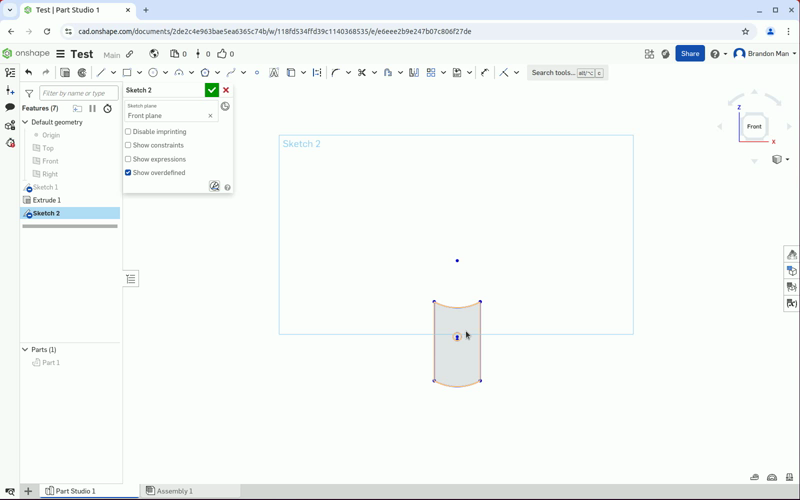
scroll(6)
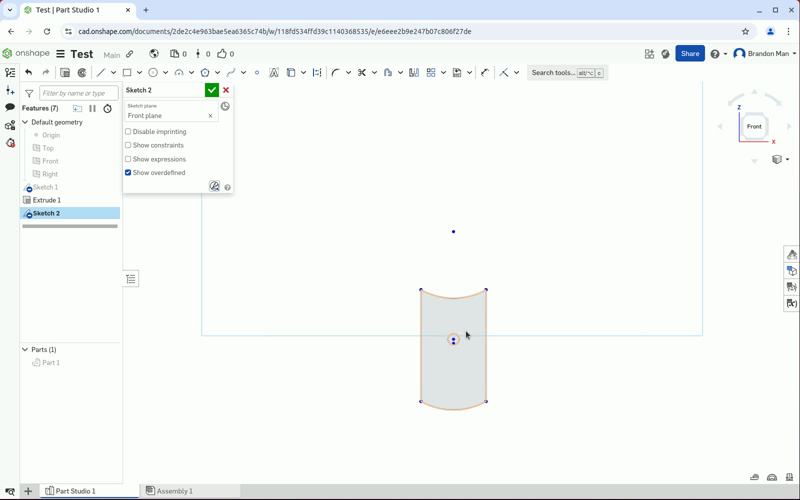
scroll(6)
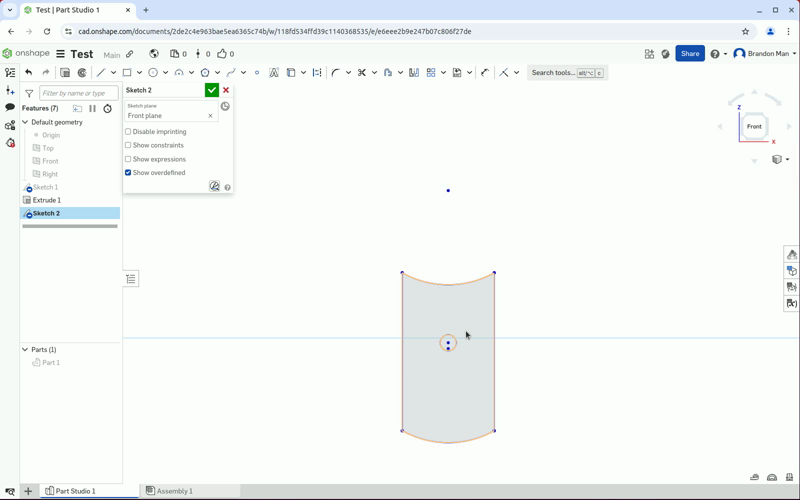
scroll(6)
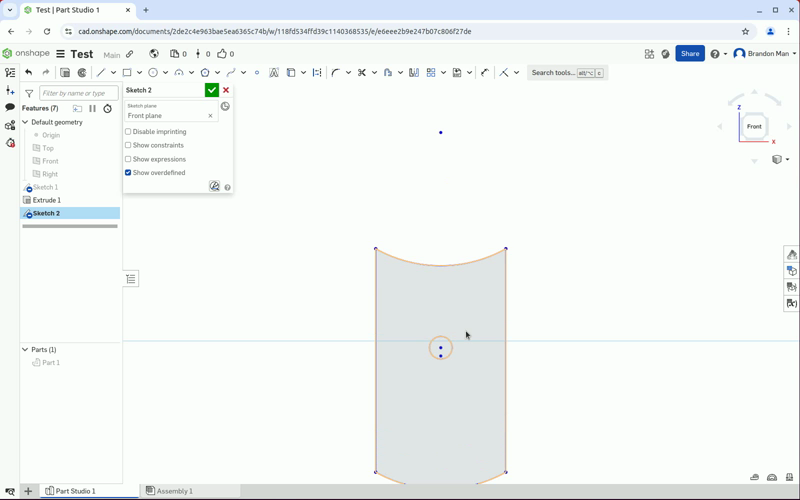
scroll(6)
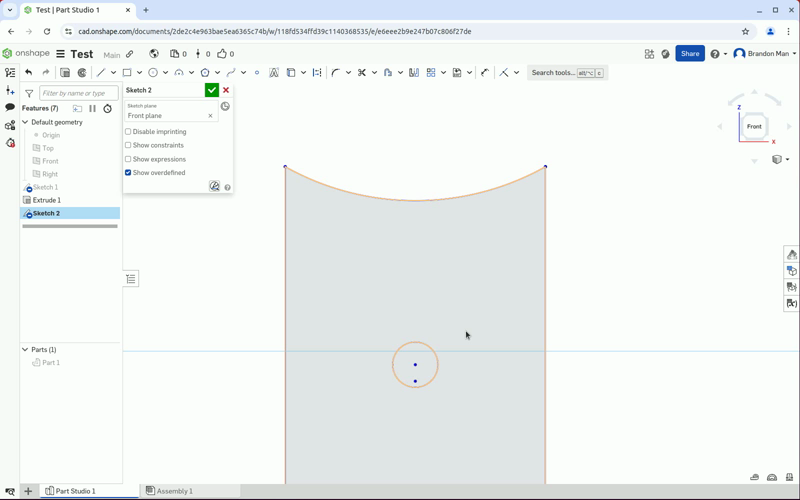
click(466, 330)
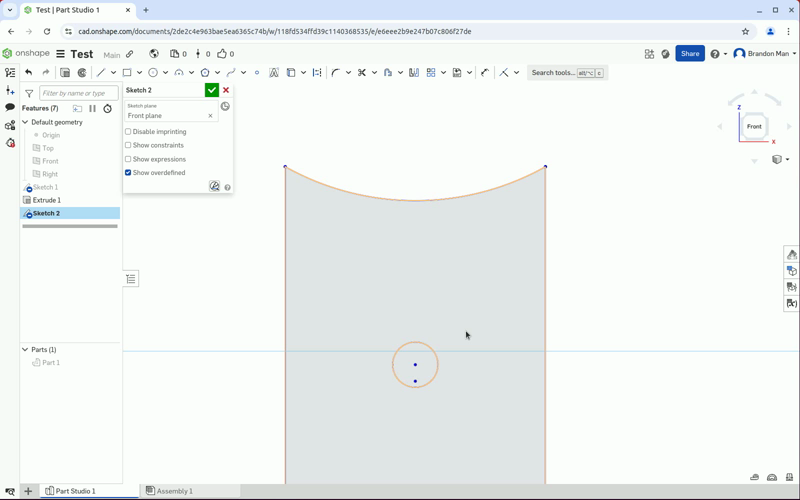
scroll(-6)
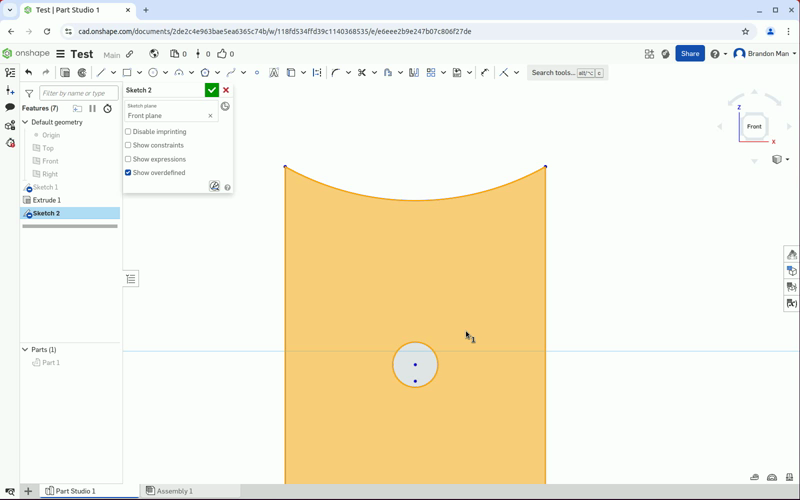
scroll(-6)
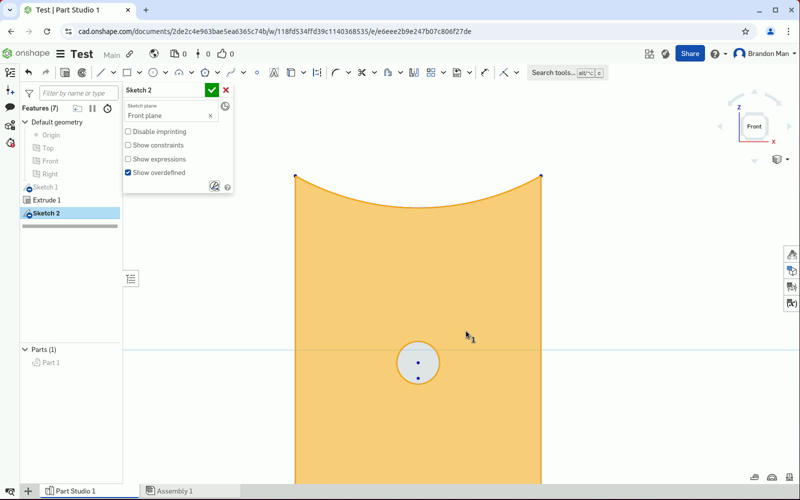
scroll(-6)
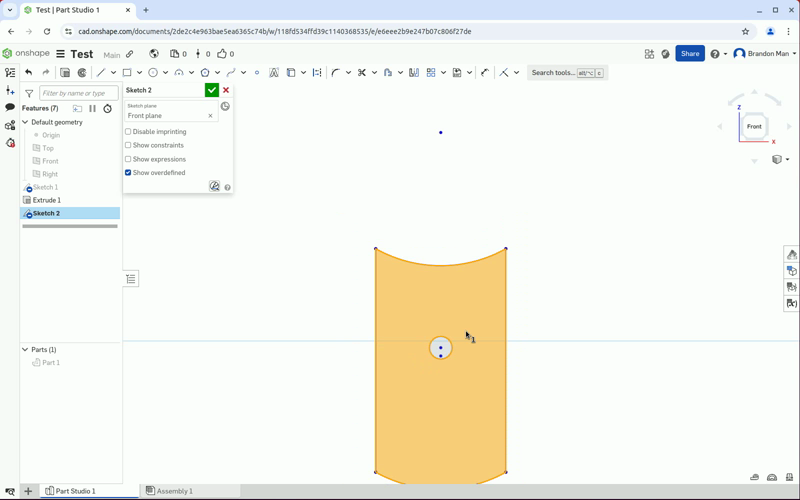
scroll(-6)
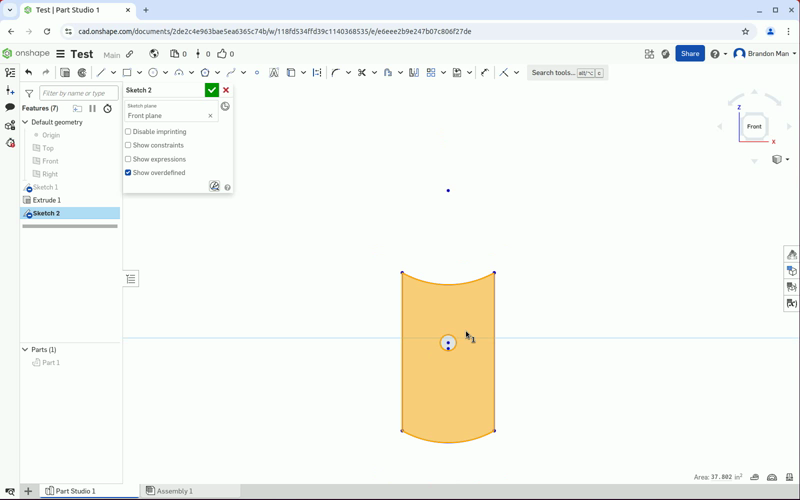
scroll(-6)
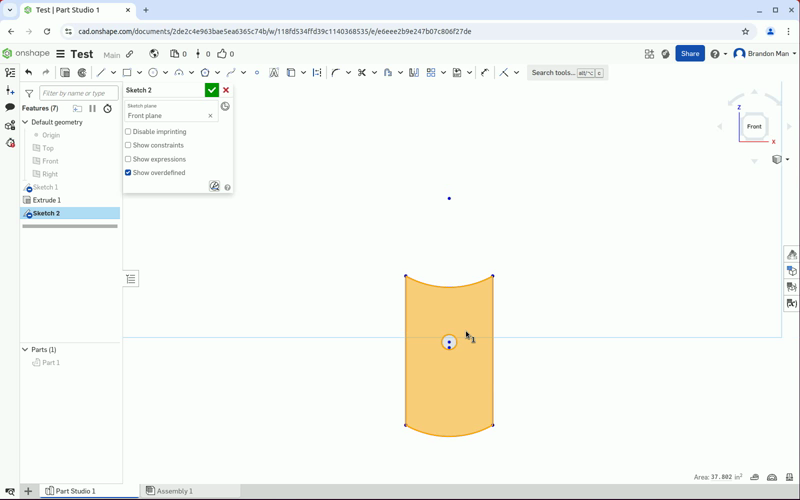
scroll(-6)
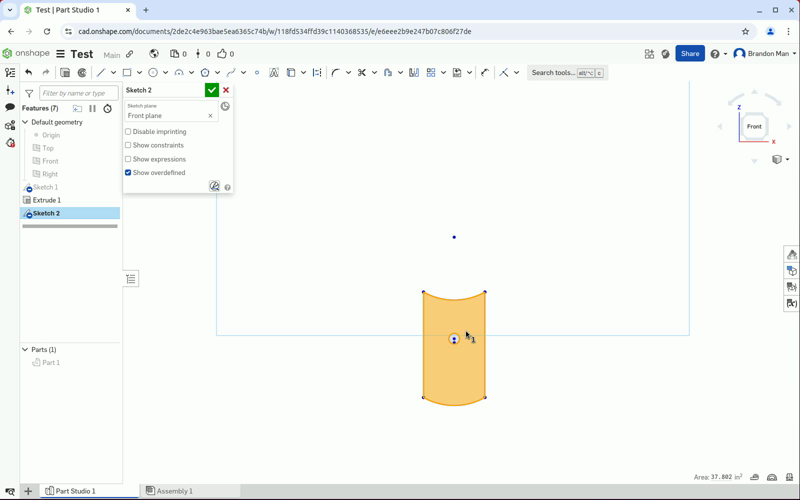
scroll(-6)
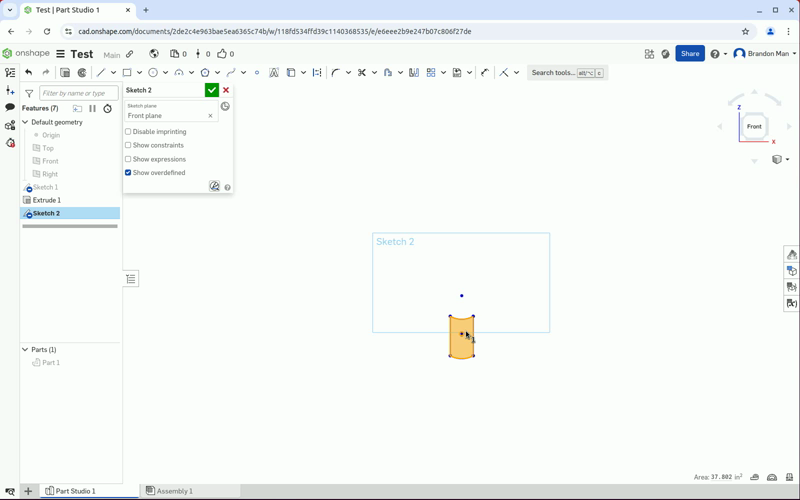
mouse_move(73, 352)
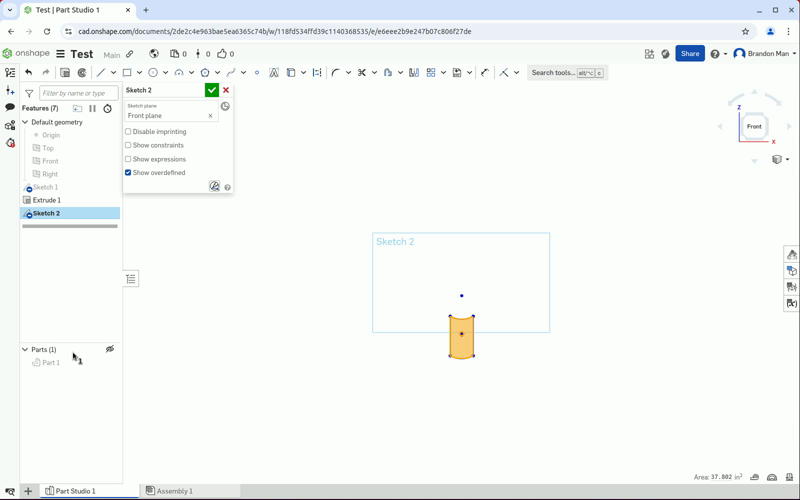
key(shift+y)
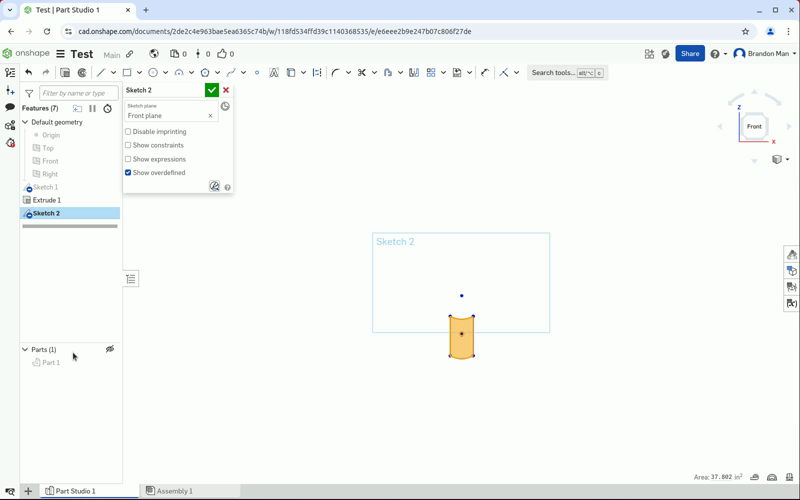
key(shift+e)
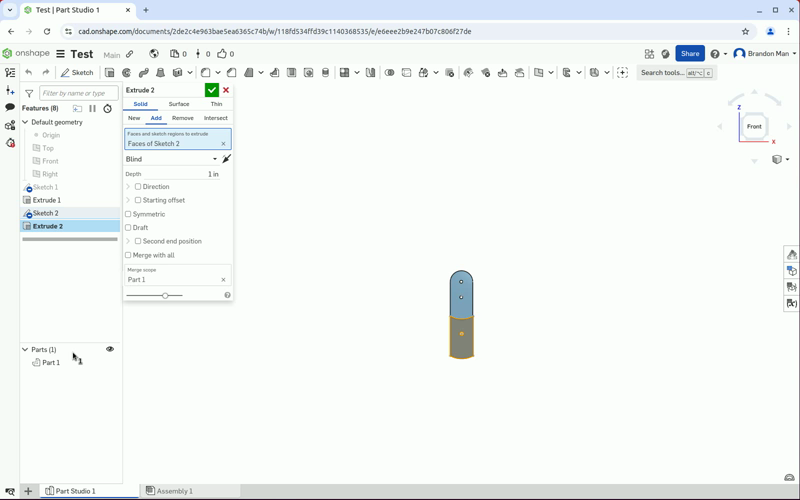
mouse_move(143, 106)
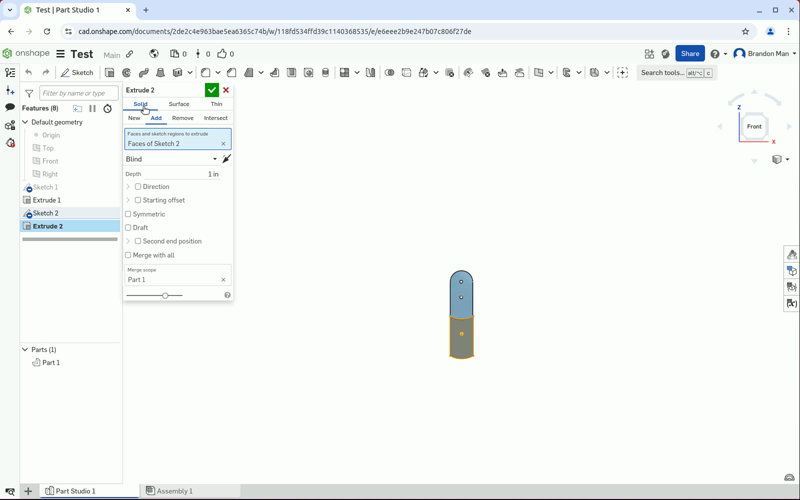
click(143, 106)
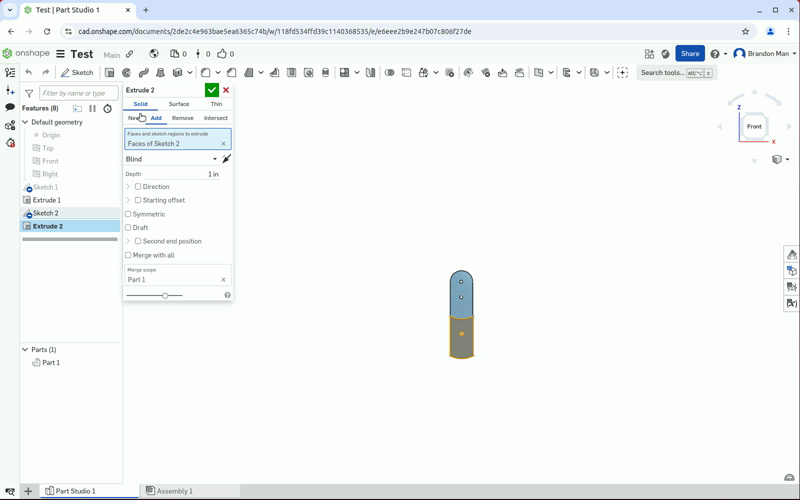
mouse_move(137, 120)
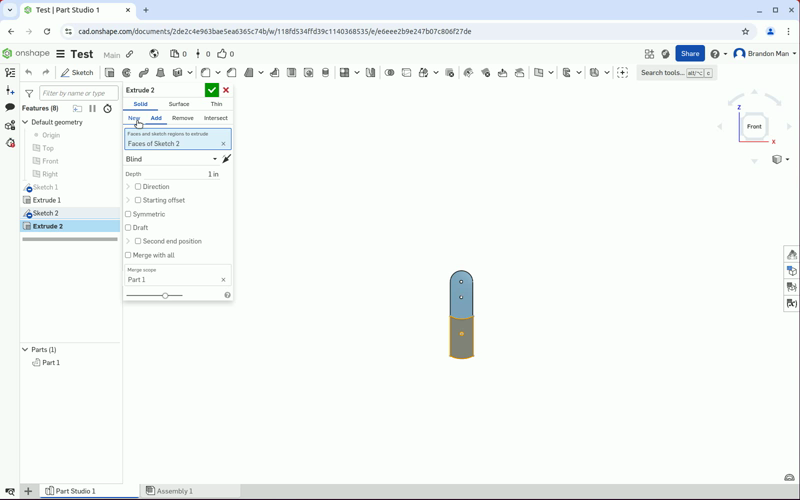
click(137, 120)
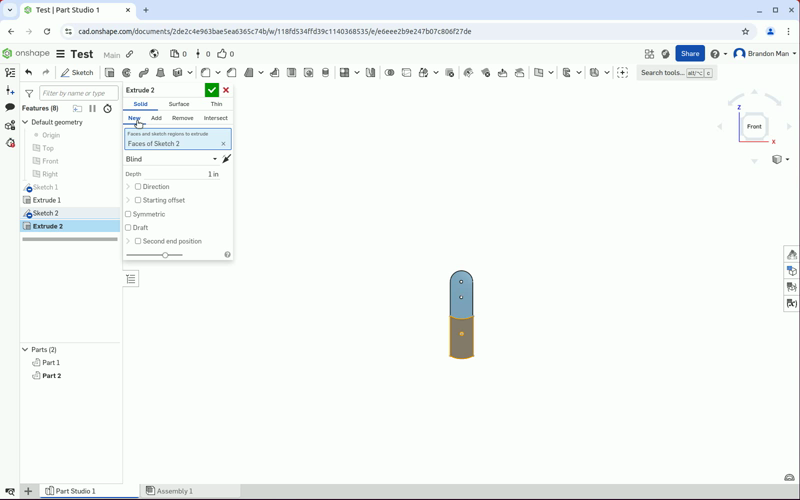
key(tab, 4)
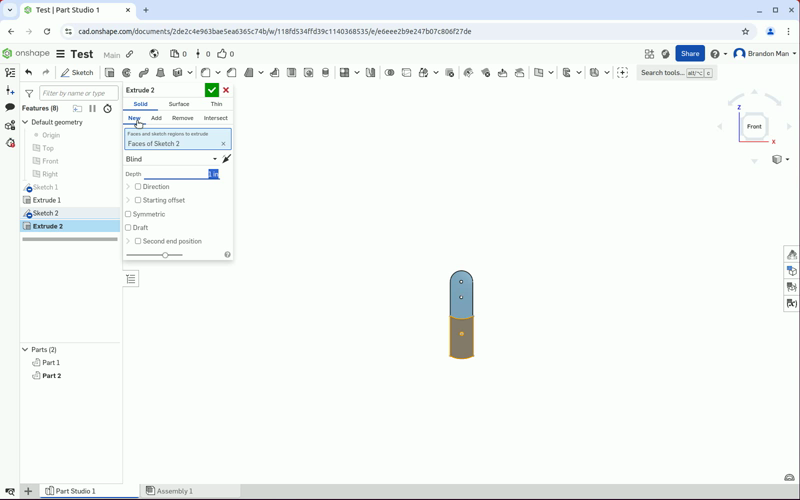
text(1.444)
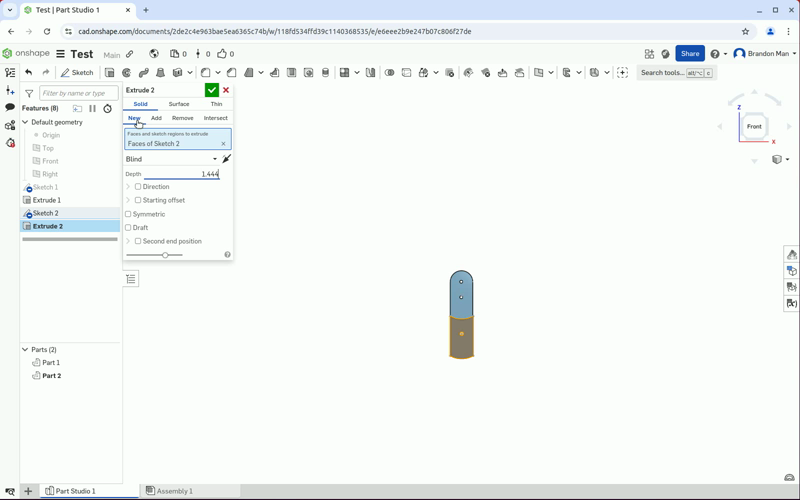
key(tab, 3)
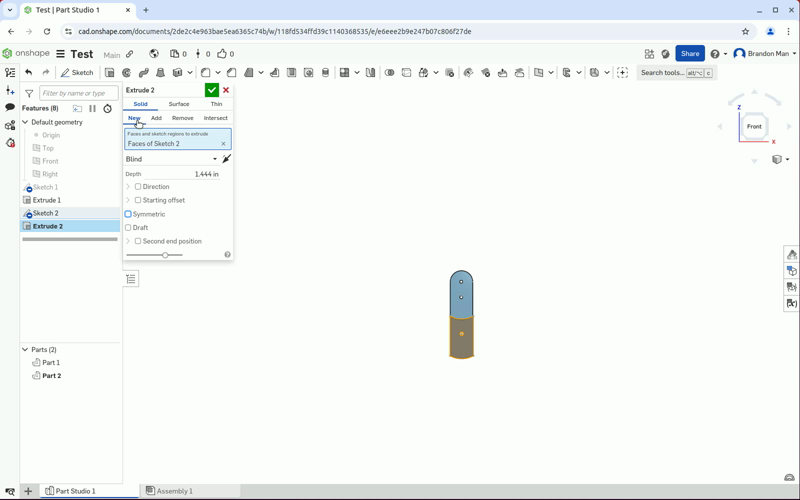
key(space)
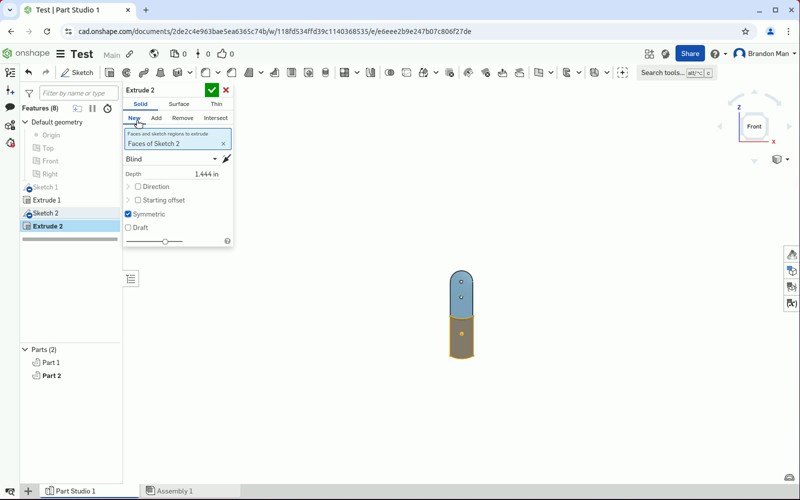
key(enter)
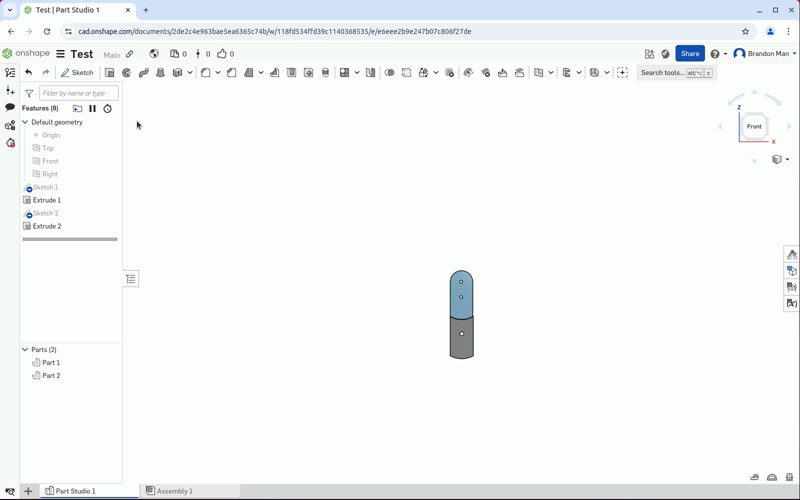
key(shift+h)
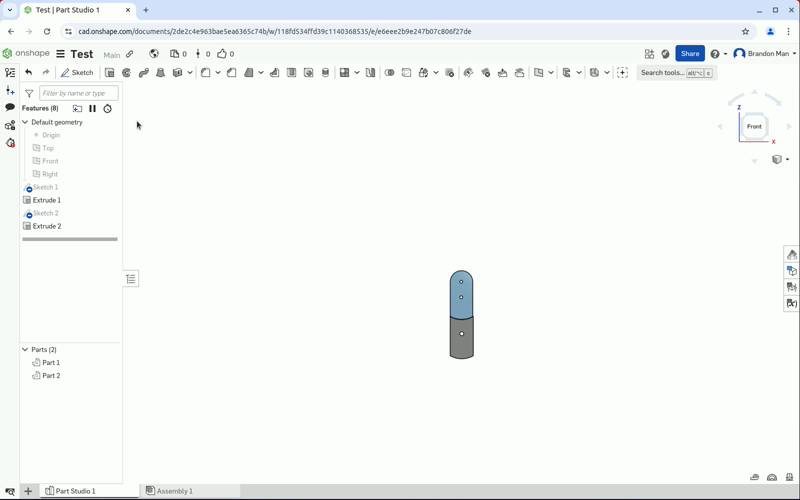
key(shift+h)
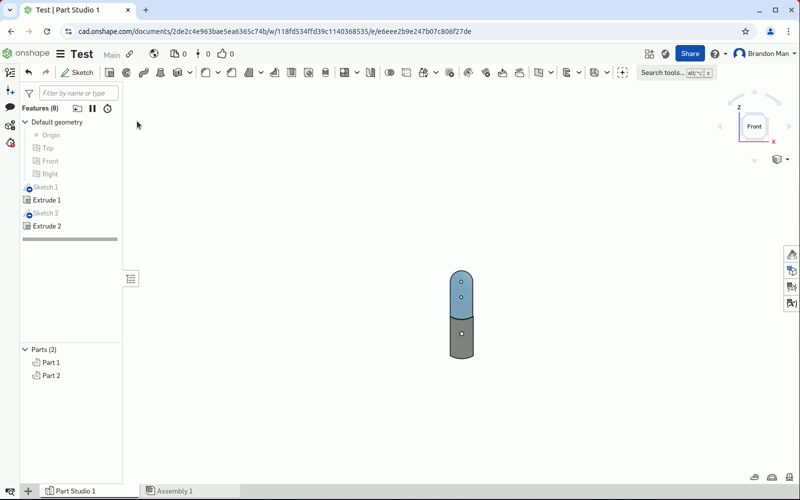
mouse_move(73, 189)
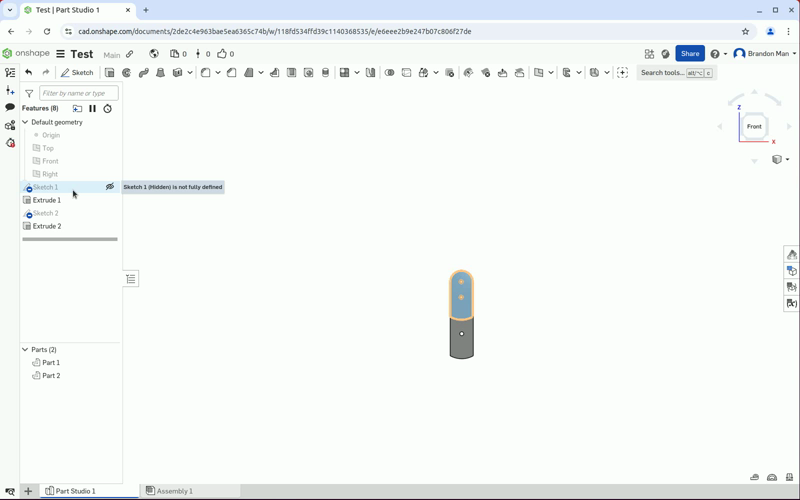
click(73, 189)
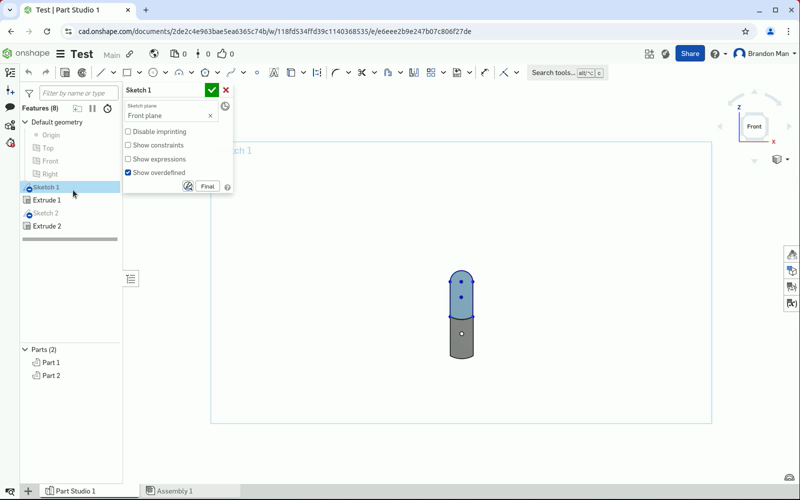
mouse_move(229, 92)
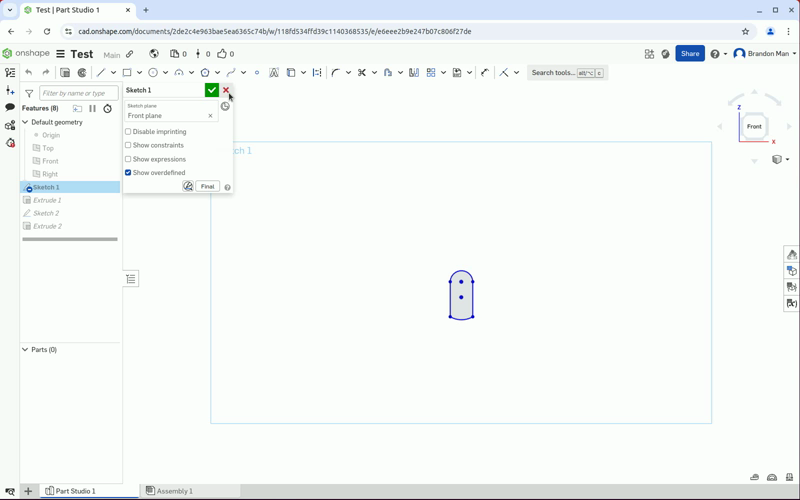
click(229, 92)
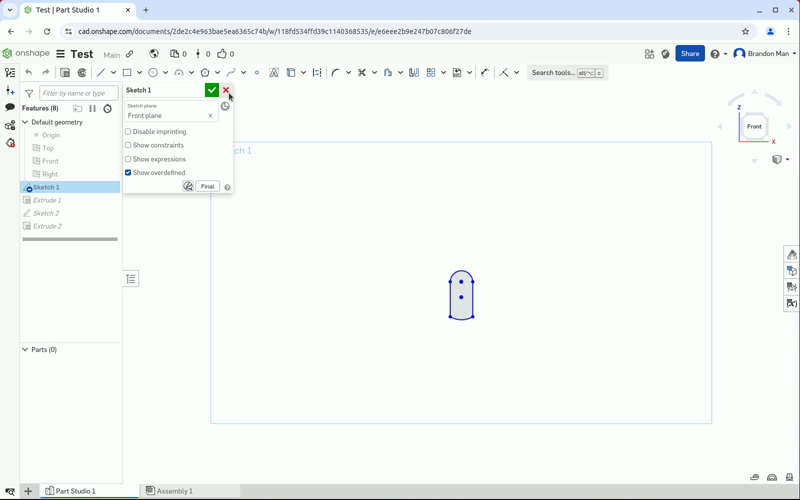
key(shift+s)
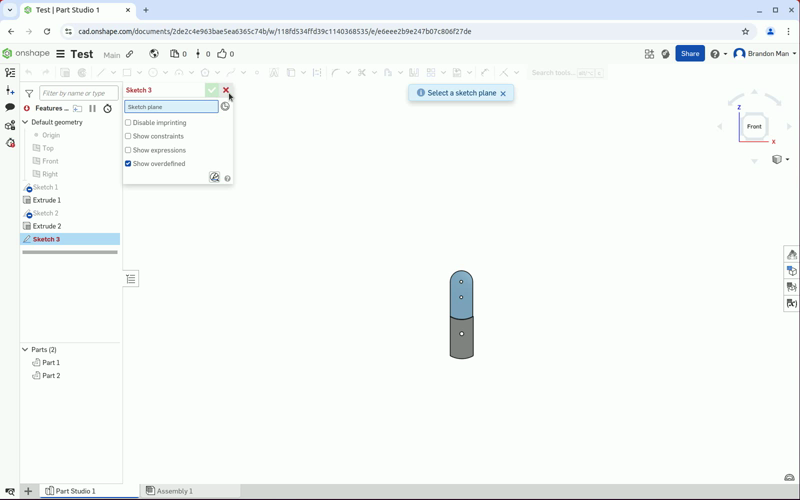
mouse_move(73, 163)
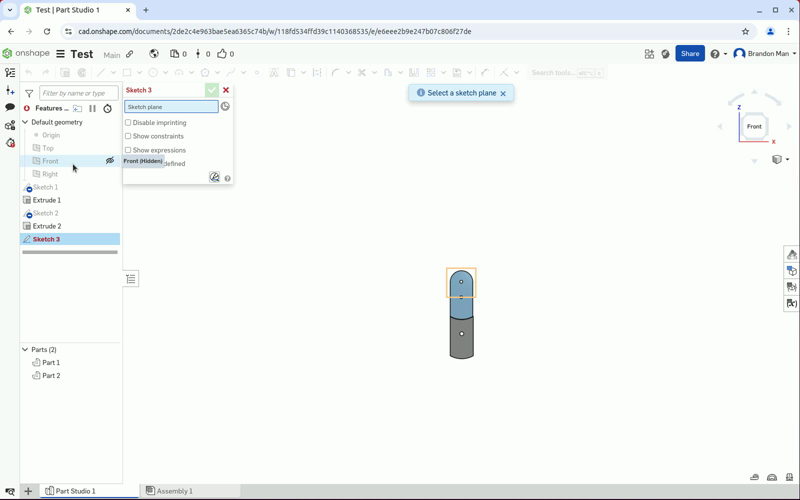
click(73, 163)
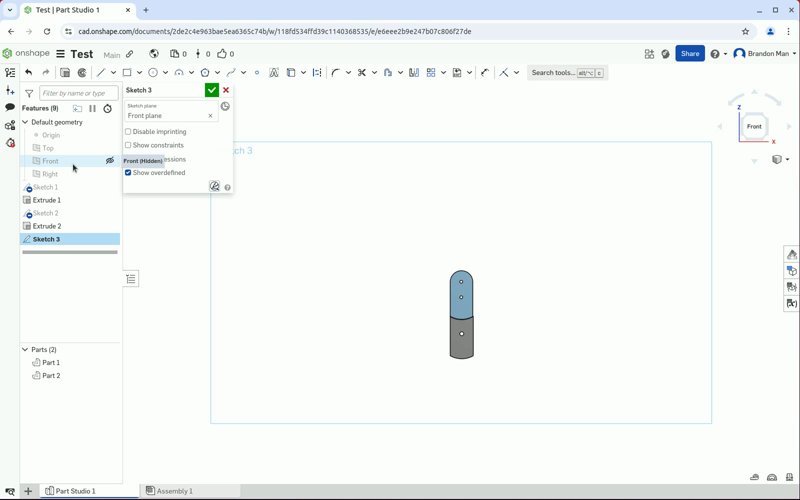
mouse_move(73, 352)
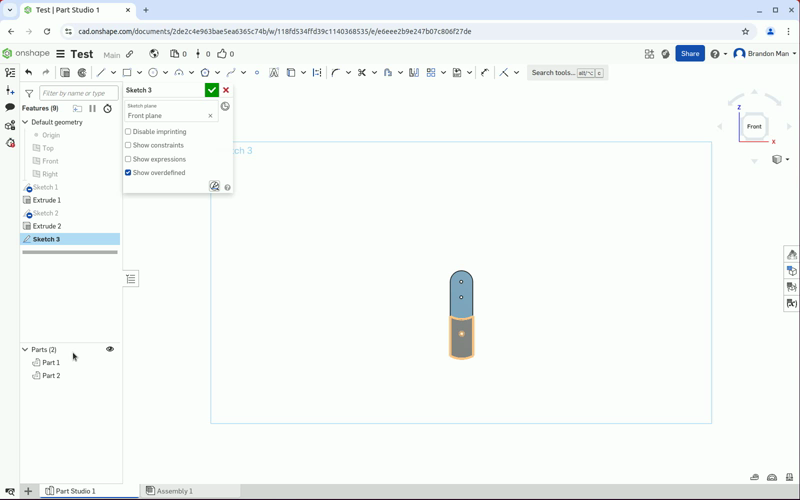
key(y)
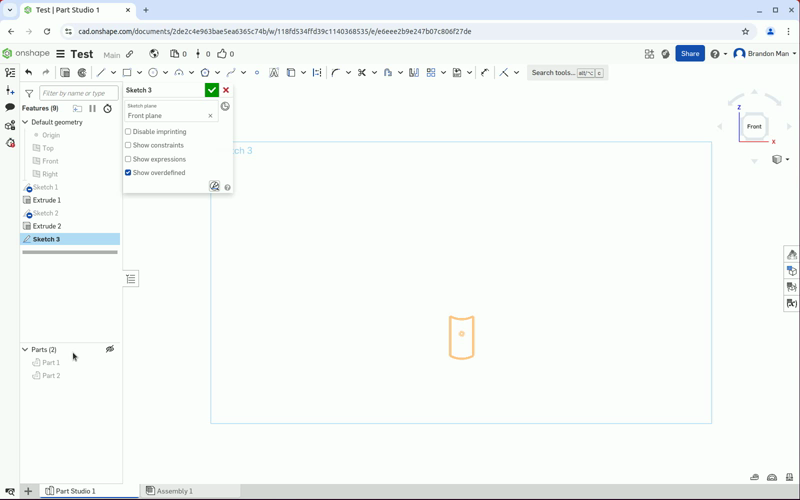
key(a)
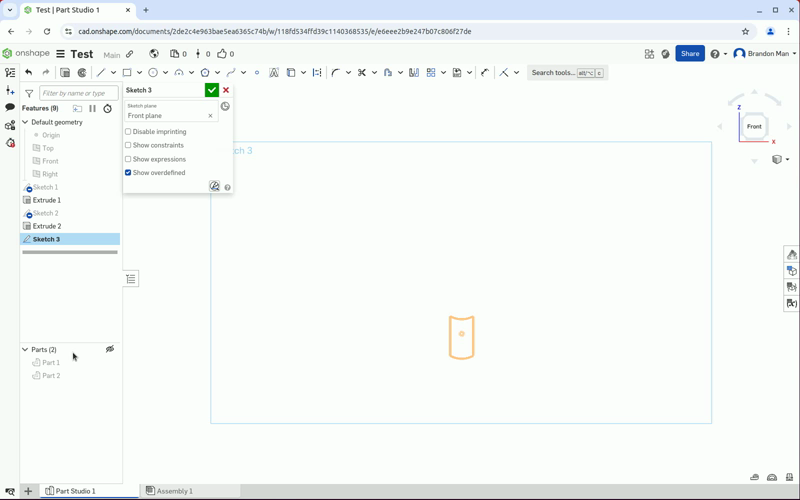
key_down(shift)
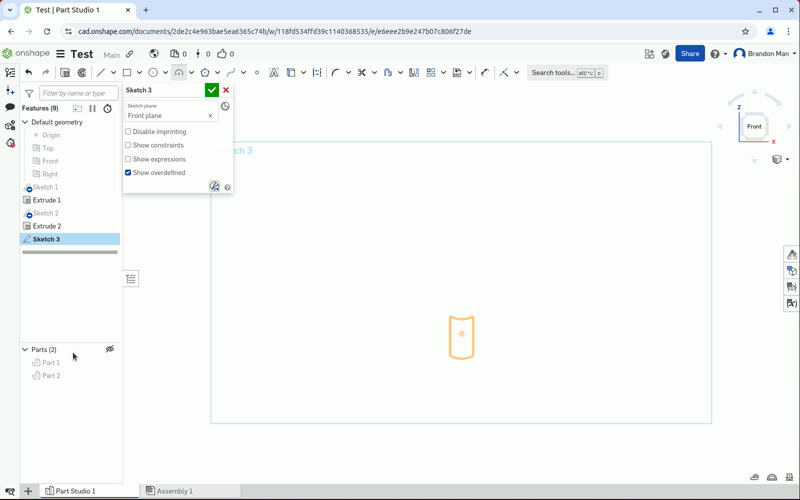
mouse_move(450, 387)
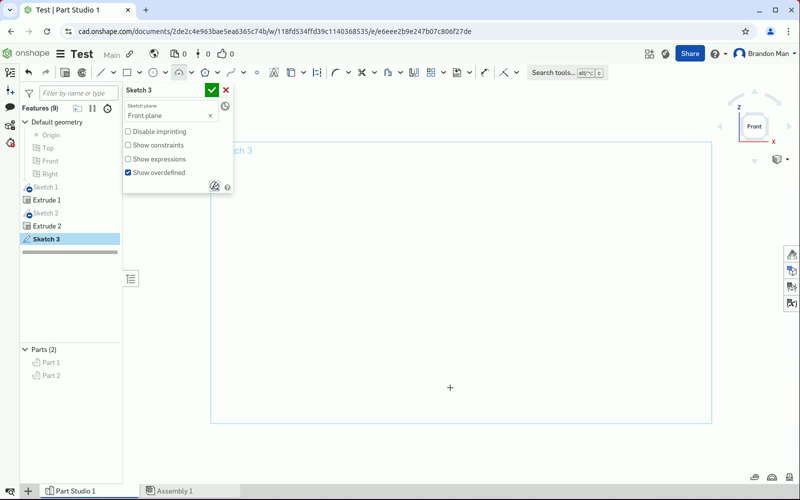
click(450, 387)
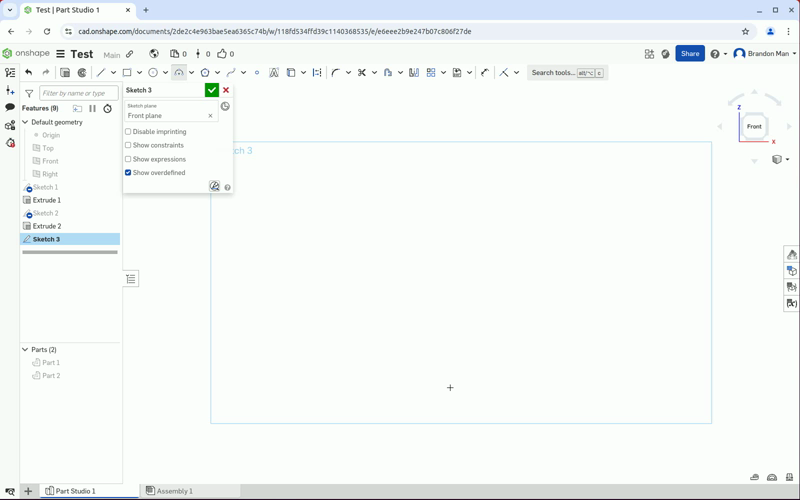
key_up(shift)
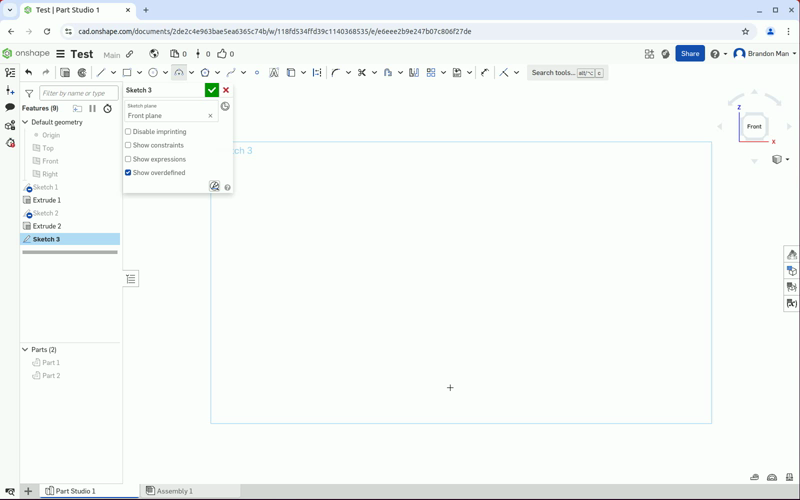
key_down(shift)
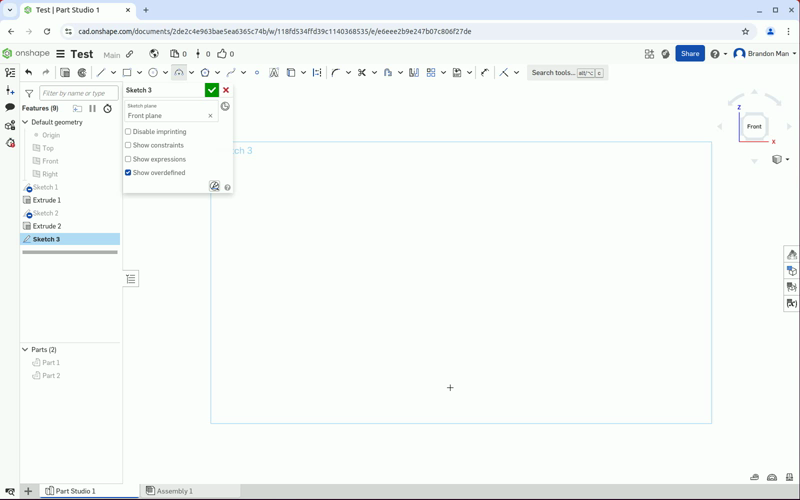
mouse_move(456, 394)
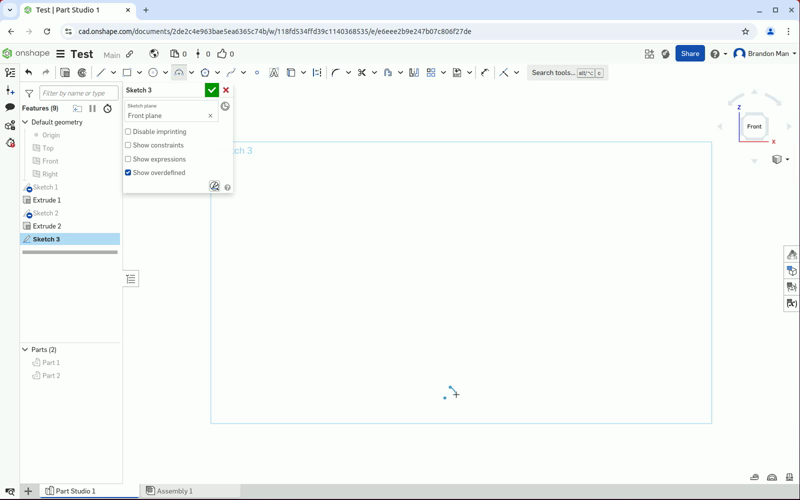
click(456, 394)
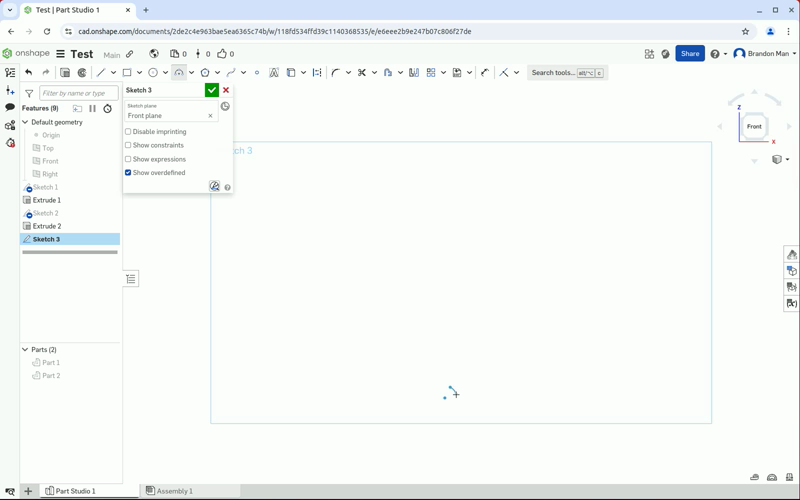
mouse_move(451, 391)
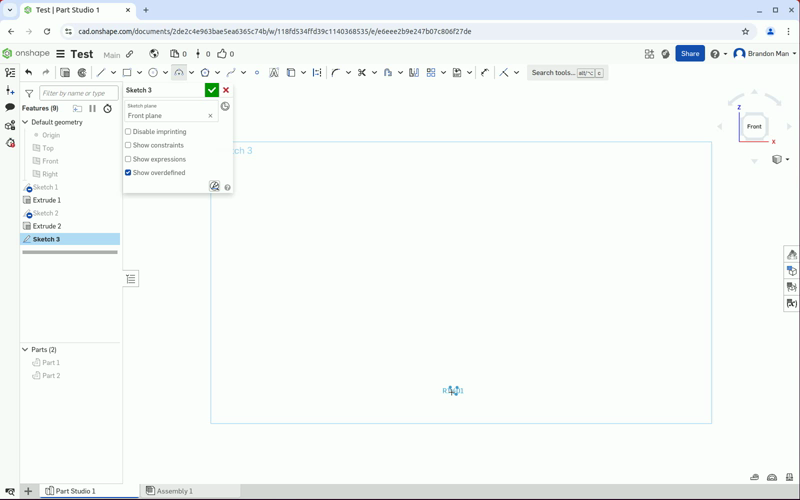
click(451, 391)
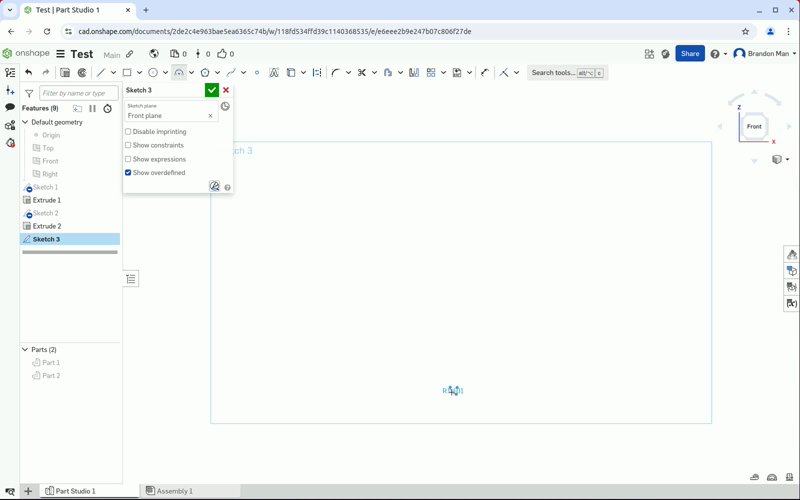
key_up(shift)
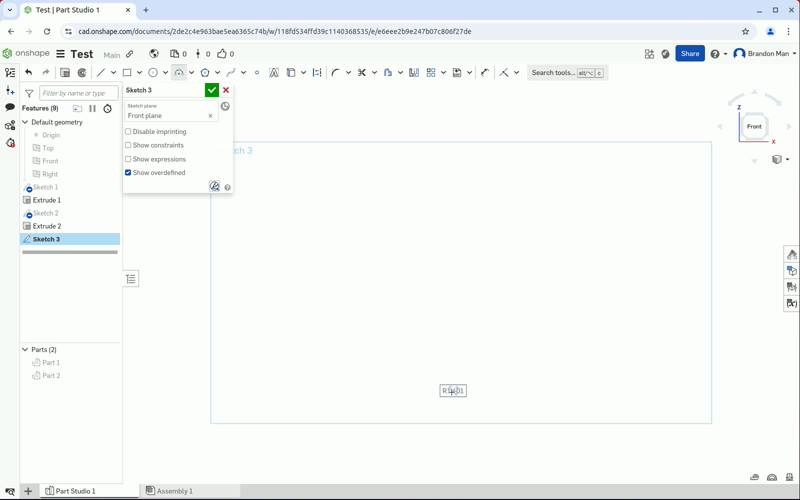
mouse_move(456, 394)
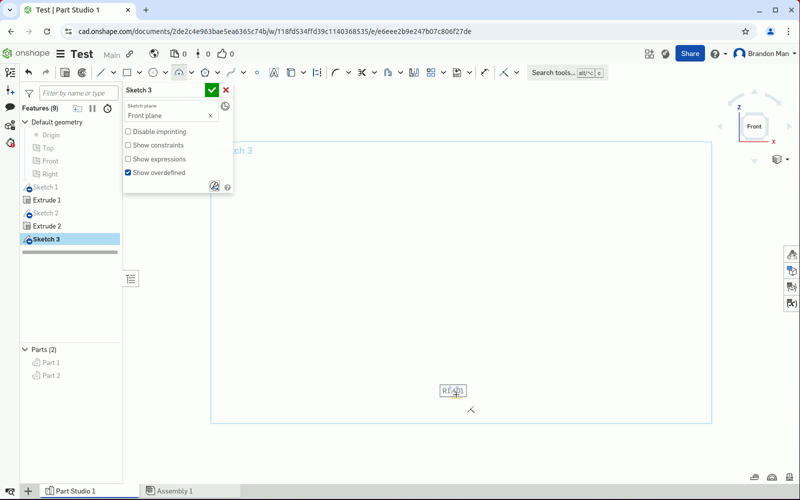
click(456, 394)
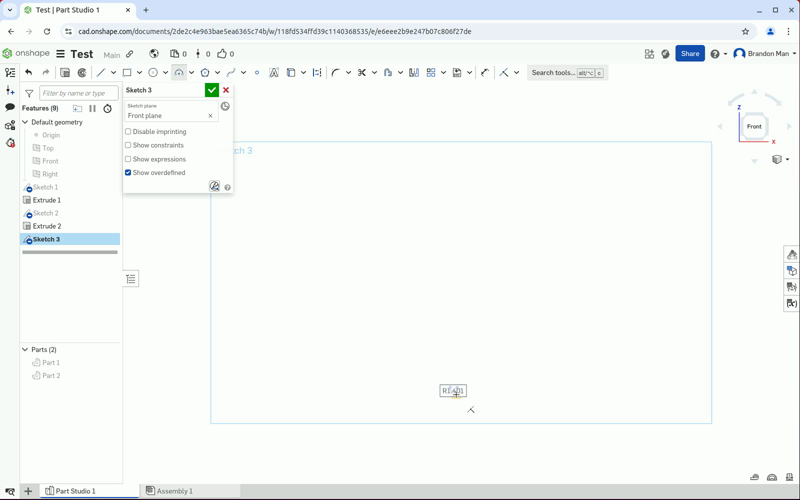
key_down(shift)
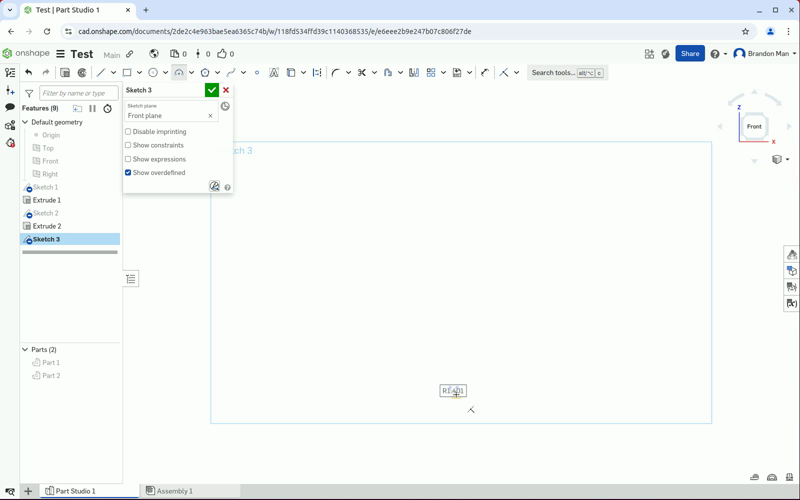
mouse_move(472, 392)
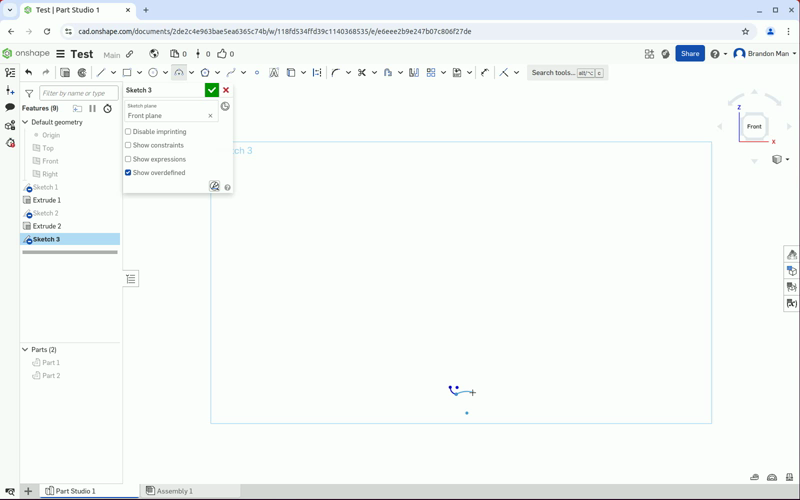
click(472, 392)
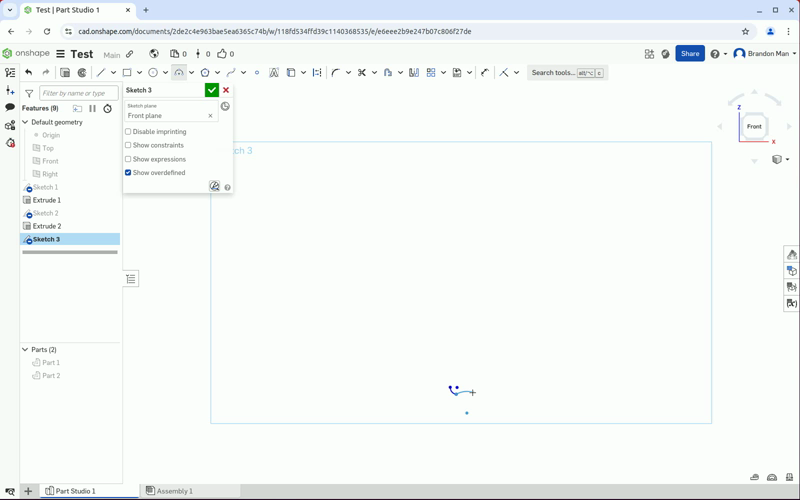
mouse_move(464, 394)
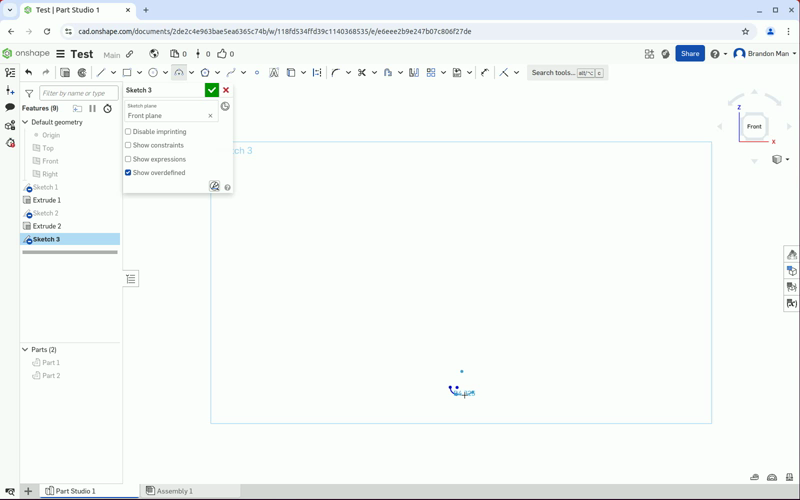
click(464, 394)
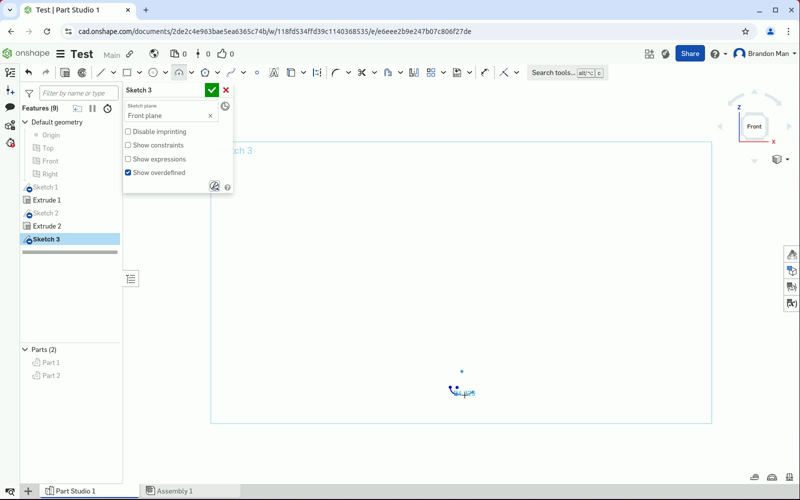
key_up(shift)
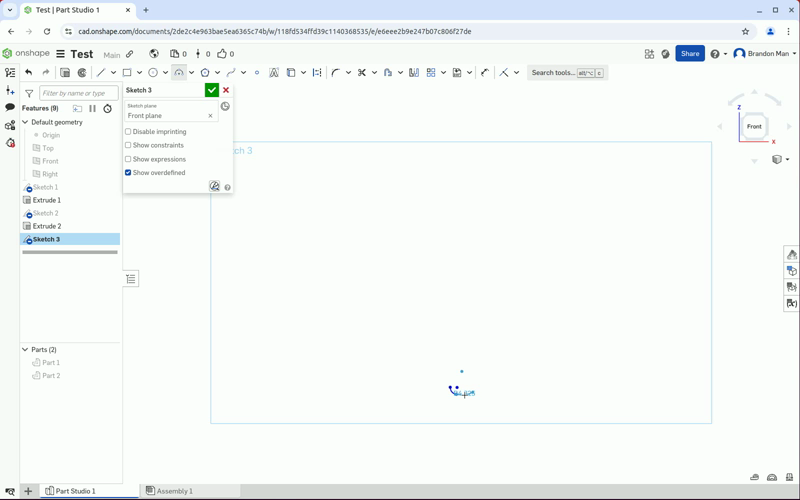
key(esc)
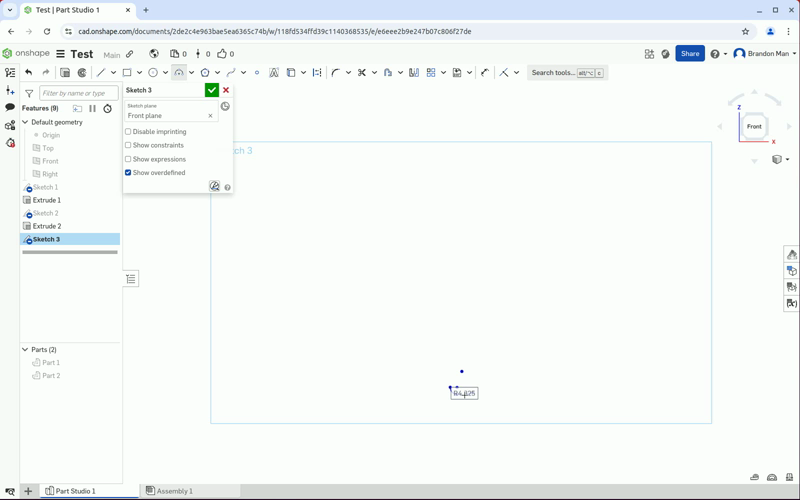
key(l)
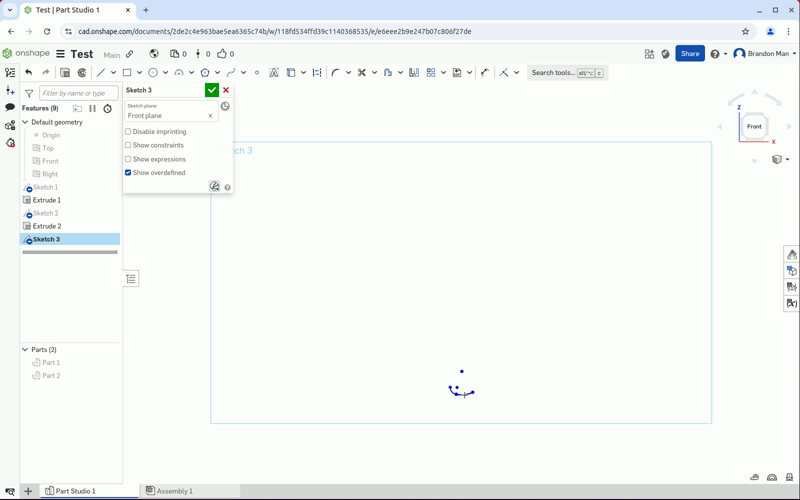
mouse_move(472, 392)
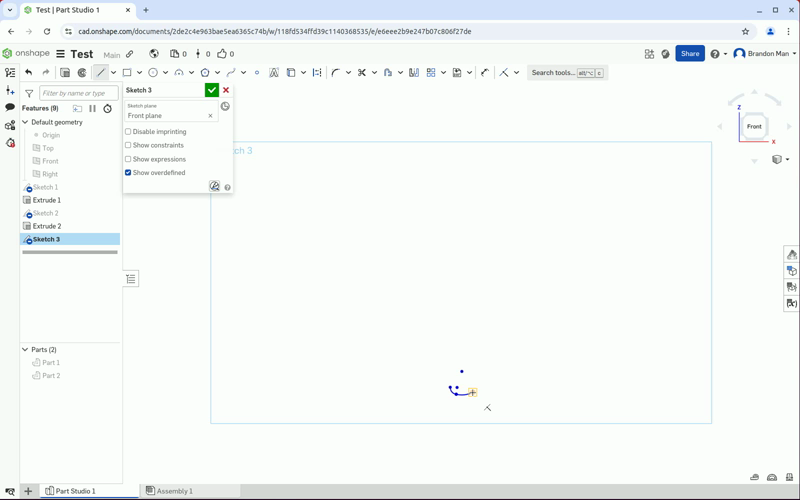
click(472, 392)
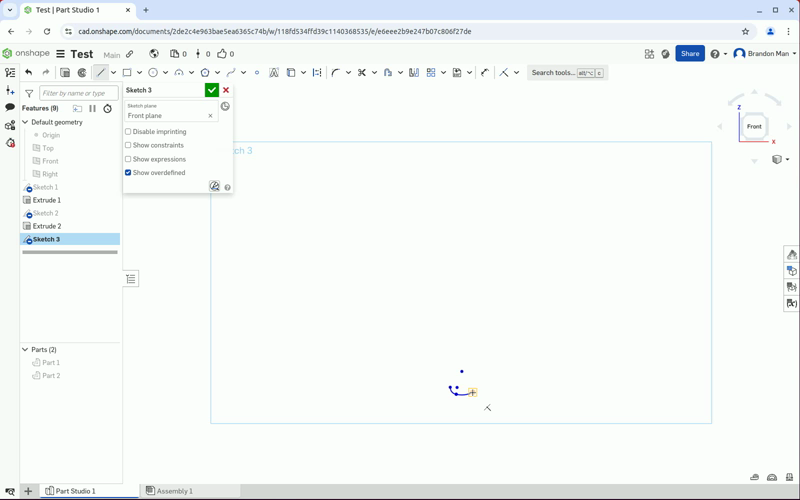
key_down(shift)
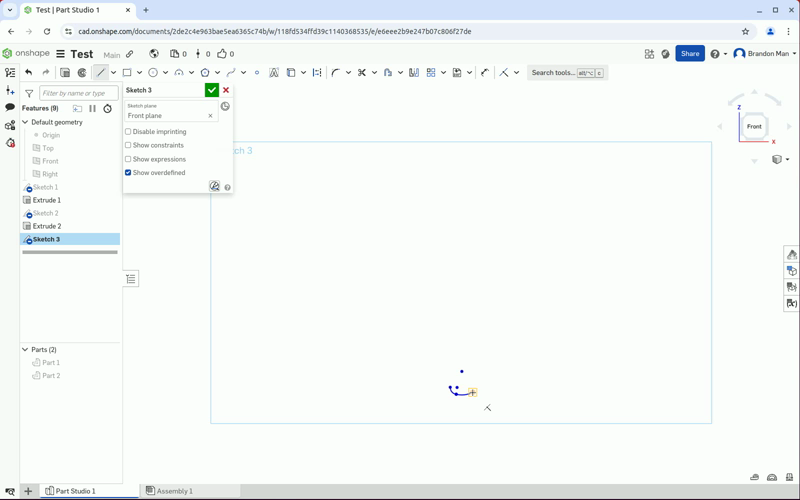
mouse_move(502, 392)
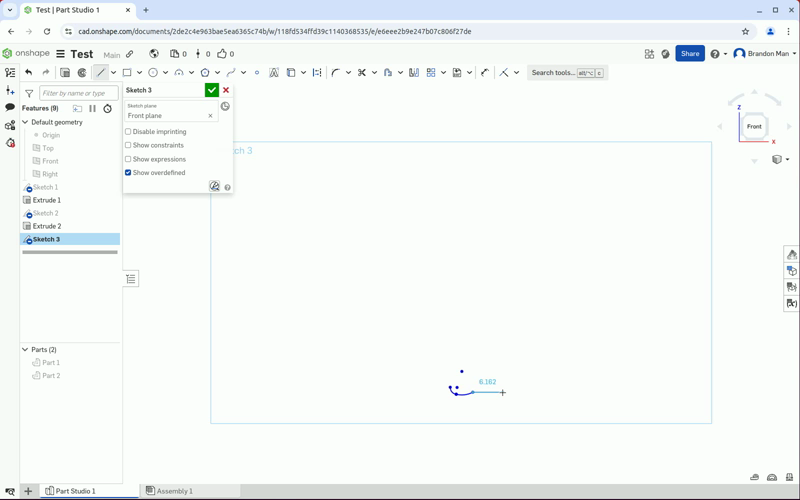
mouse_move(472, 354)
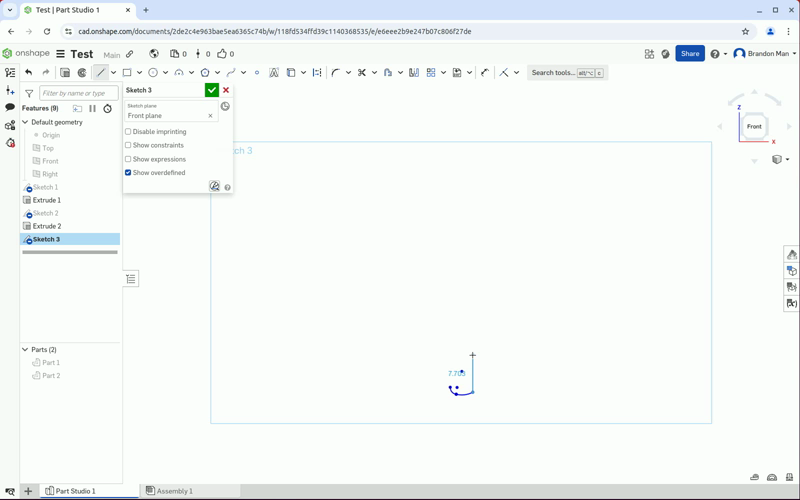
click(472, 354)
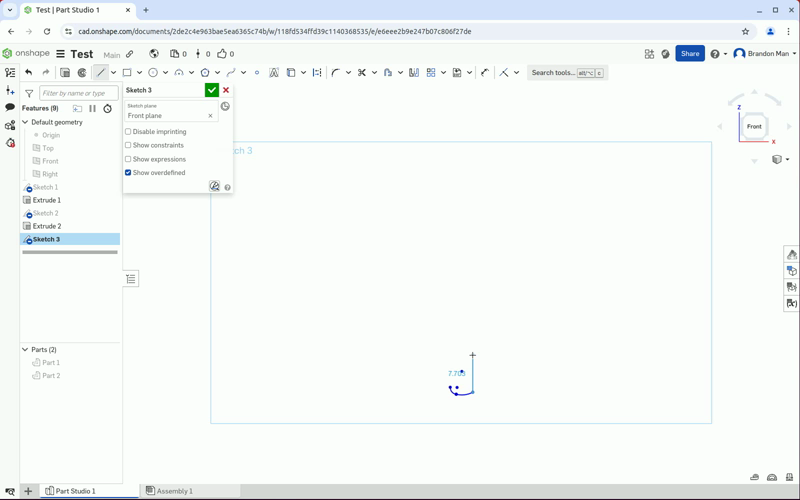
key_up(shift)
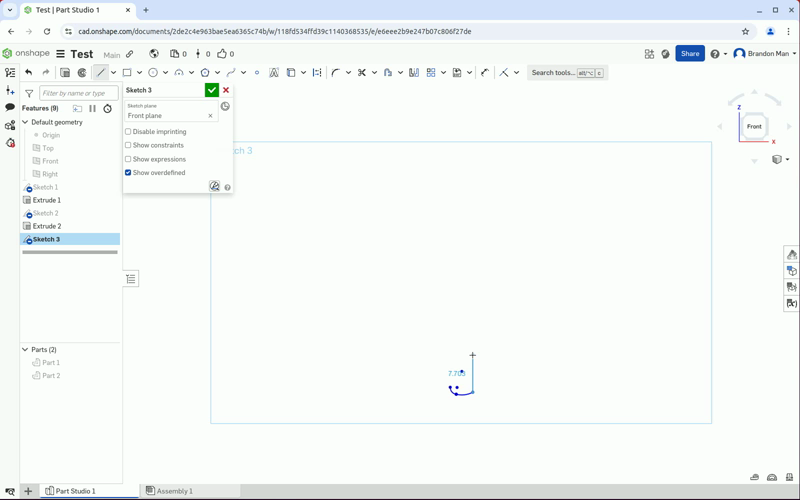
key(esc)
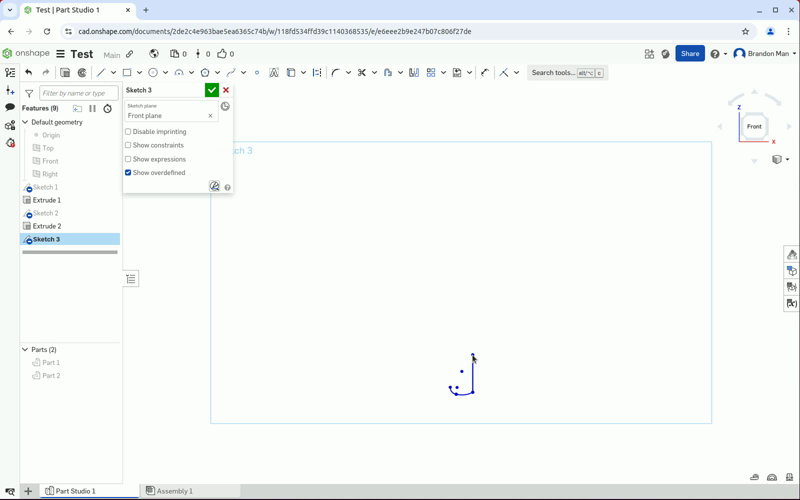
key(a)
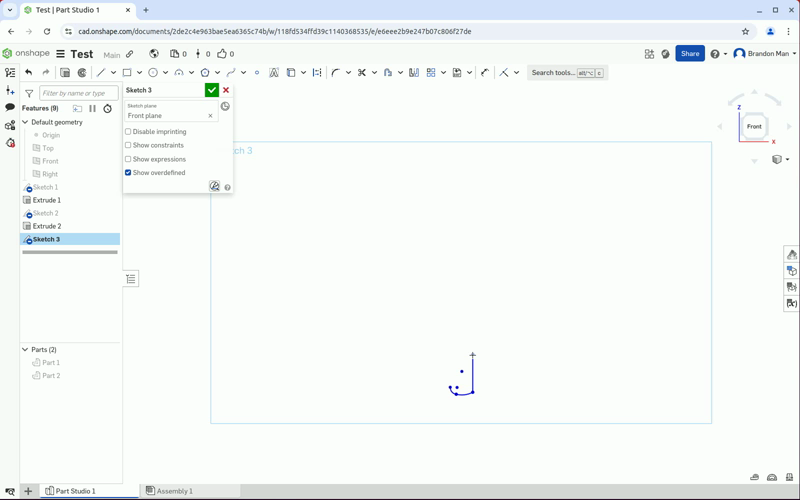
mouse_move(472, 354)
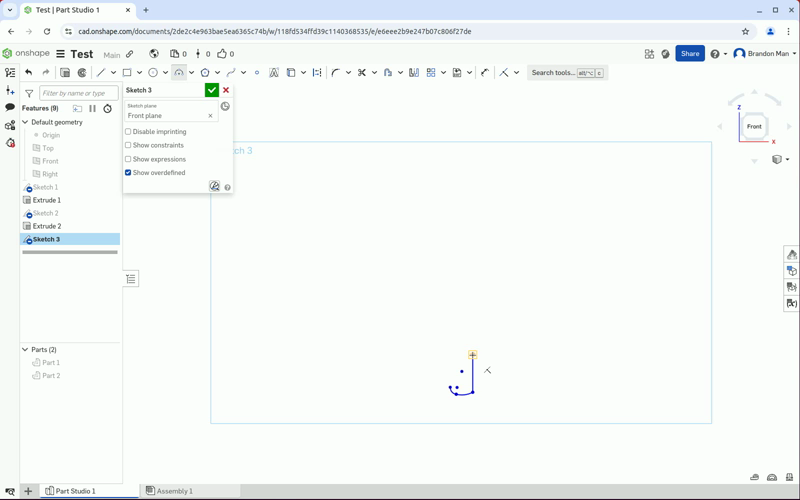
click(472, 354)
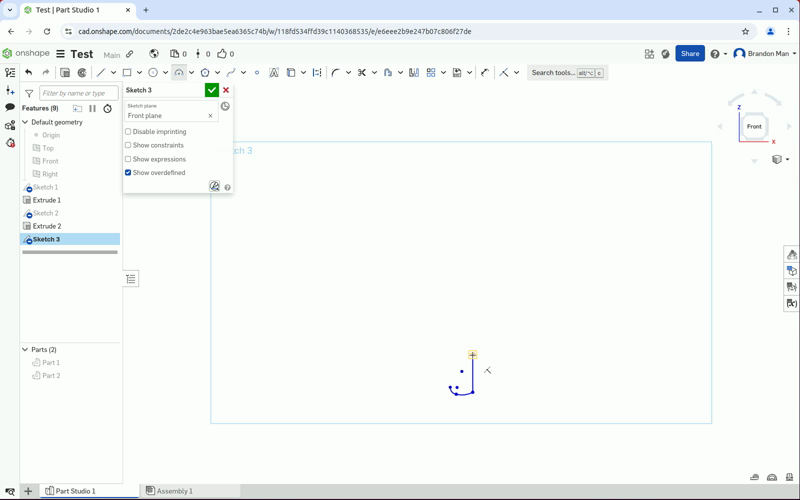
key_down(shift)
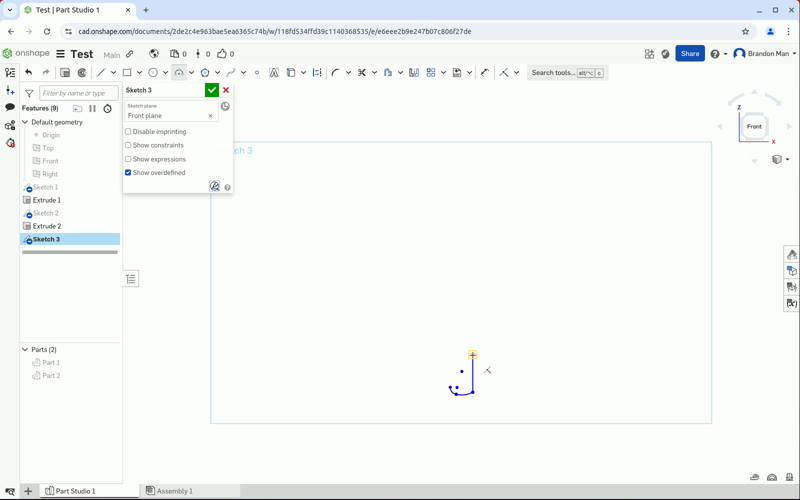
mouse_move(450, 354)
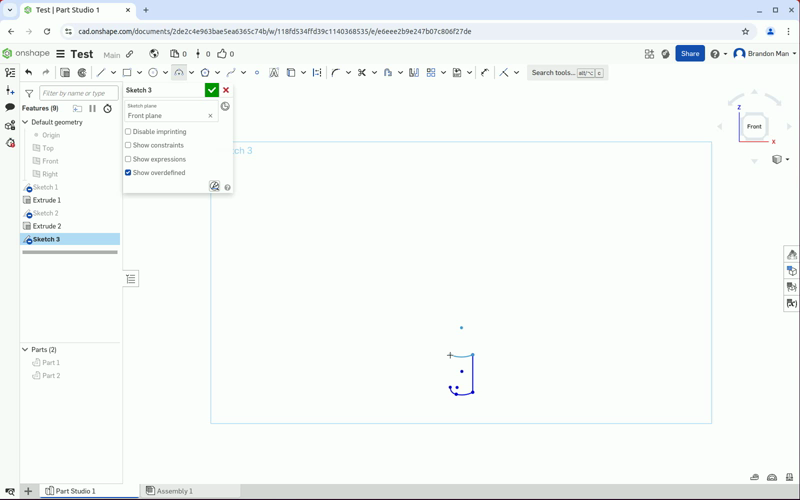
click(450, 354)
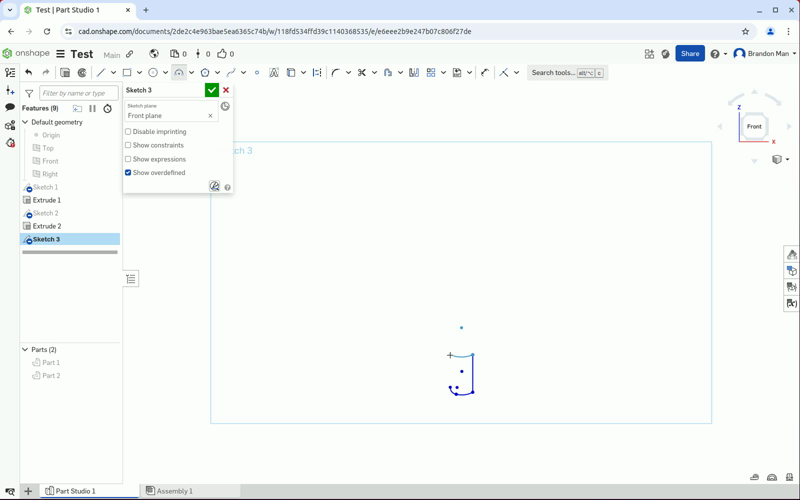
mouse_move(461, 357)
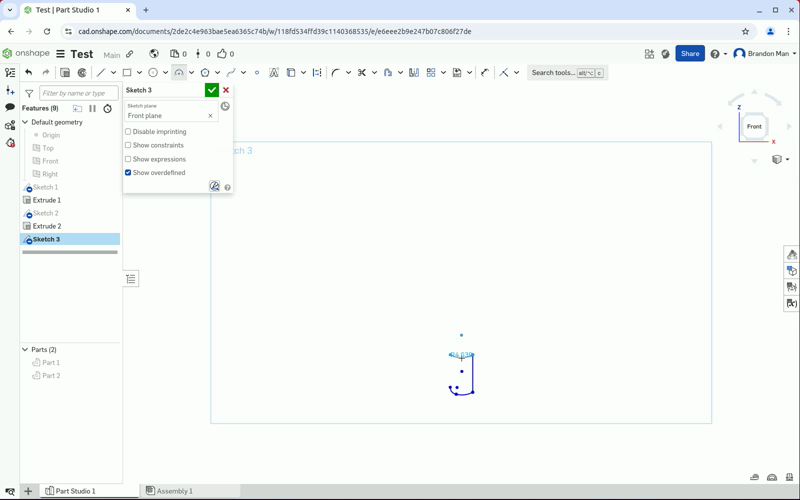
click(461, 357)
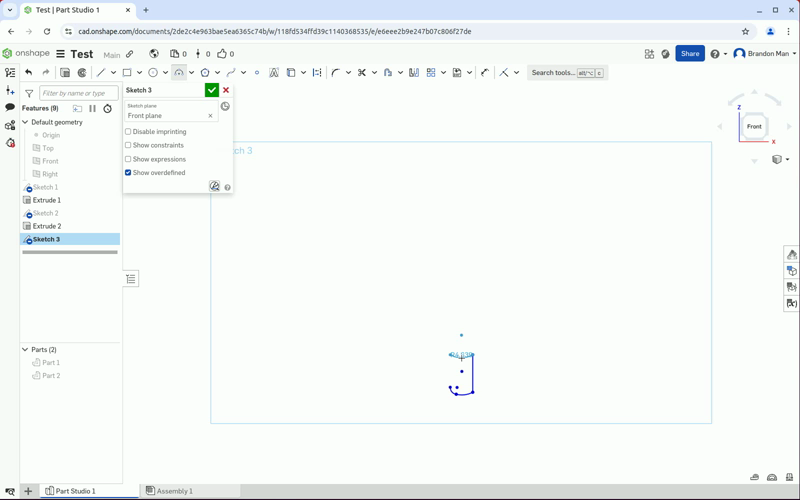
key_up(shift)
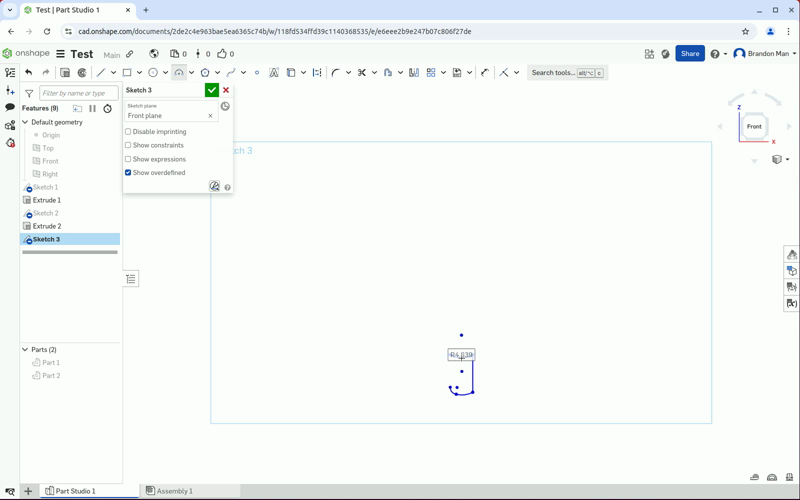
key(esc)
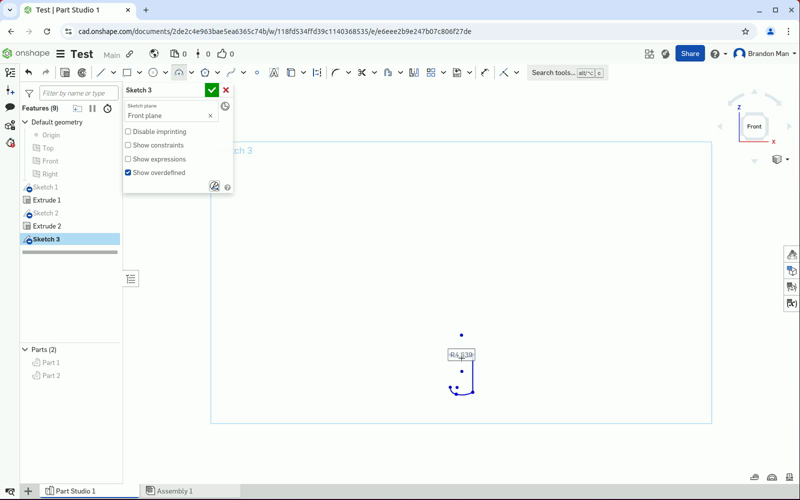
key(l)
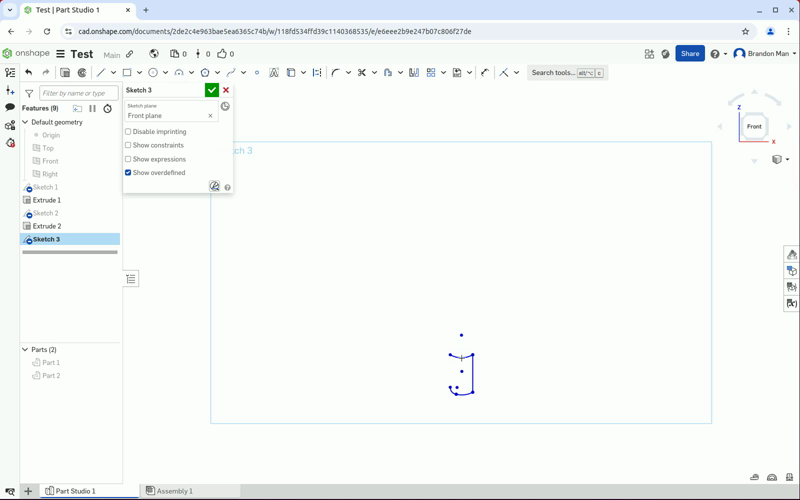
mouse_move(450, 354)
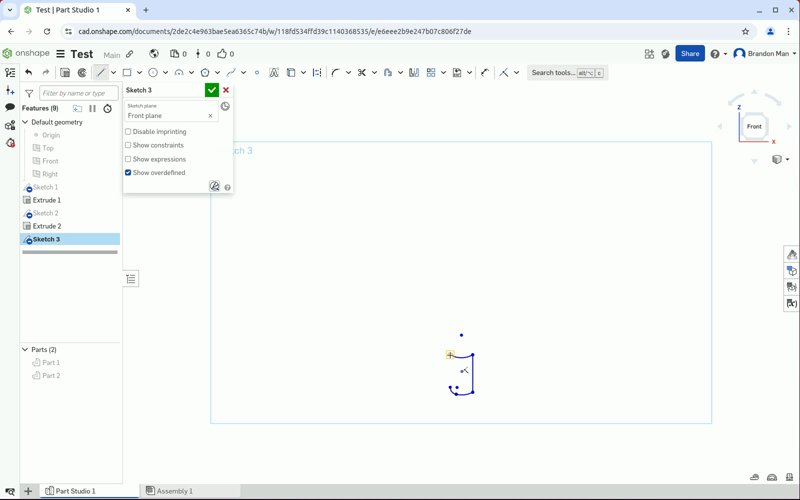
click(450, 354)
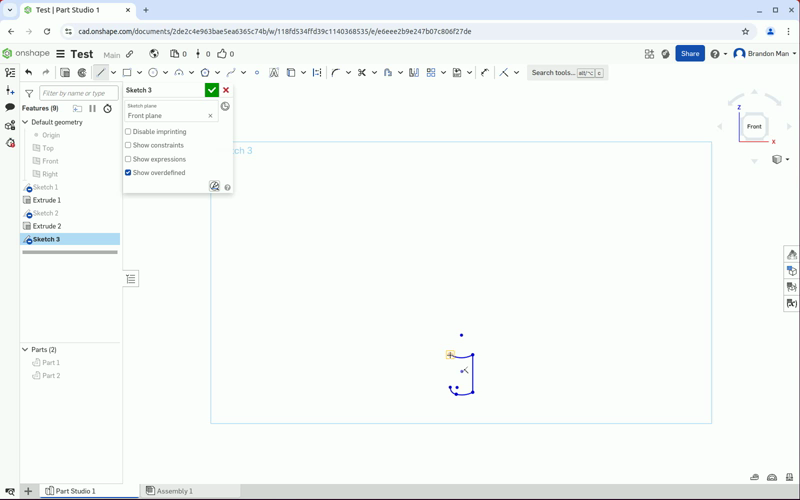
mouse_move(480, 354)
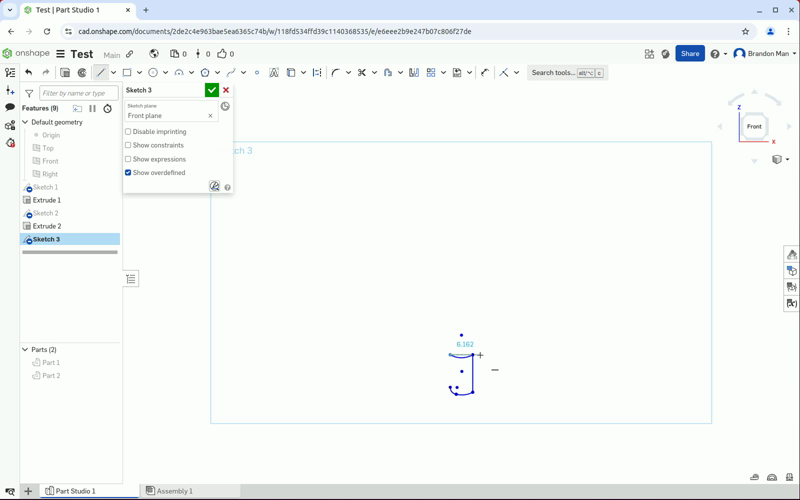
key_down(shift)
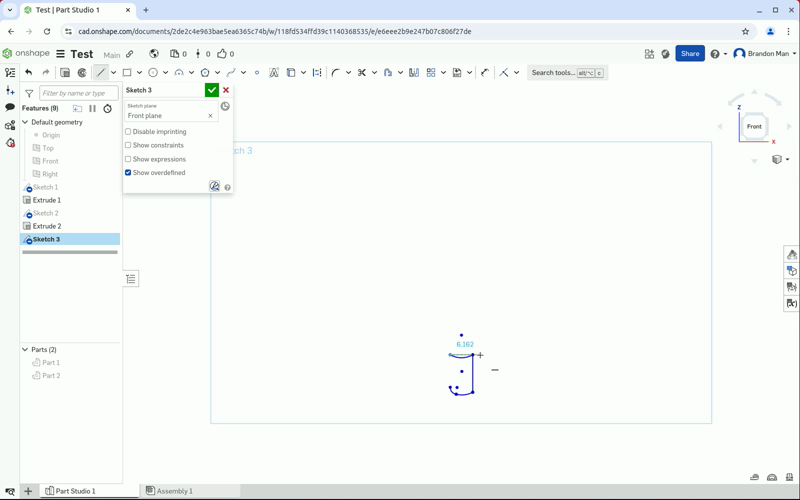
mouse_move(450, 387)
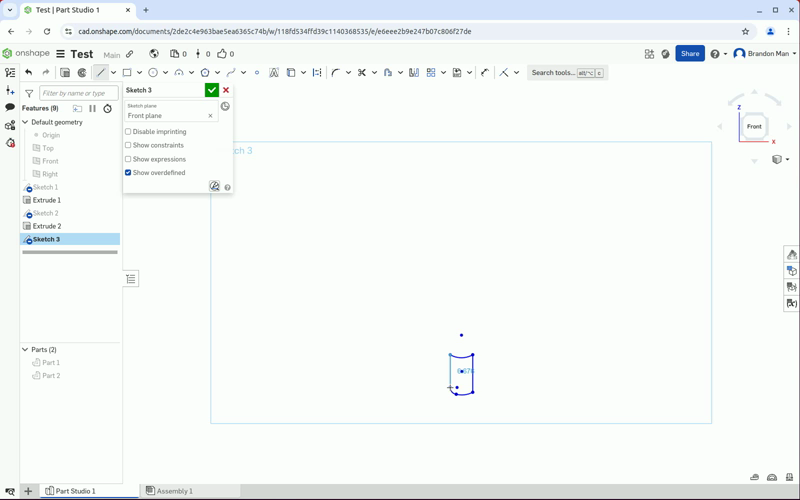
key_up(shift)
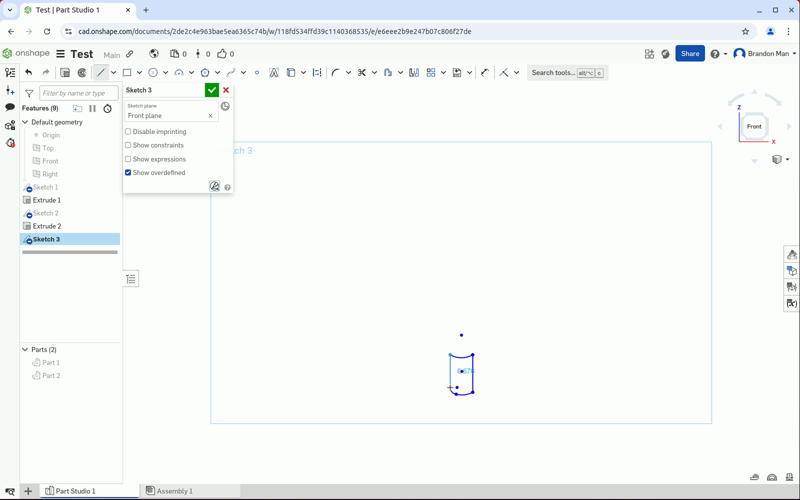
click(450, 387)
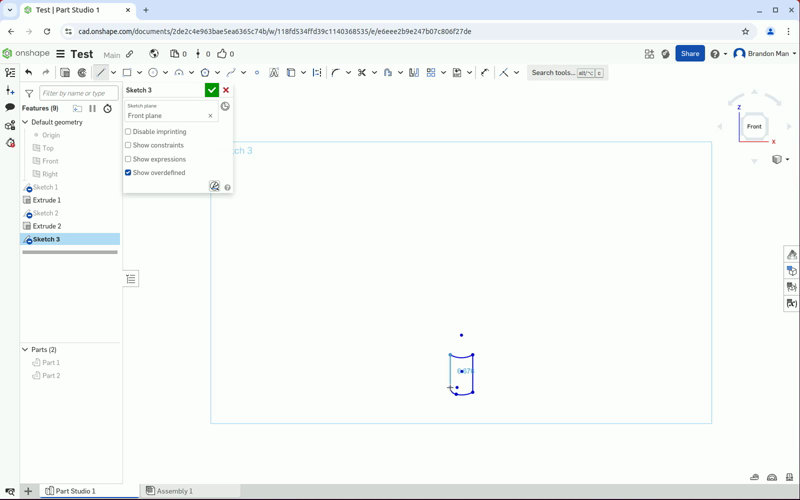
key(esc)
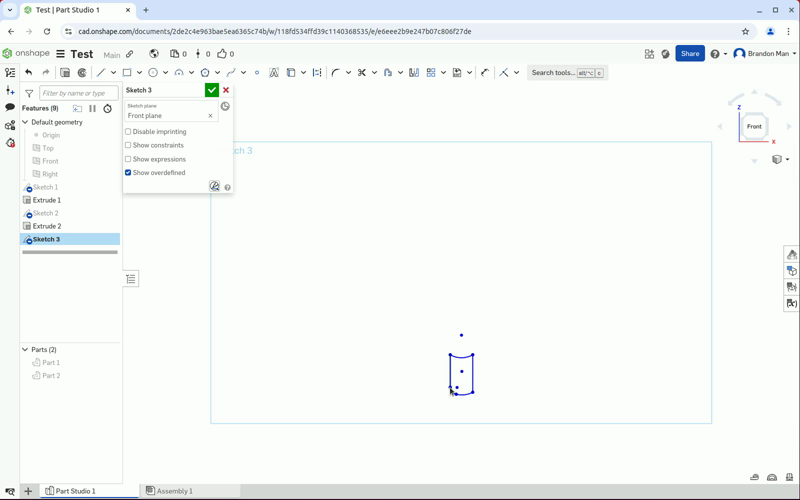
mouse_move(466, 362)
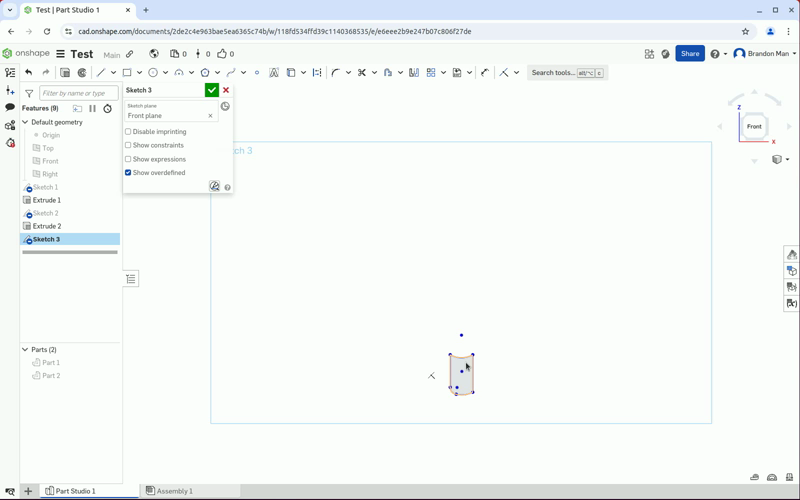
scroll(6)
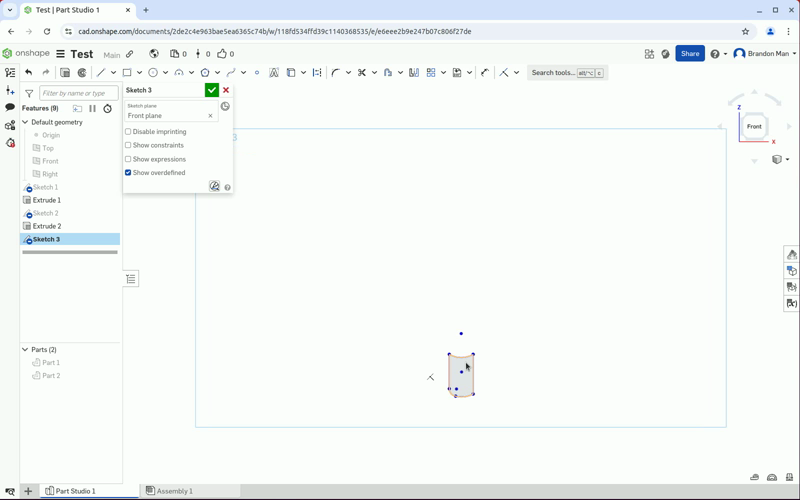
scroll(6)
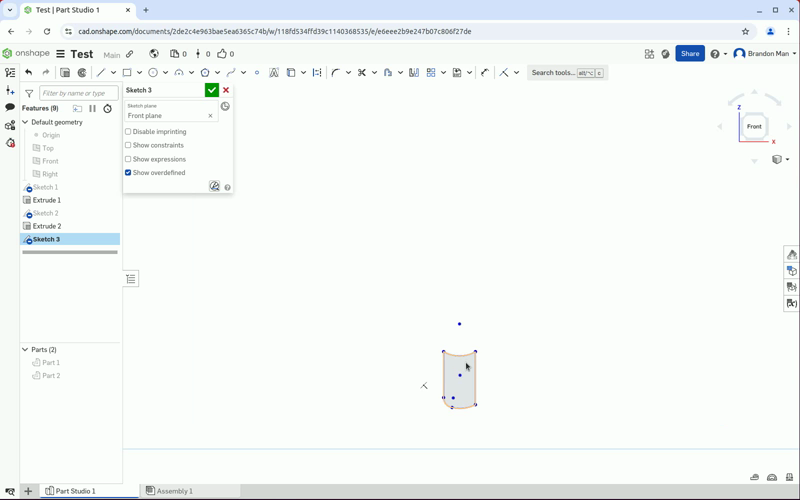
scroll(6)
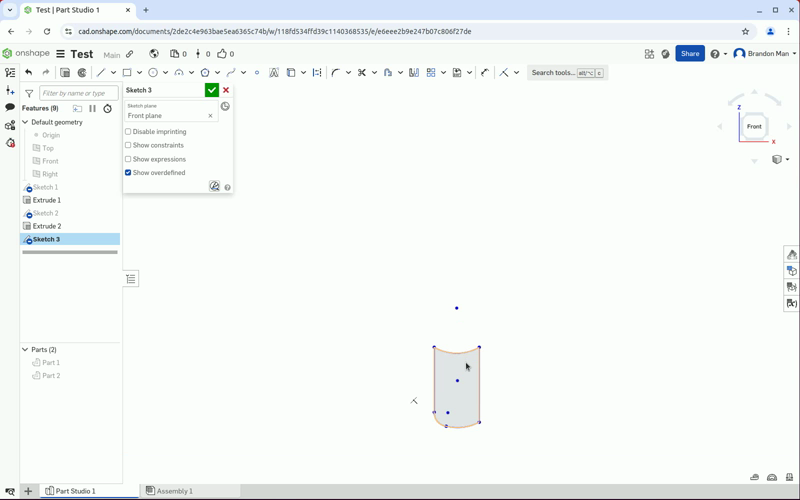
scroll(6)
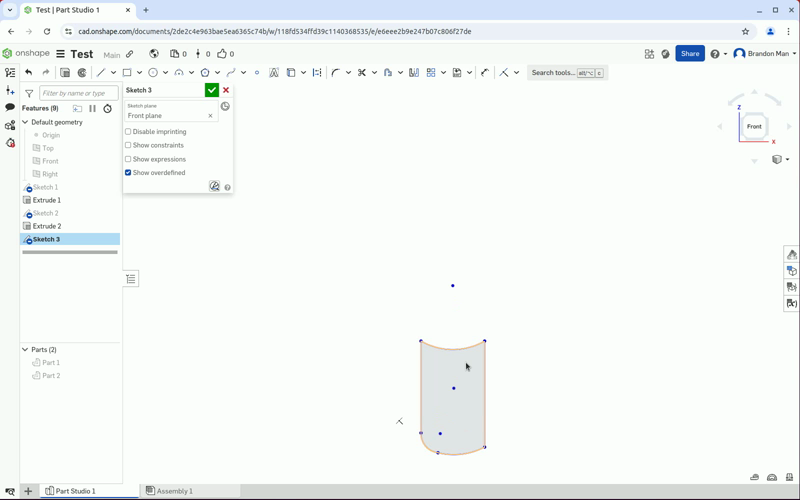
scroll(6)
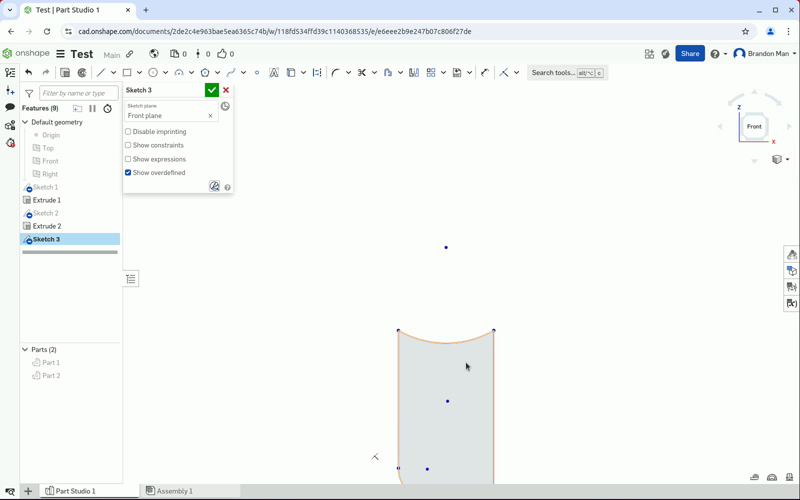
scroll(6)
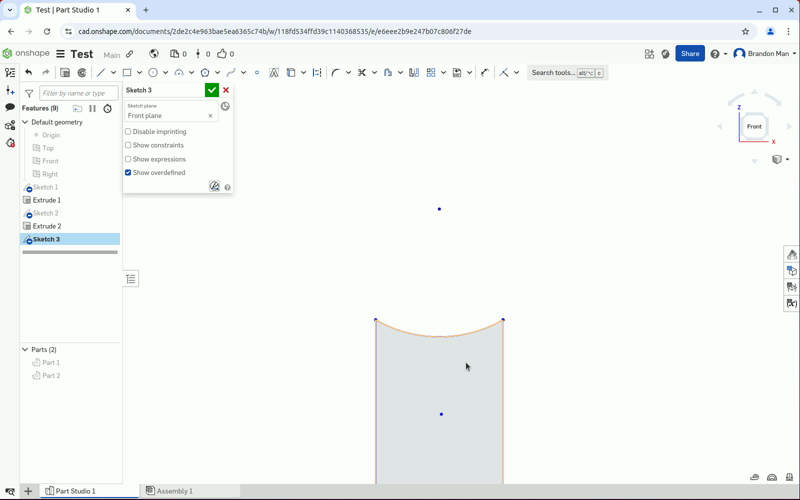
scroll(6)
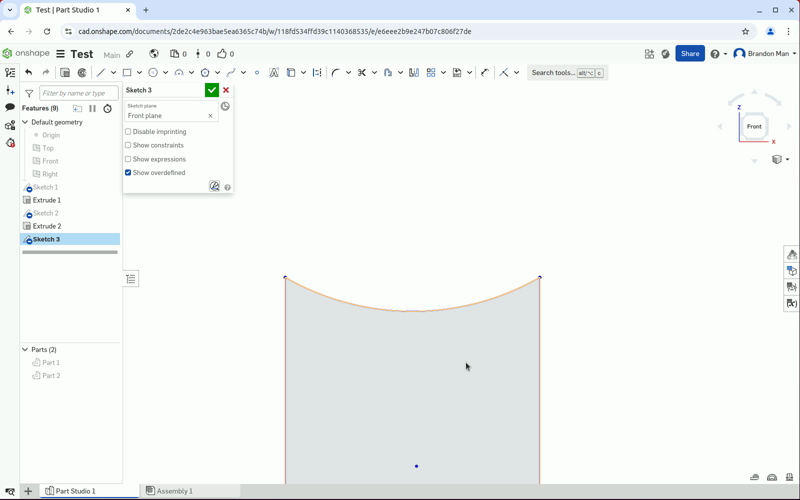
click(466, 362)
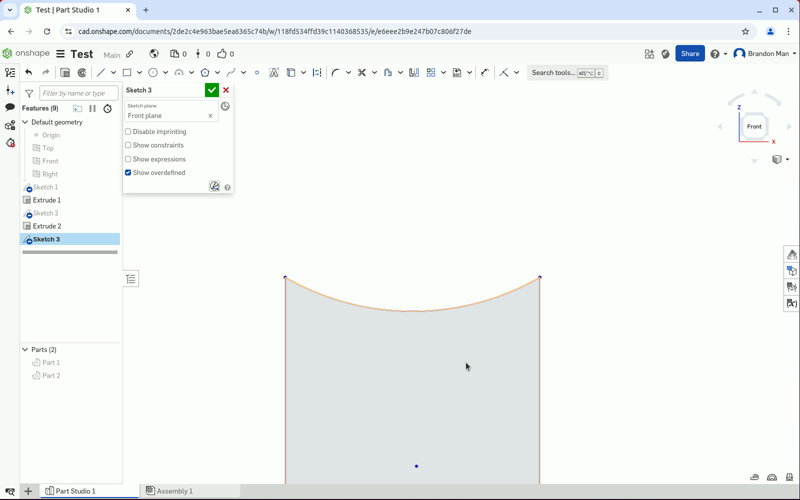
scroll(-6)
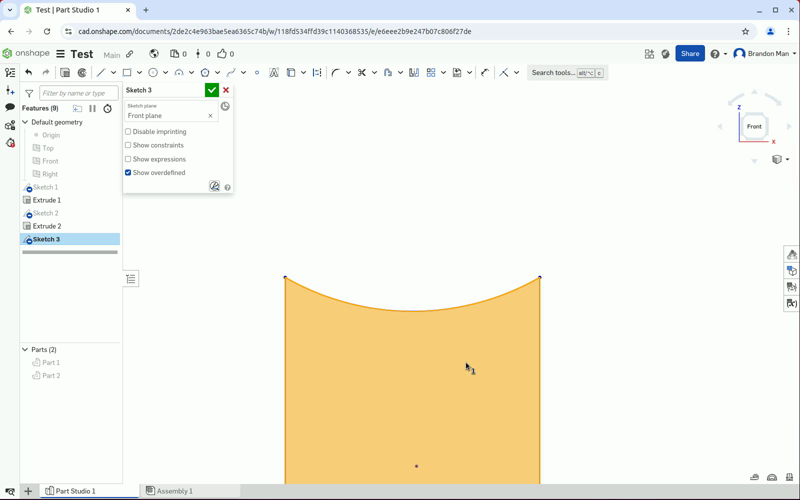
scroll(-6)
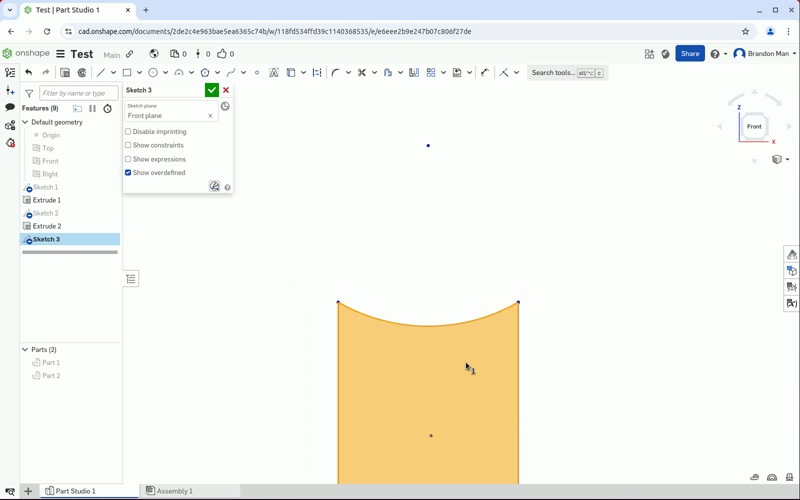
scroll(-6)
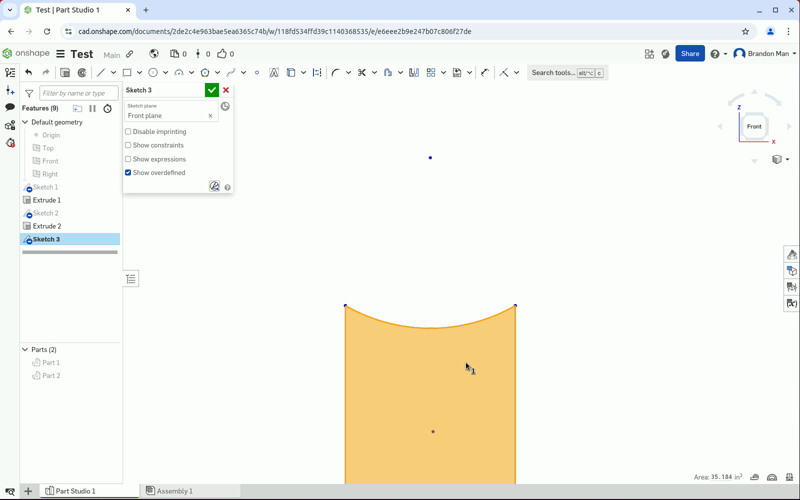
scroll(-6)
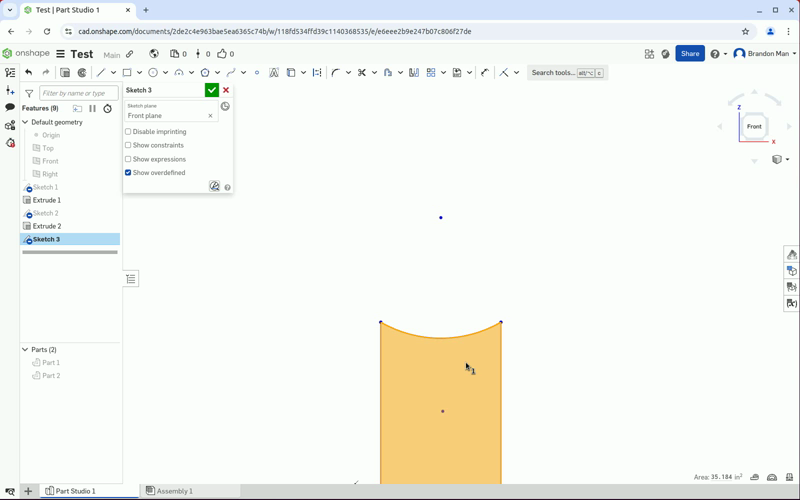
scroll(-6)
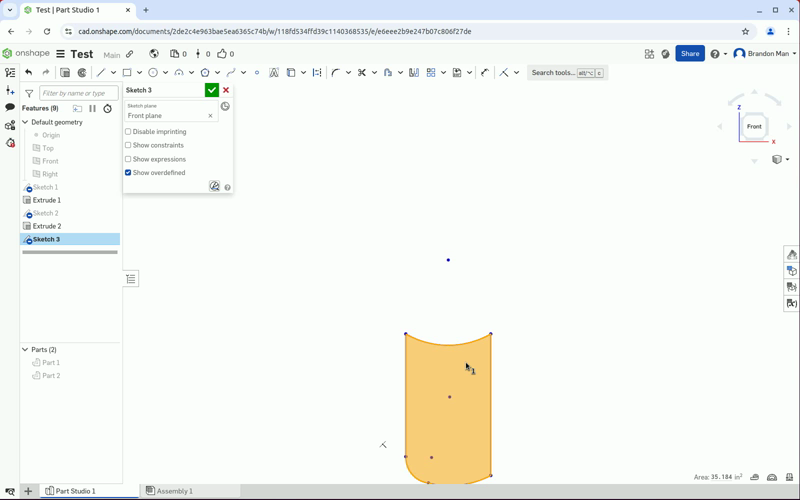
scroll(-6)
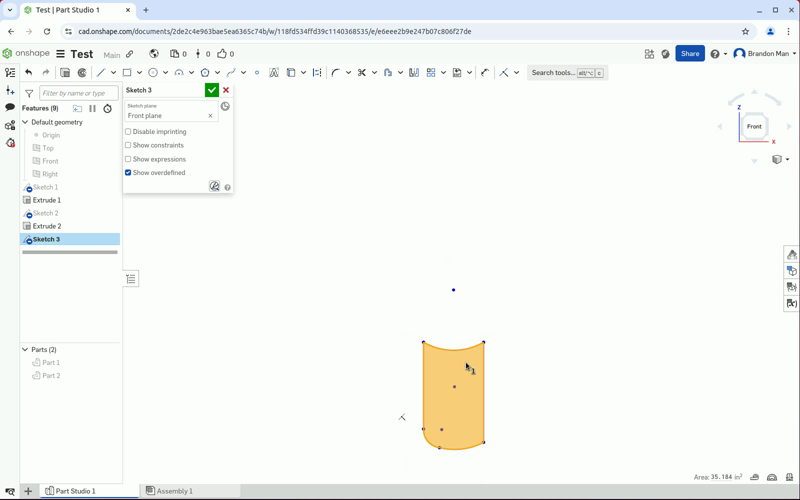
scroll(-6)
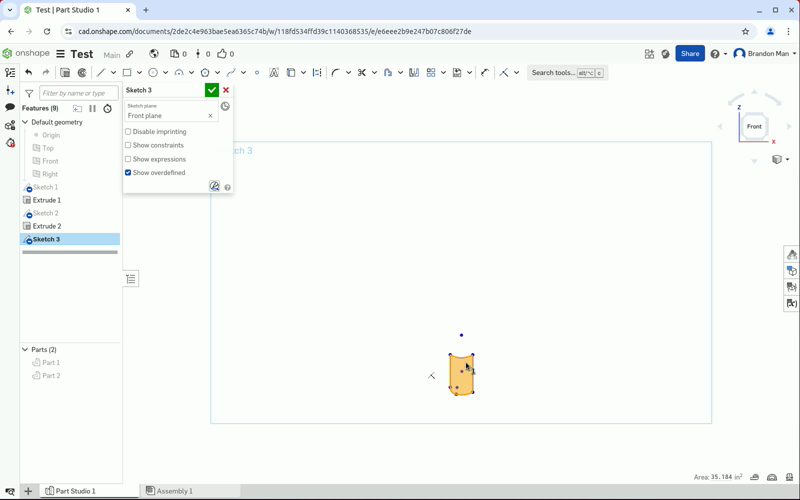
mouse_move(73, 352)
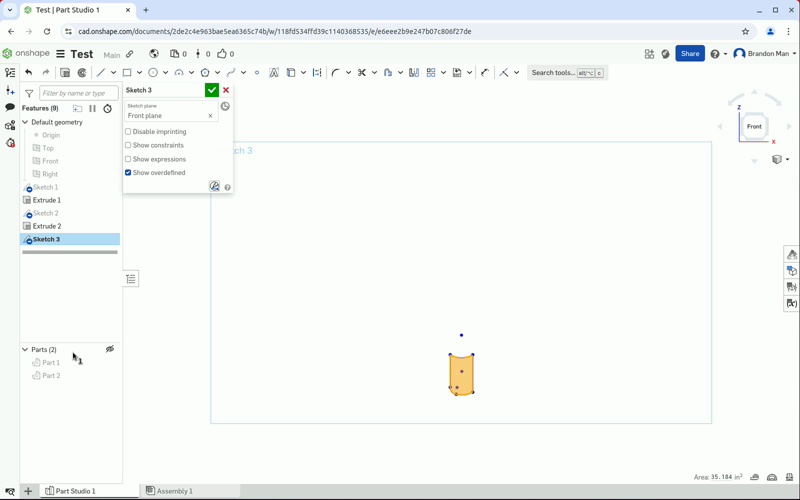
key(shift+y)
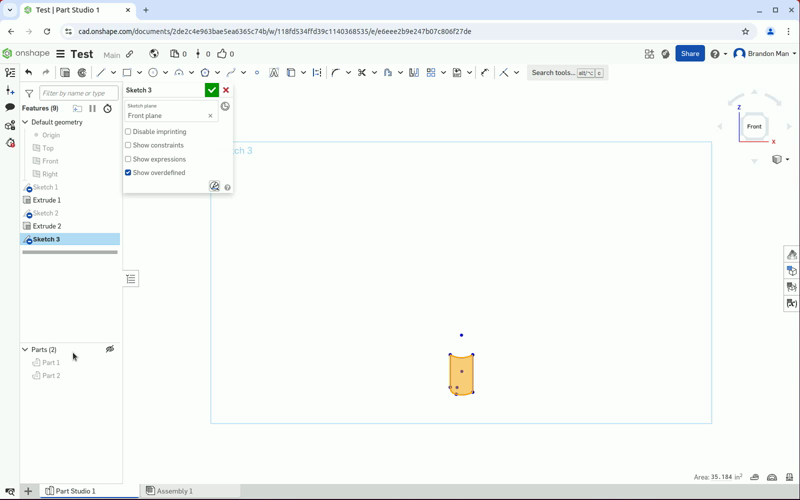
key(shift+e)
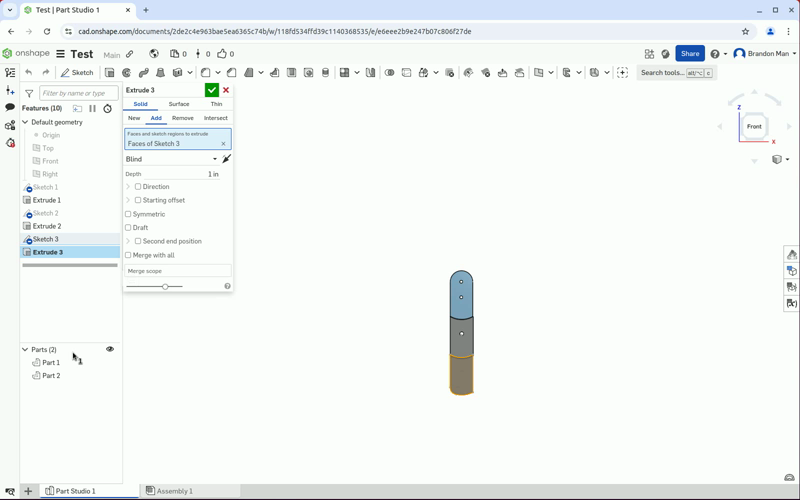
mouse_move(143, 106)
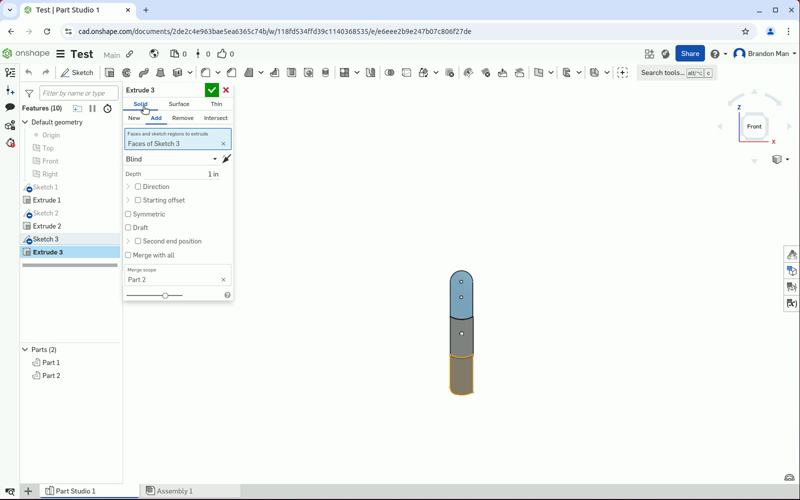
click(143, 106)
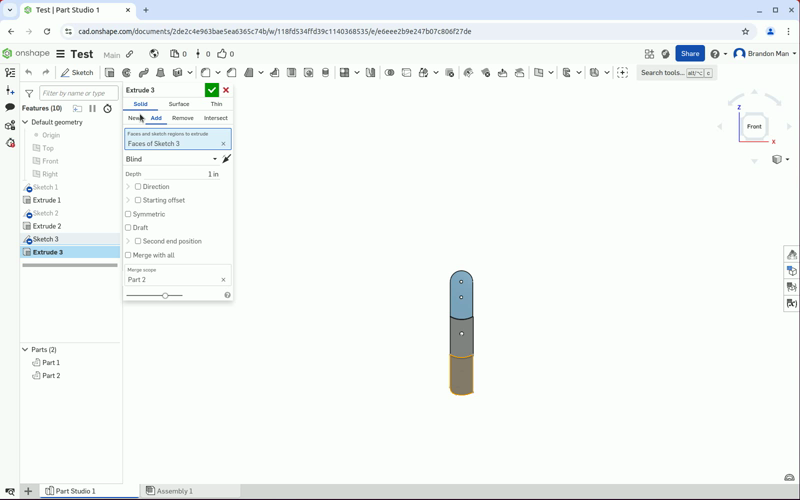
mouse_move(137, 120)
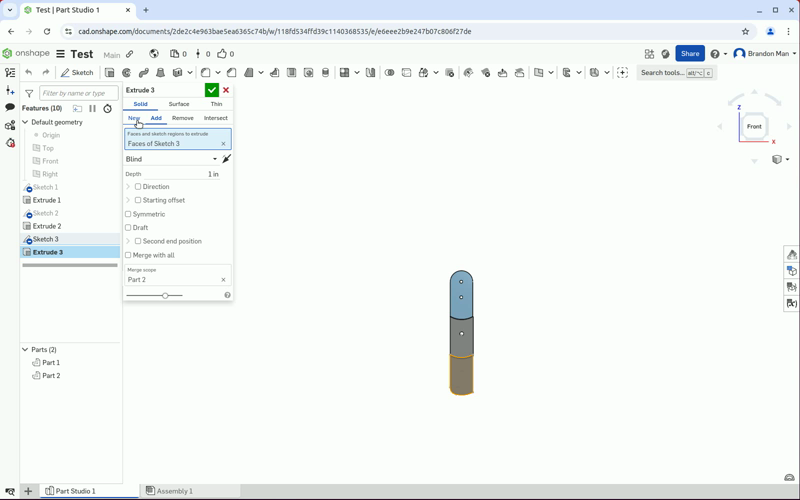
click(137, 120)
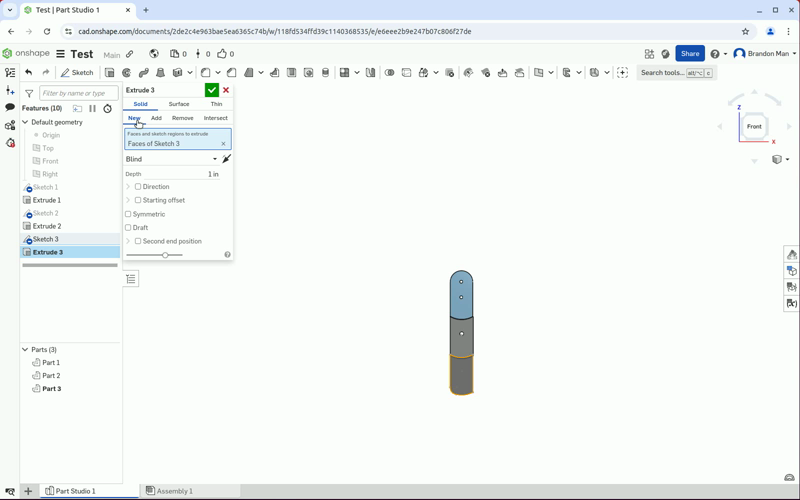
key(tab, 4)
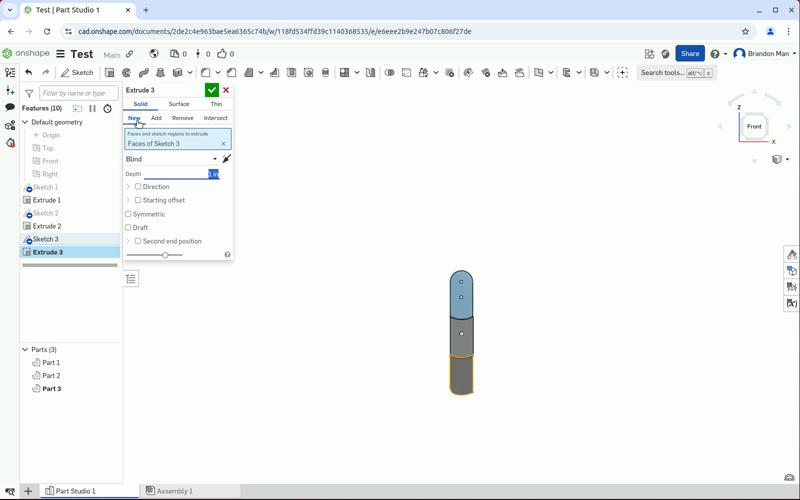
text(1.444)
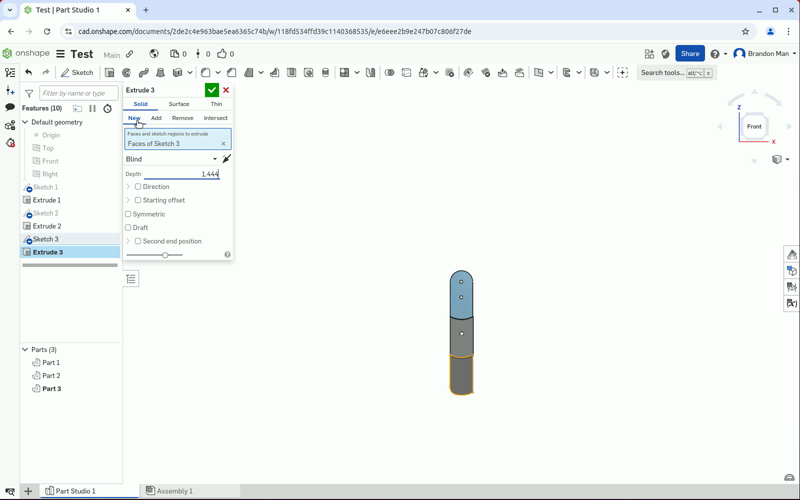
key(tab, 3)
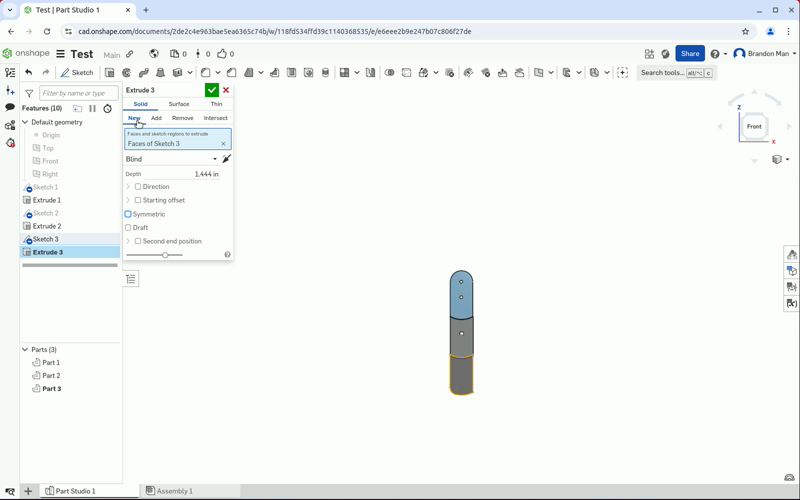
key(space)
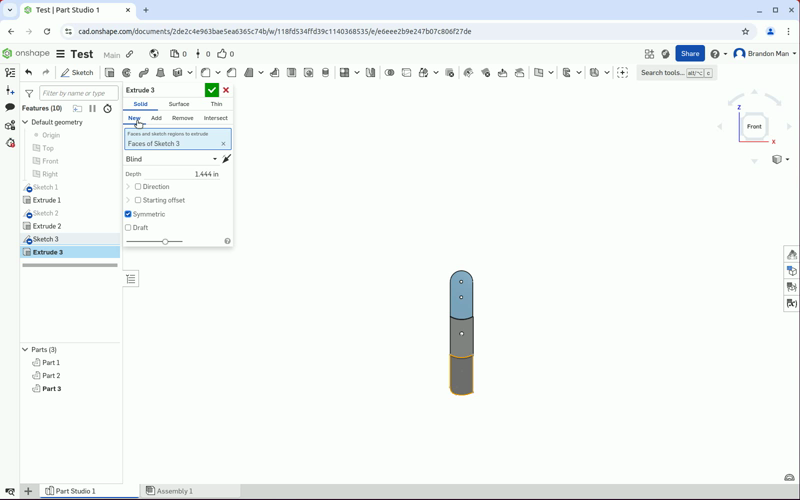
key(enter)
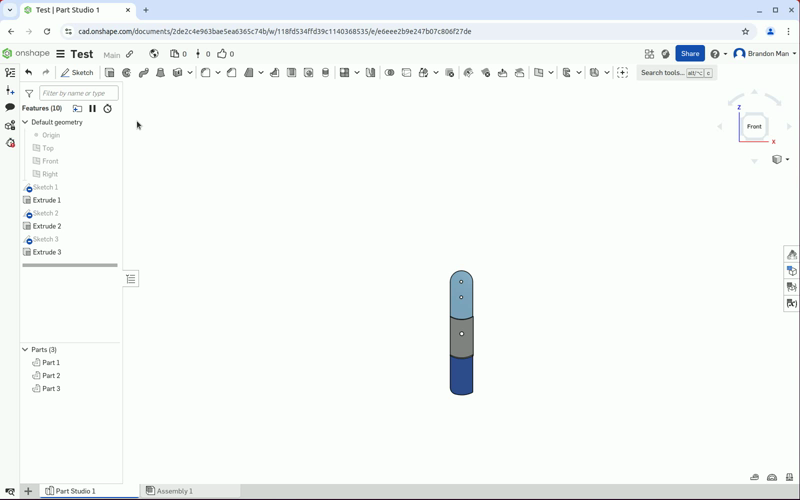
key(shift+h)
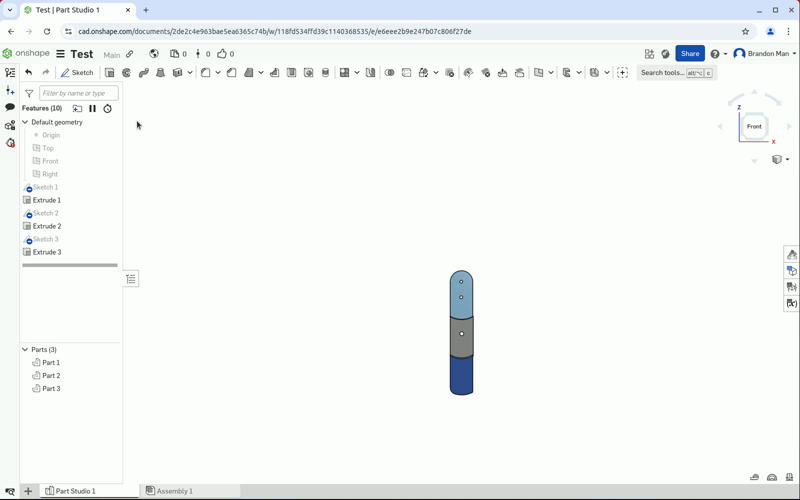
key(shift+h)
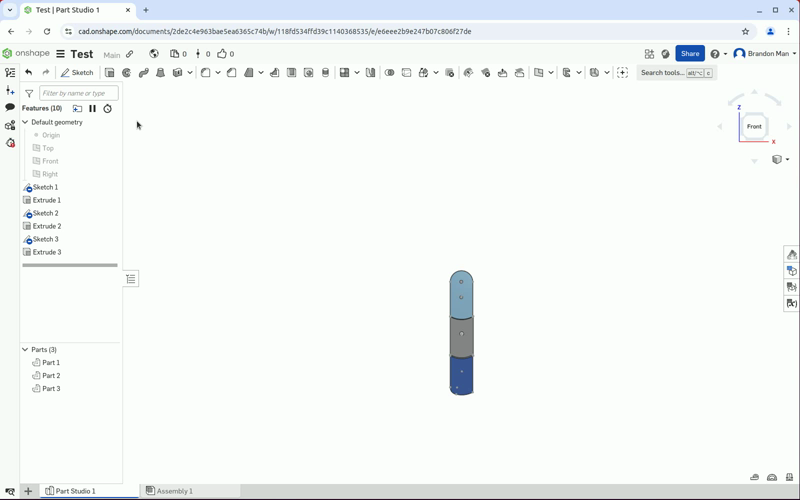
key(shift+7)
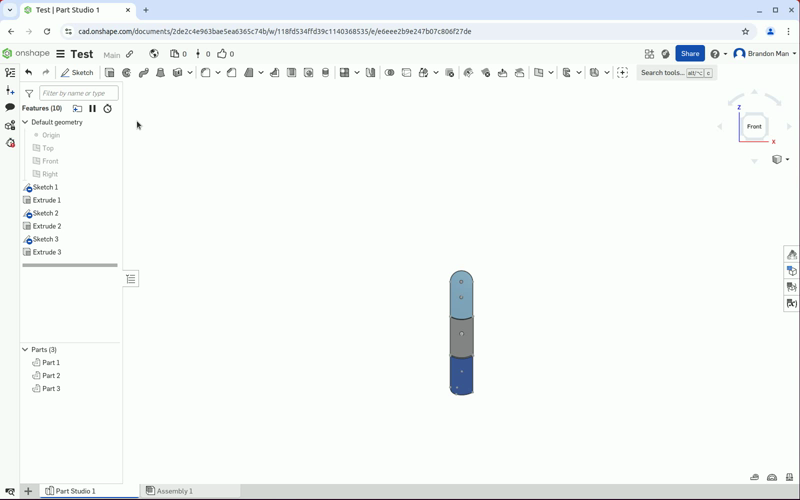
key(left, 2)
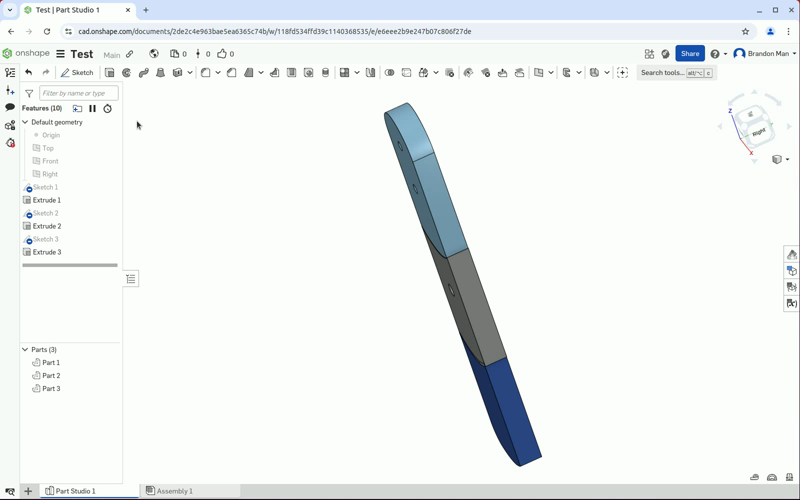
key(down, 2)
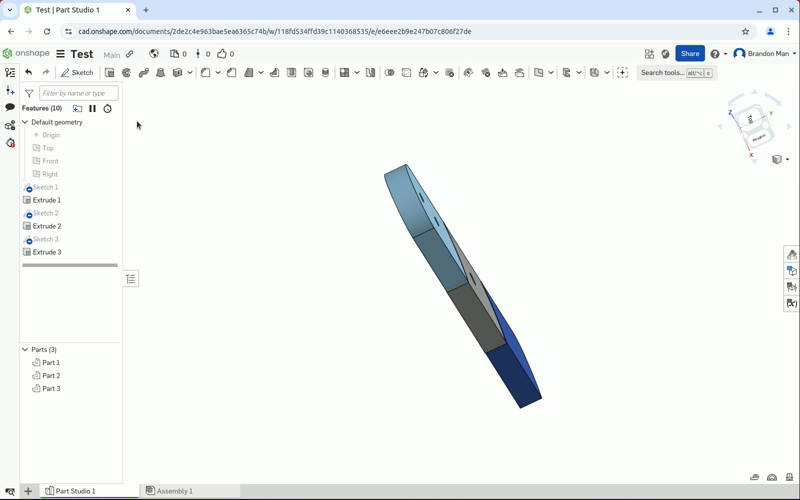
key(up, 2)
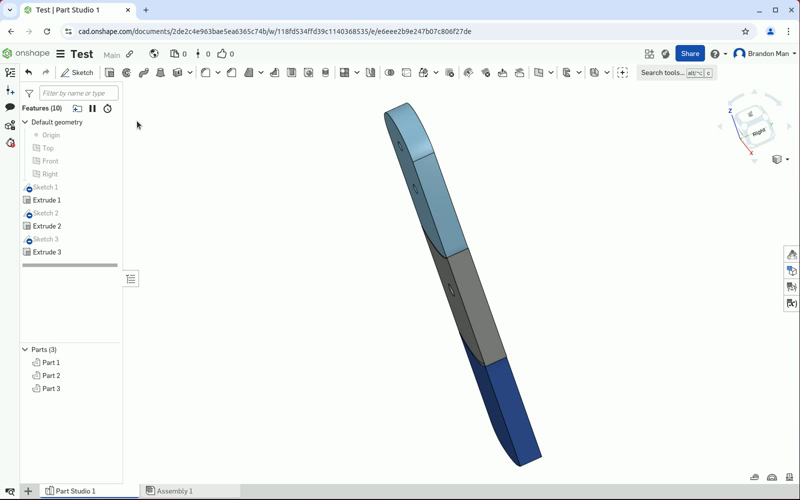
key(right, 2)
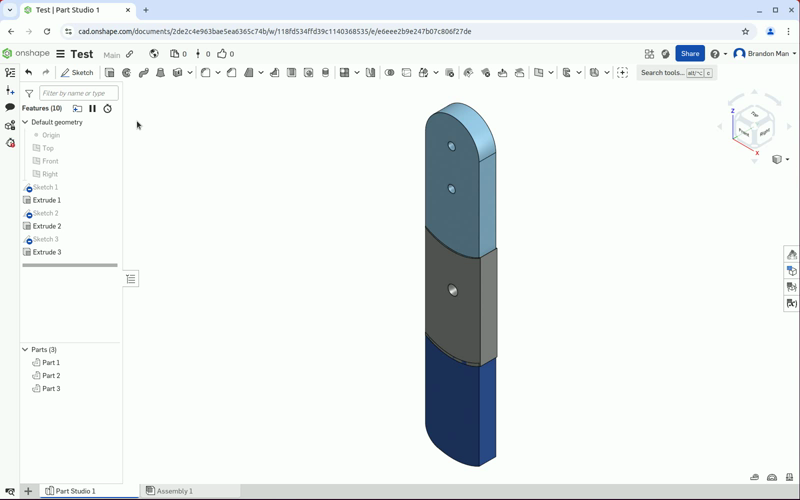
mouse_move(73, 189)
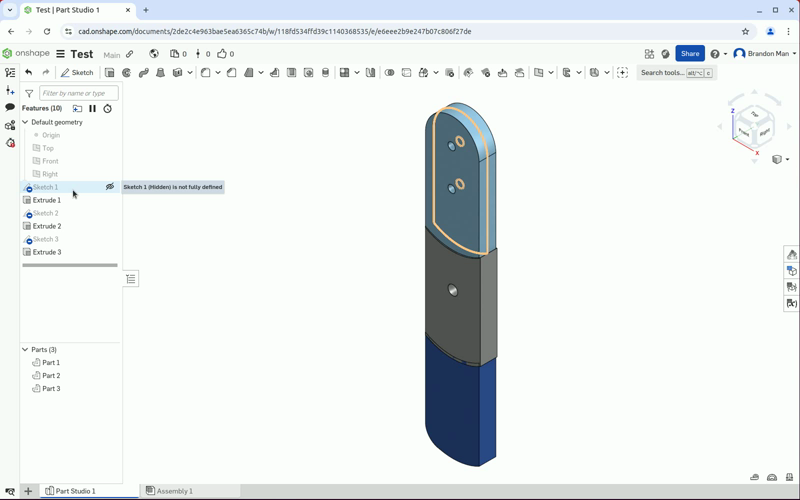
click(73, 189)